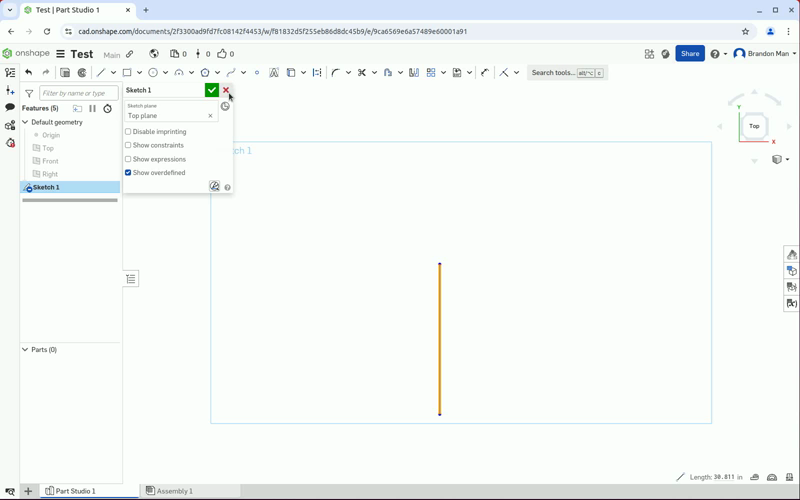
key(shift+h)
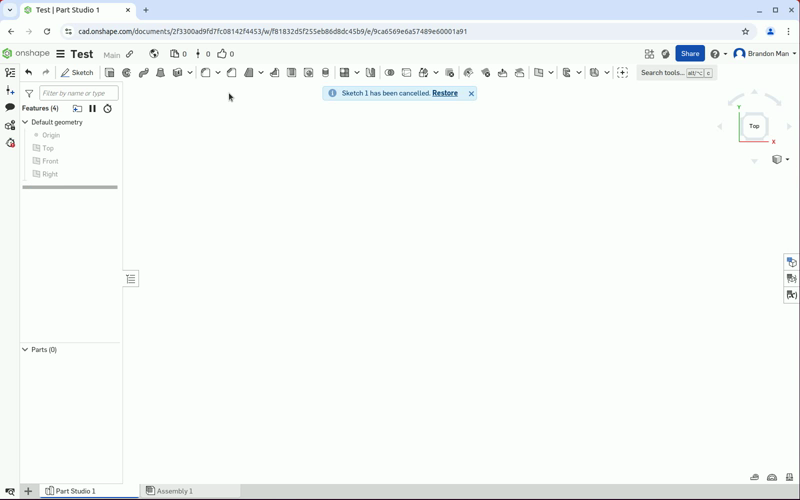
mouse_move(73, 352)
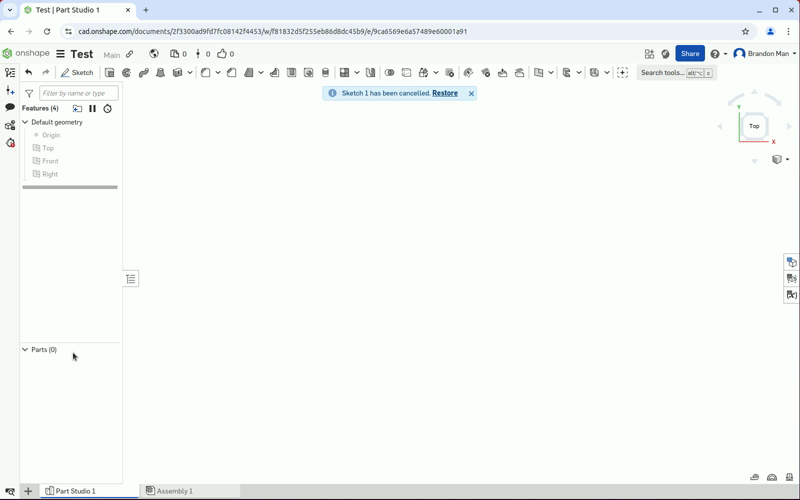
key(y)
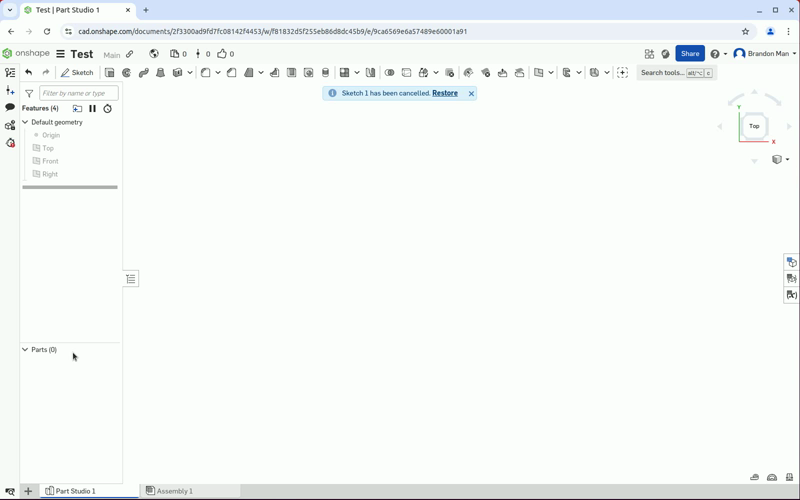
key(shift+p)
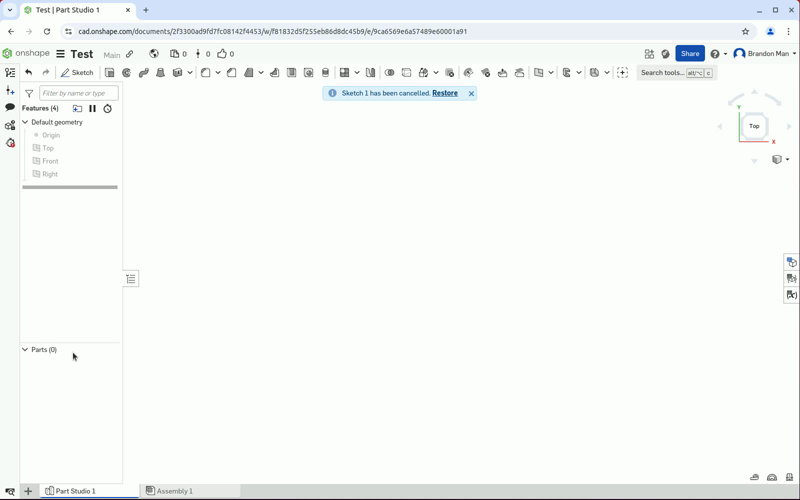
key(space)
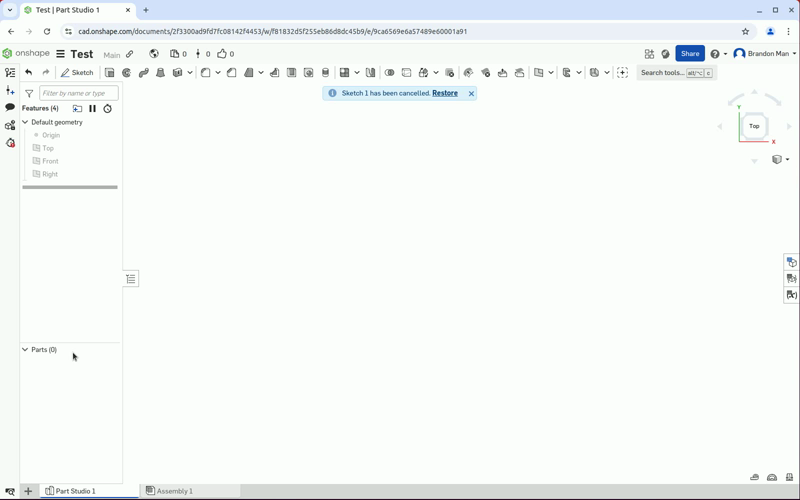
key_down(shift)
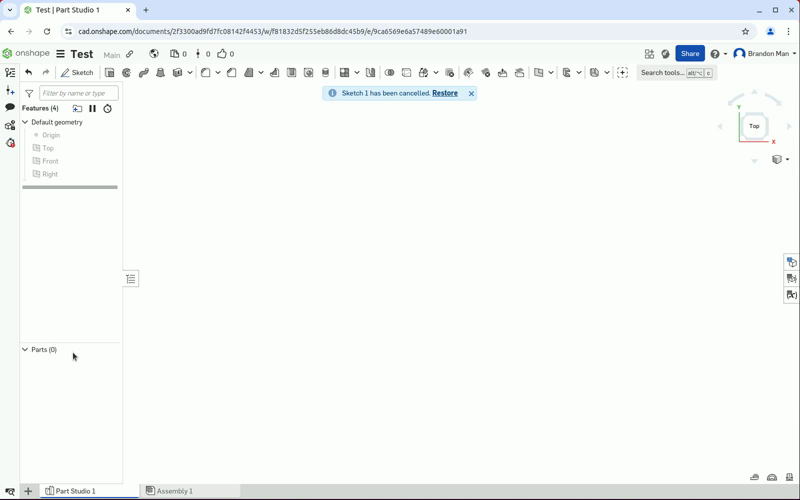
key(up)
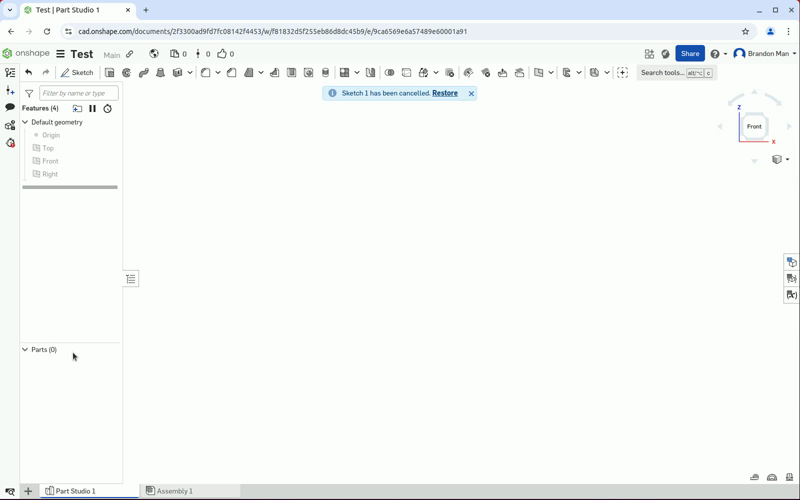
key_up(shift)
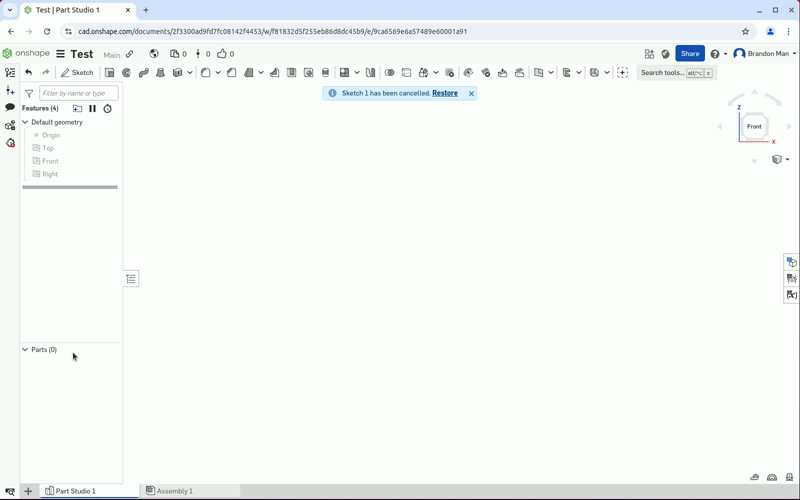
mouse_move(73, 352)
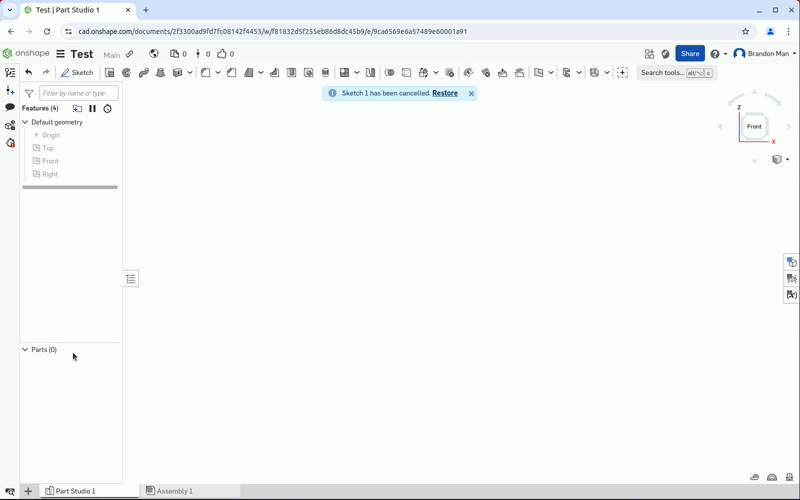
key(shift+y)
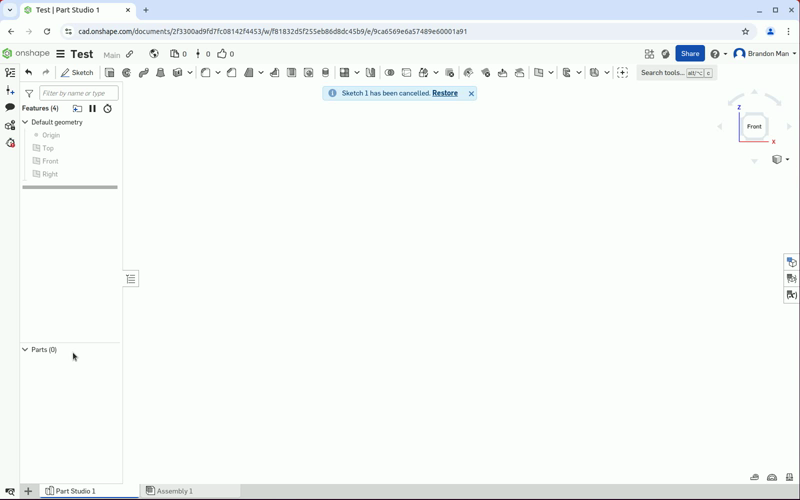
key(shift+s)
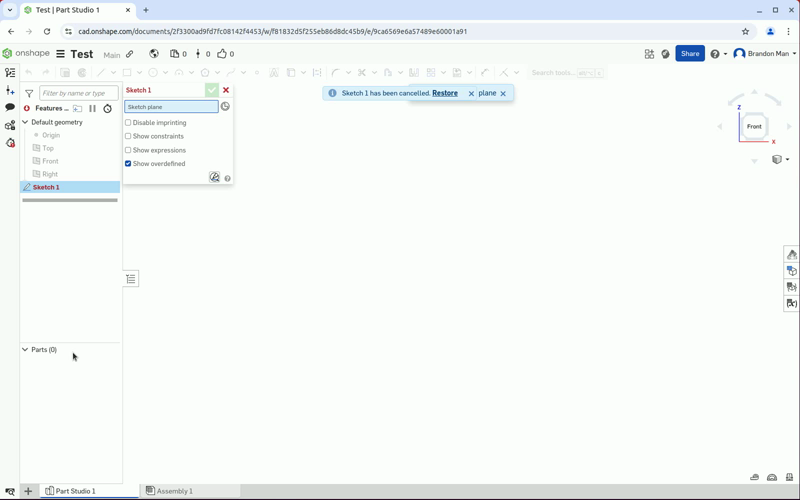
mouse_move(73, 163)
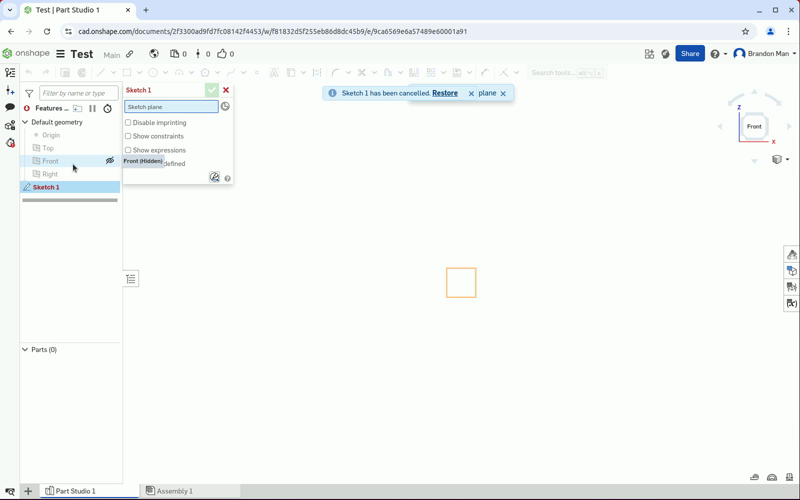
click(73, 163)
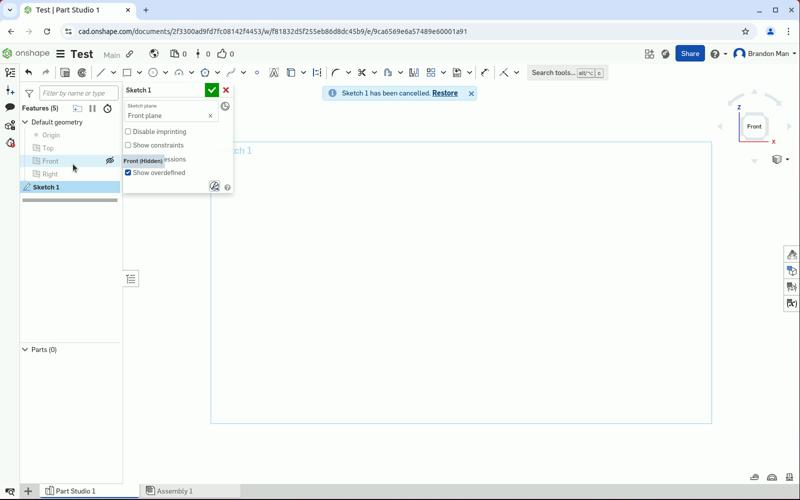
mouse_move(73, 352)
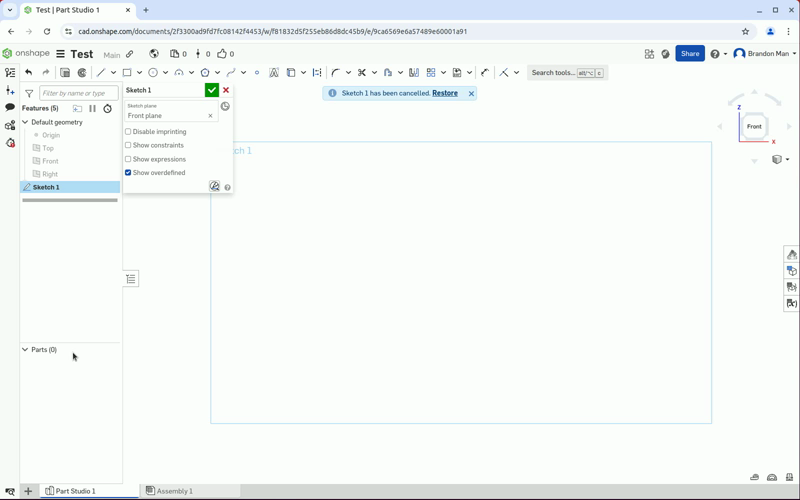
key(y)
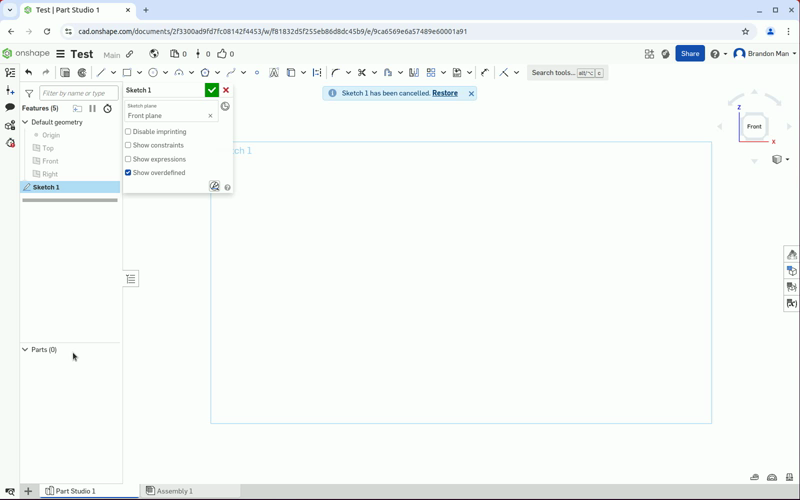
key(l)
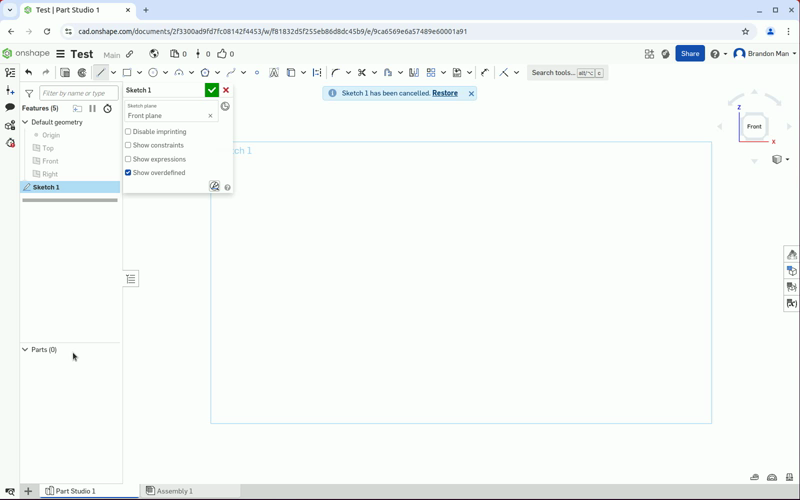
key_down(shift)
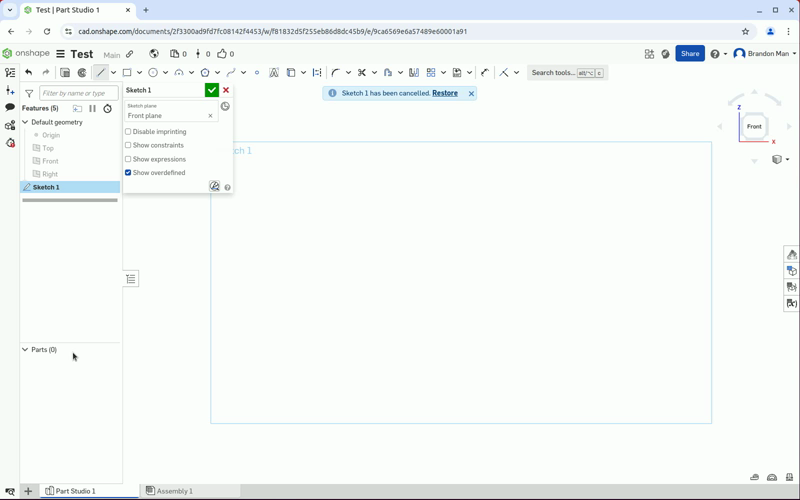
mouse_move(426, 282)
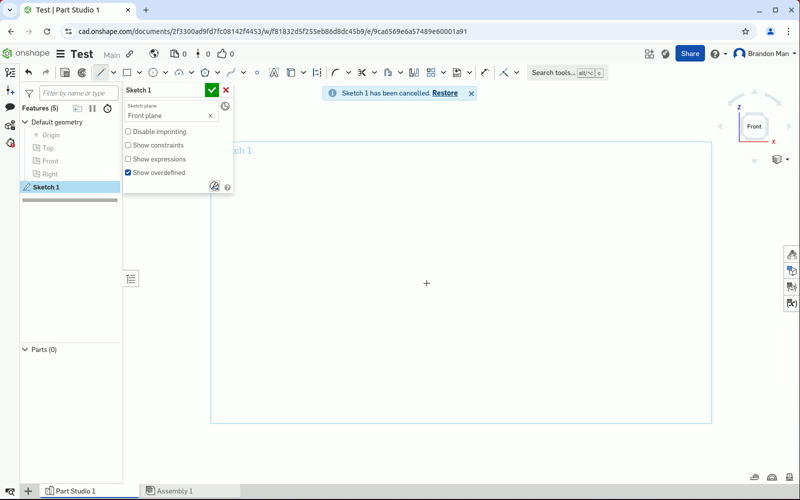
click(426, 282)
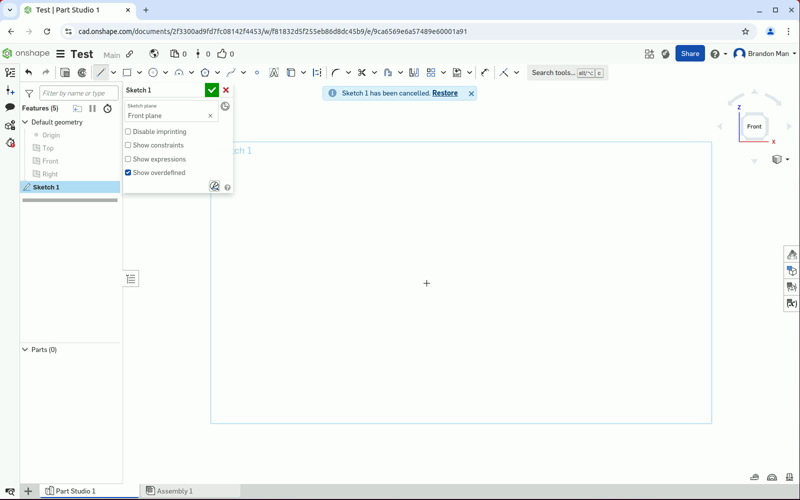
key_up(shift)
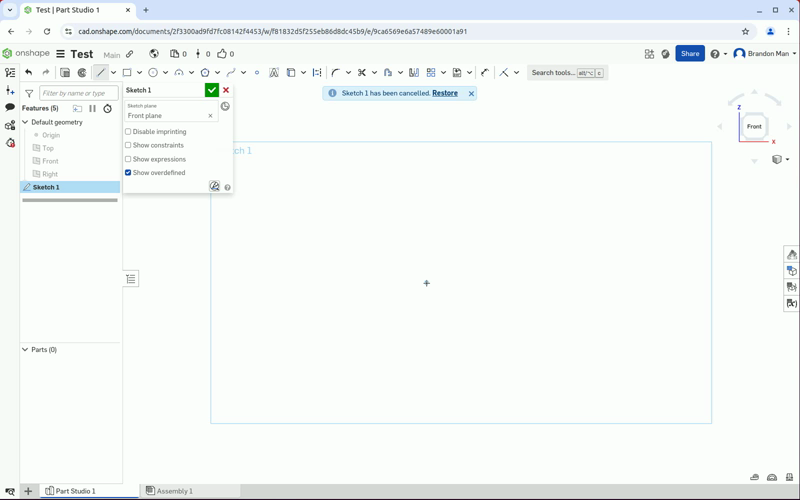
key_down(shift)
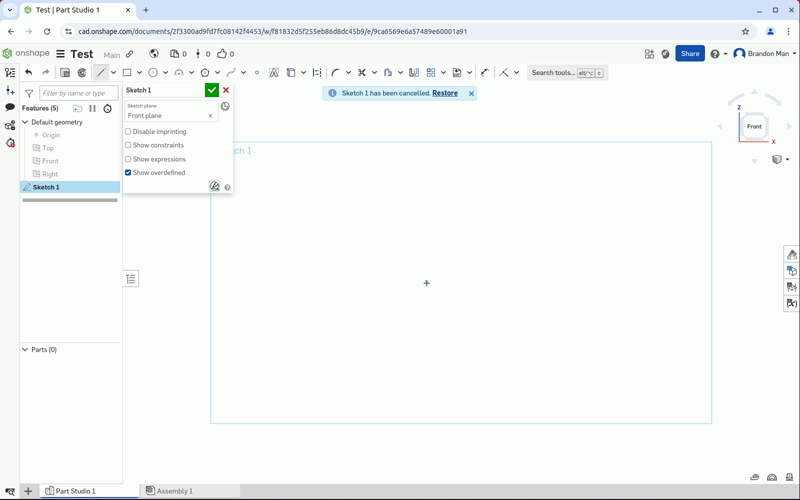
mouse_move(456, 282)
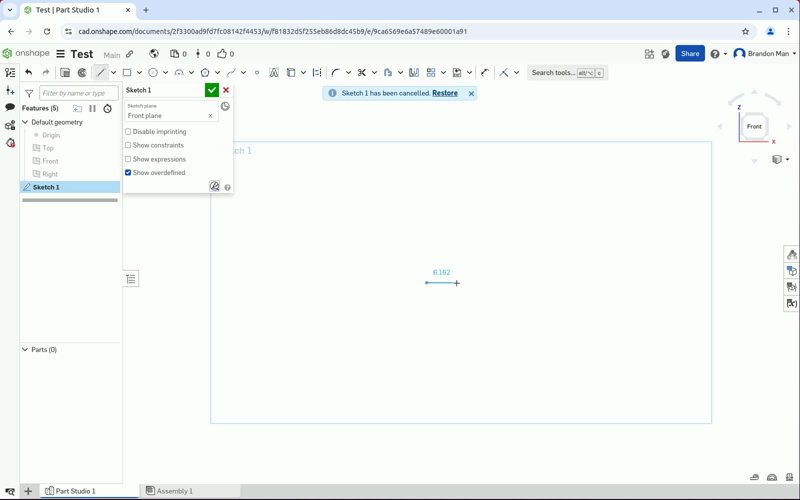
mouse_move(461, 282)
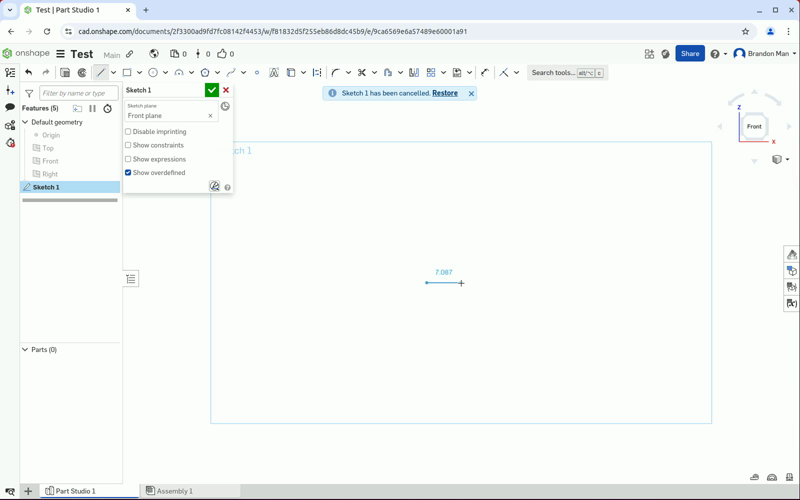
click(461, 282)
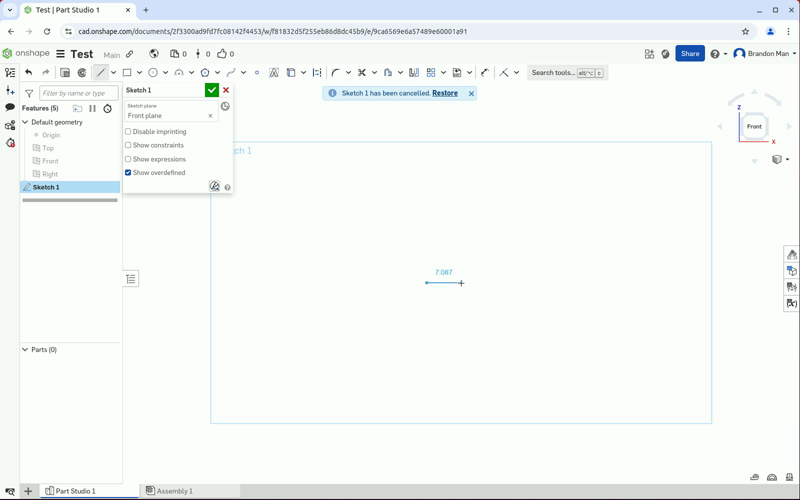
key_up(shift)
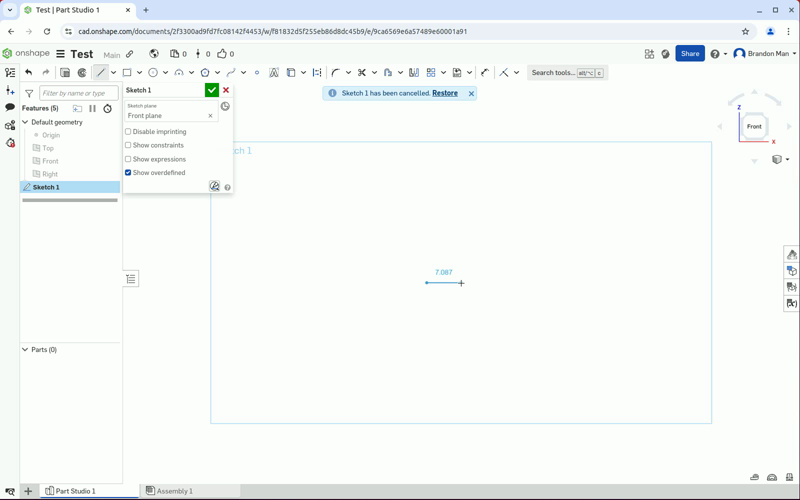
key_down(shift)
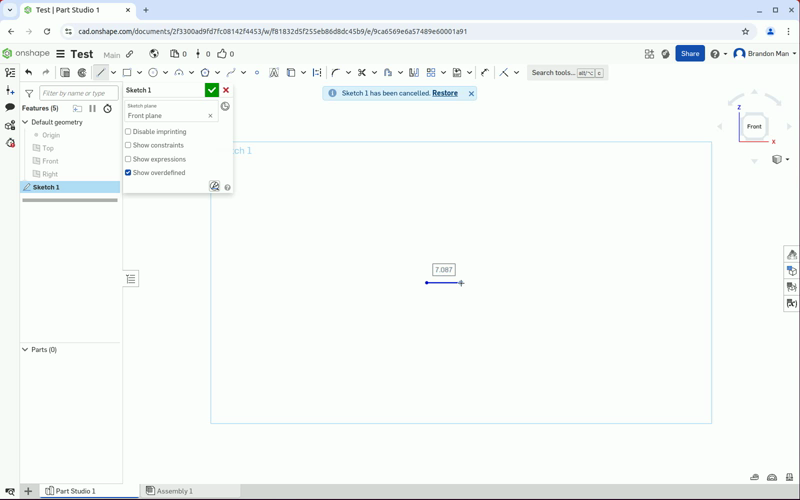
mouse_move(491, 282)
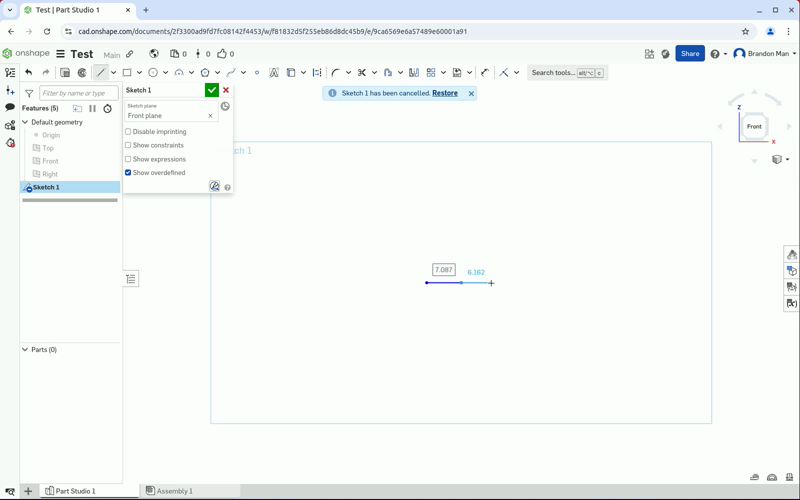
mouse_move(461, 248)
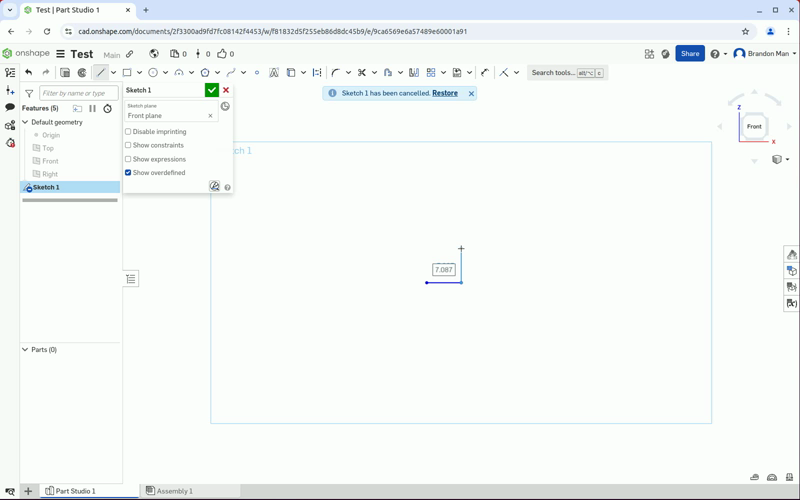
click(461, 248)
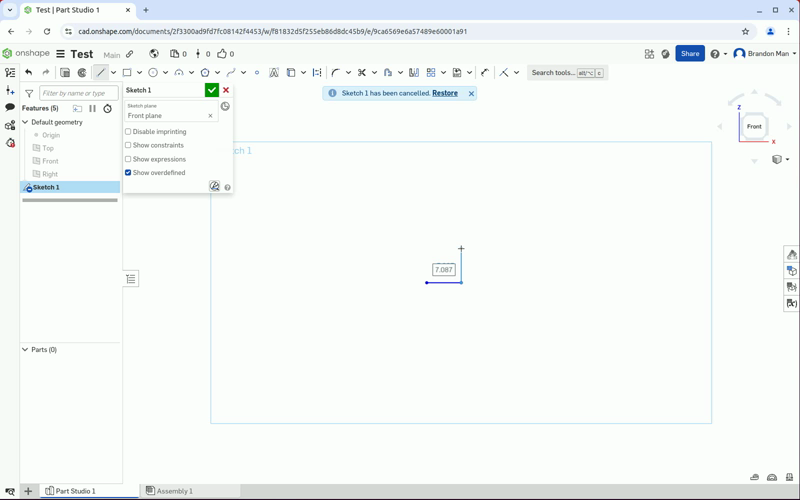
key_up(shift)
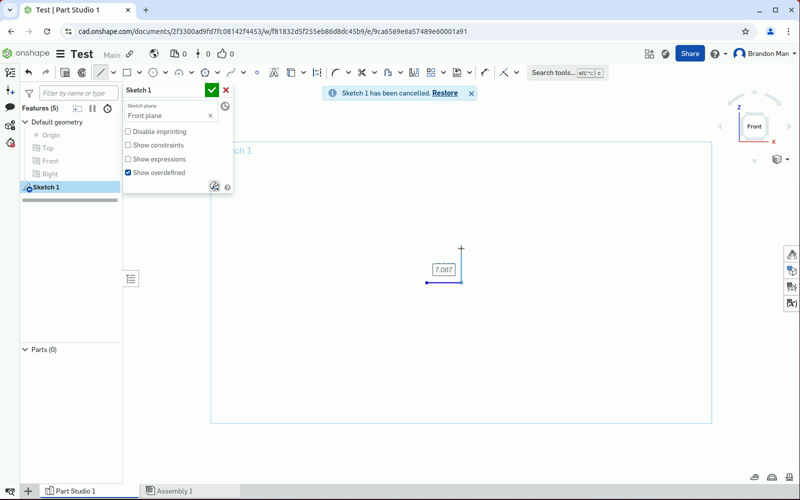
key_down(shift)
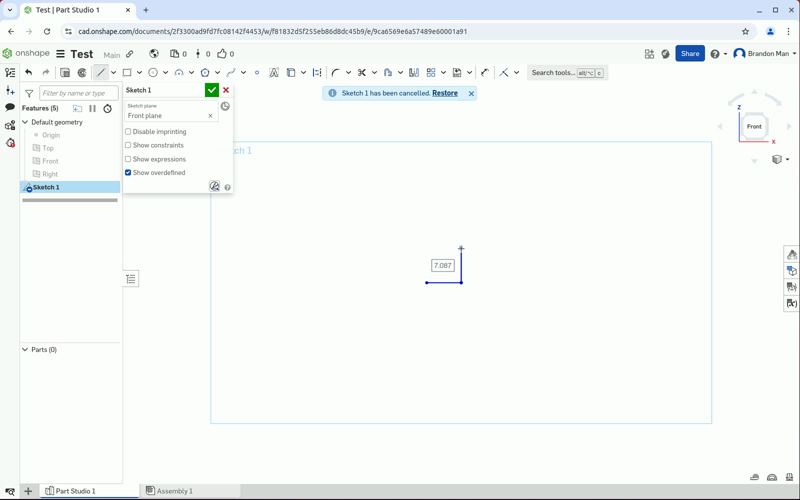
mouse_move(491, 248)
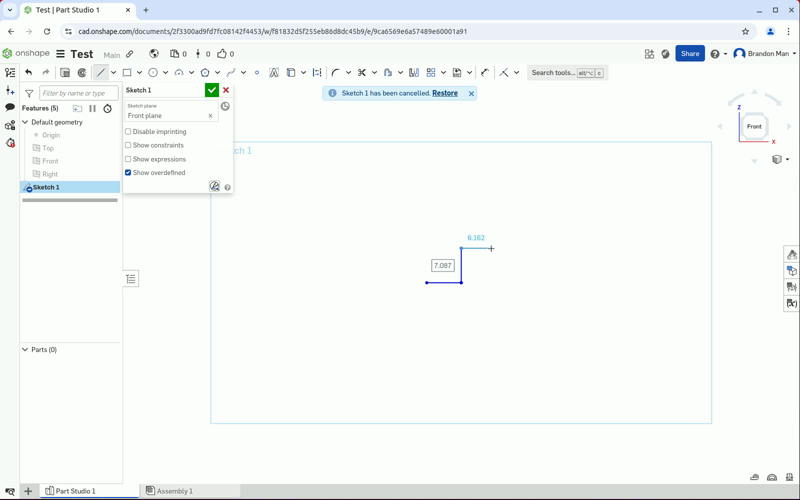
mouse_move(458, 248)
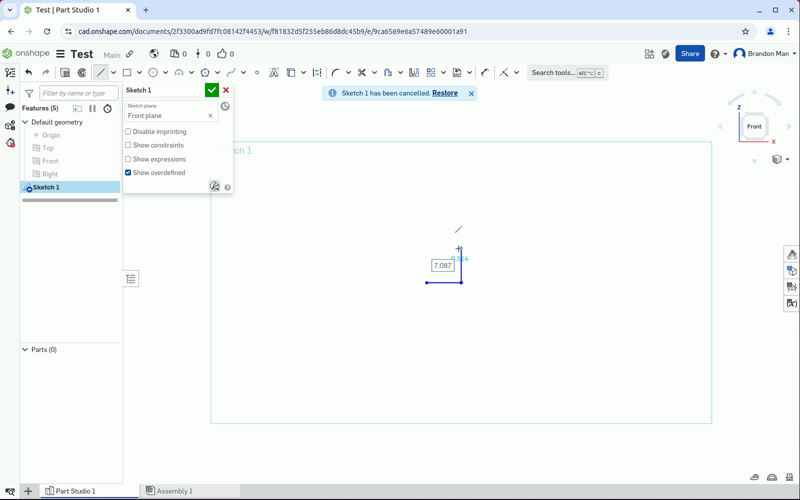
scroll(6)
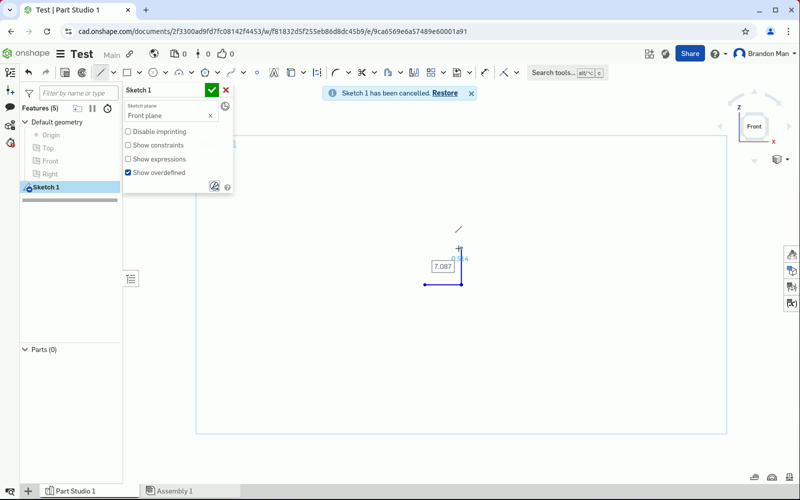
scroll(6)
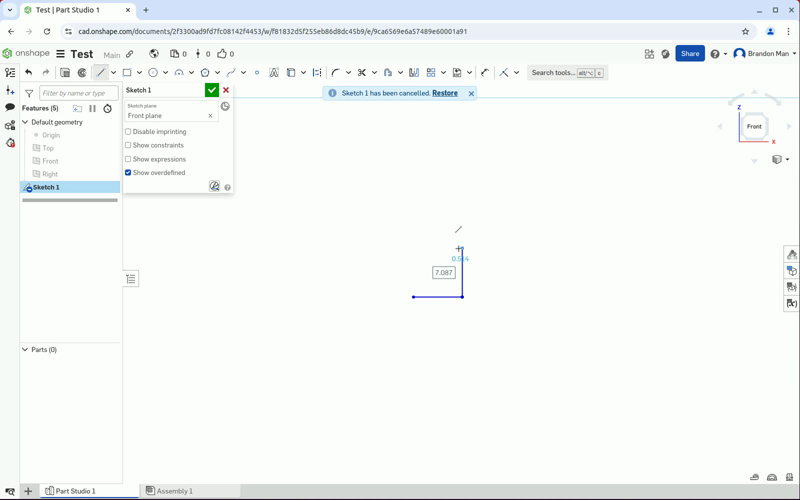
scroll(6)
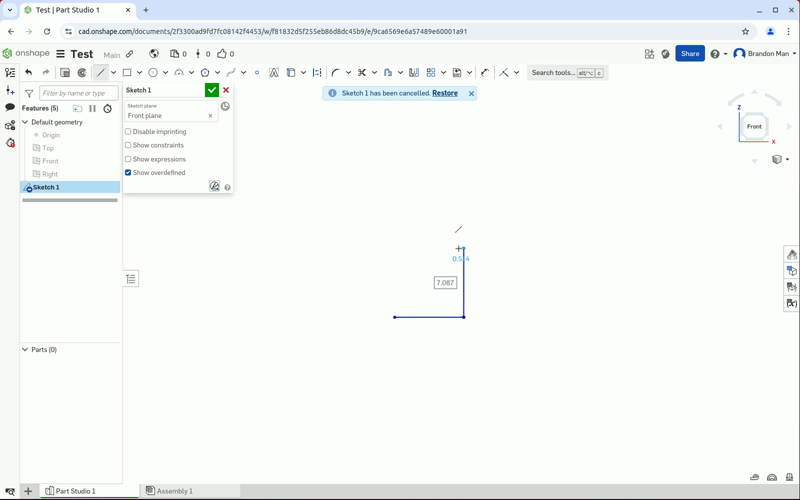
scroll(6)
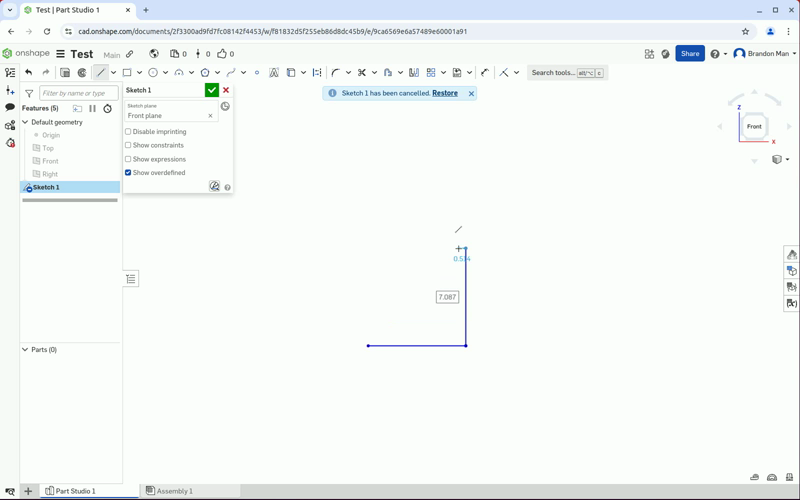
scroll(6)
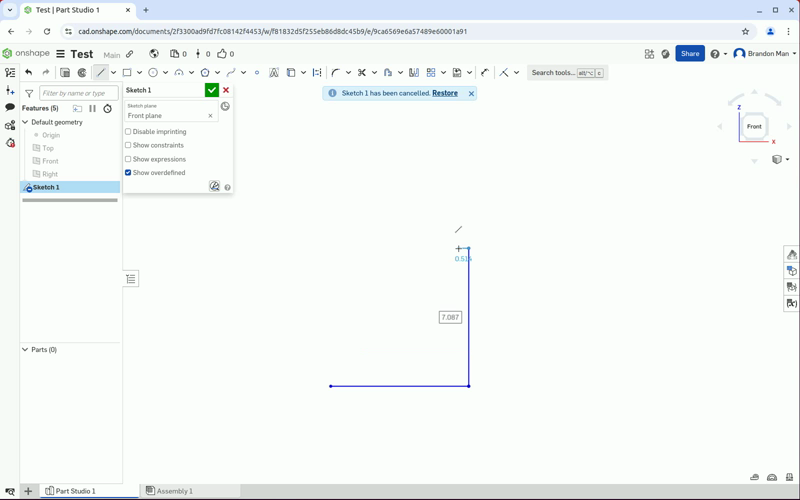
scroll(6)
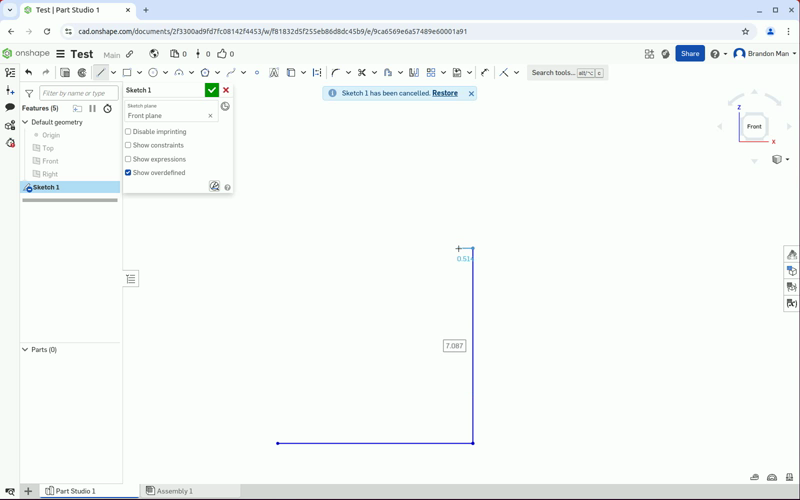
scroll(6)
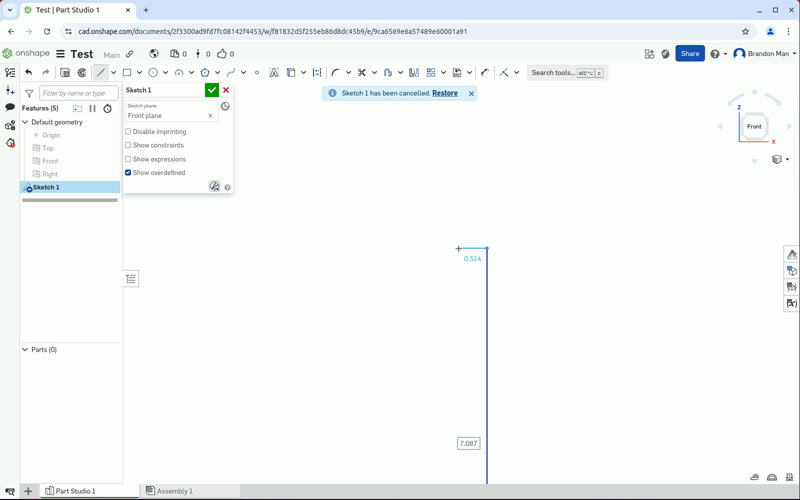
click(458, 248)
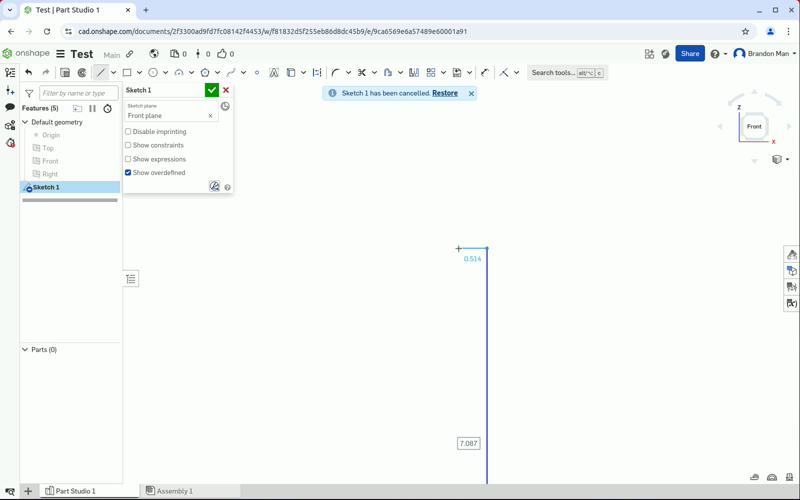
scroll(-6)
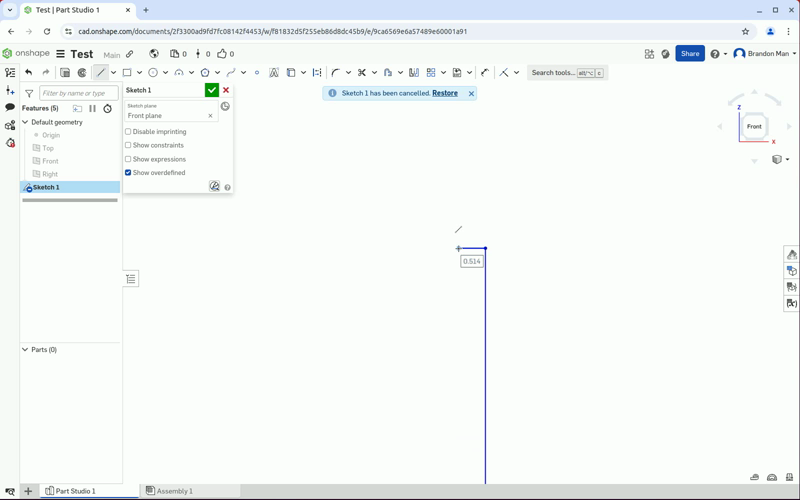
scroll(-6)
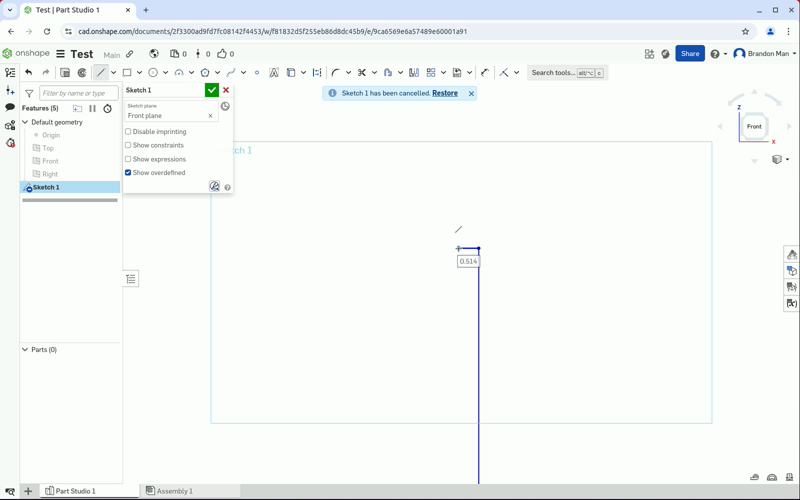
scroll(-6)
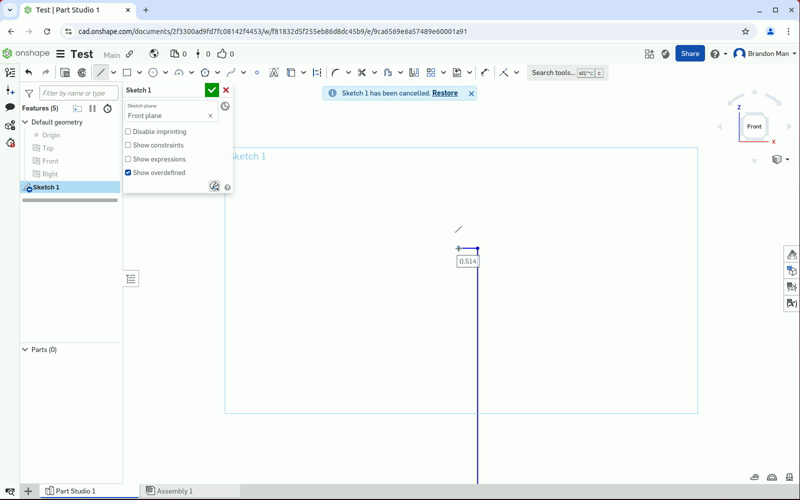
scroll(-6)
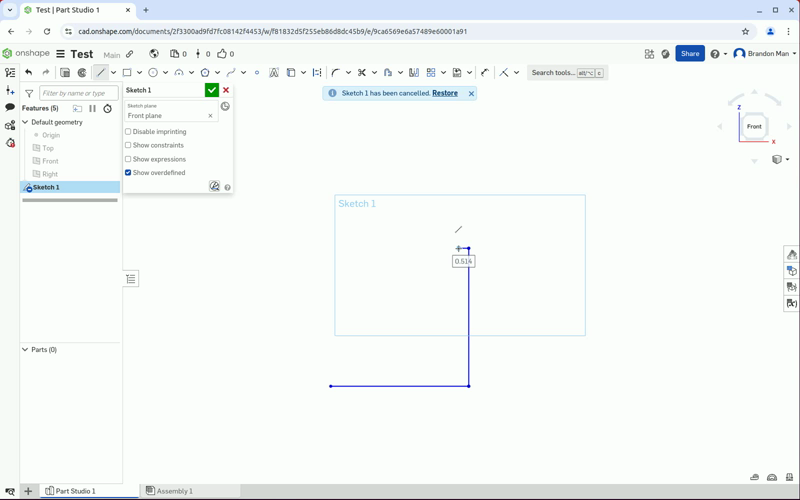
scroll(-6)
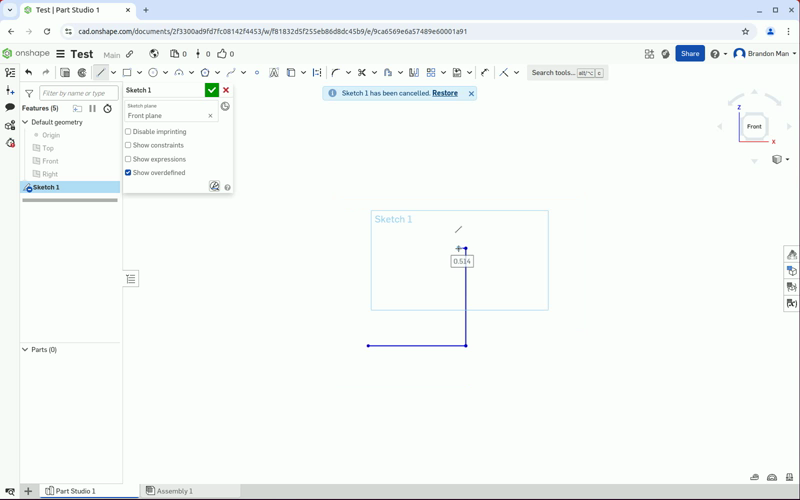
scroll(-6)
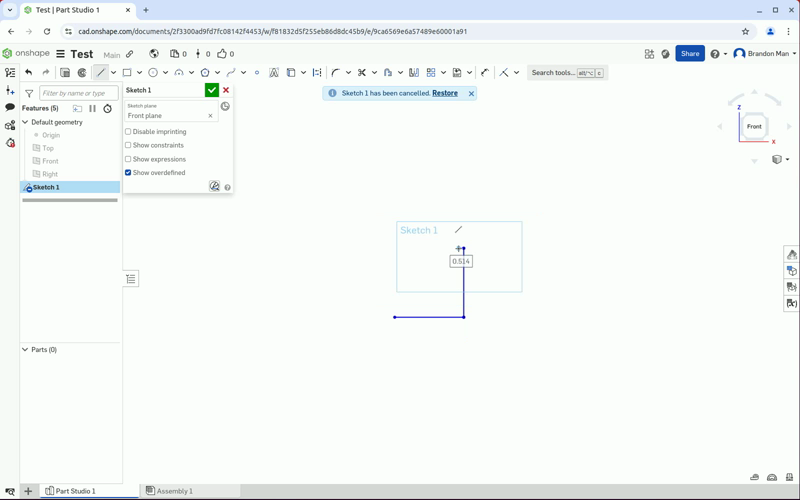
scroll(-6)
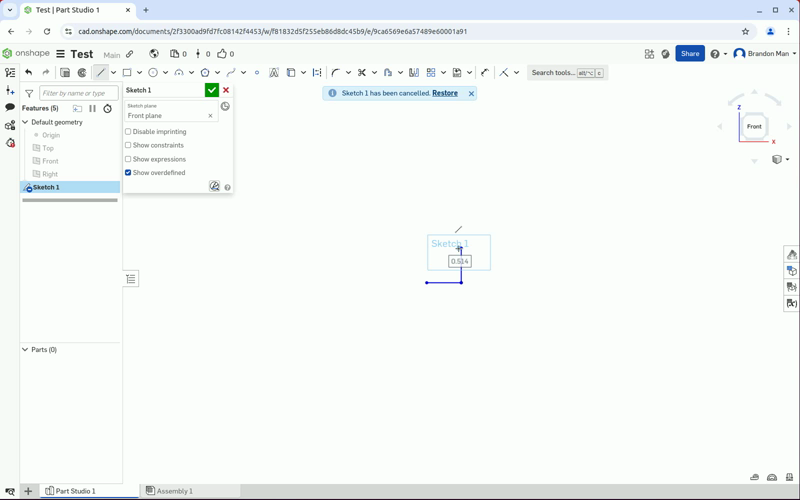
key_up(shift)
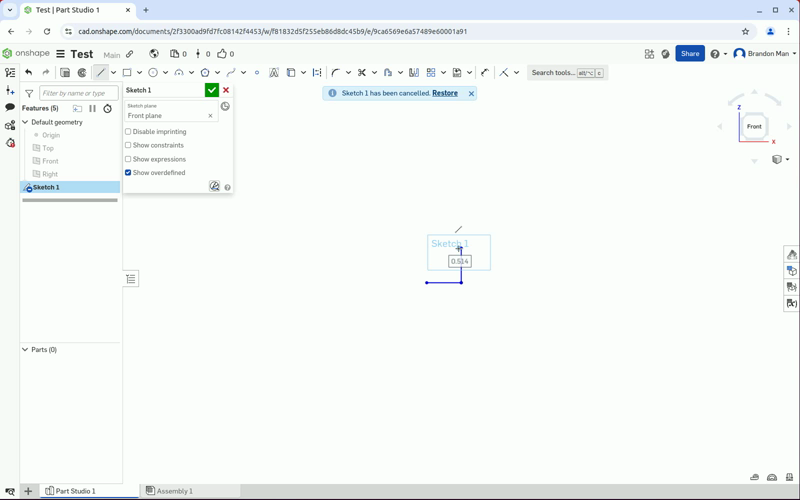
key_down(shift)
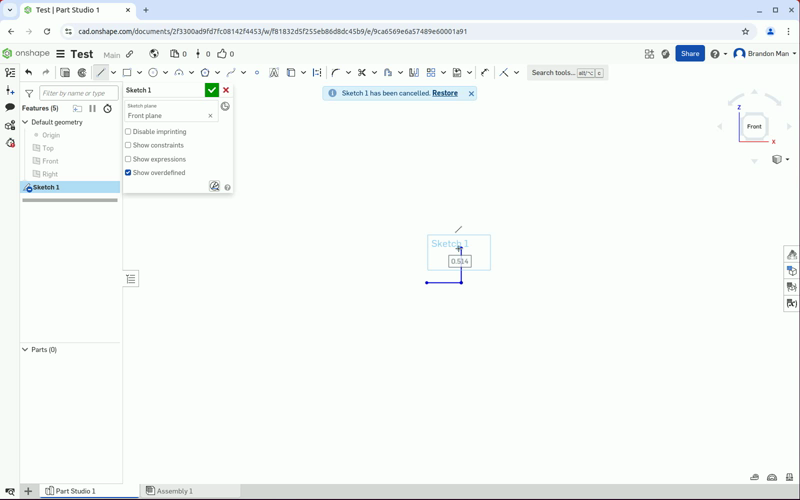
mouse_move(488, 248)
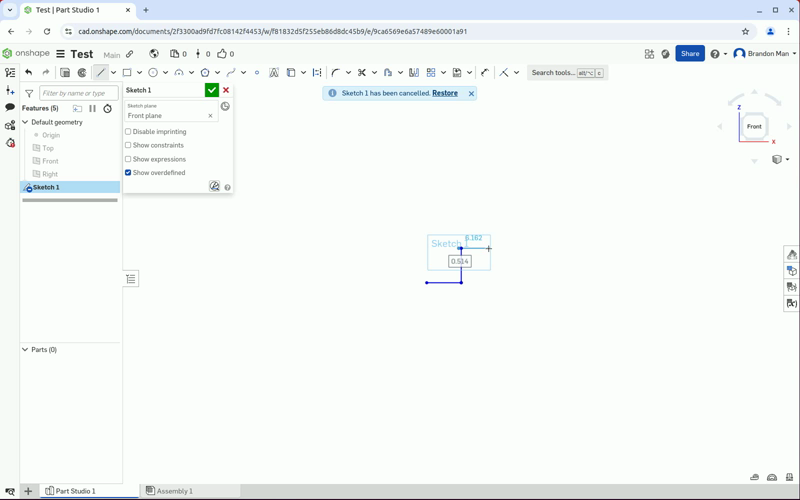
mouse_move(458, 279)
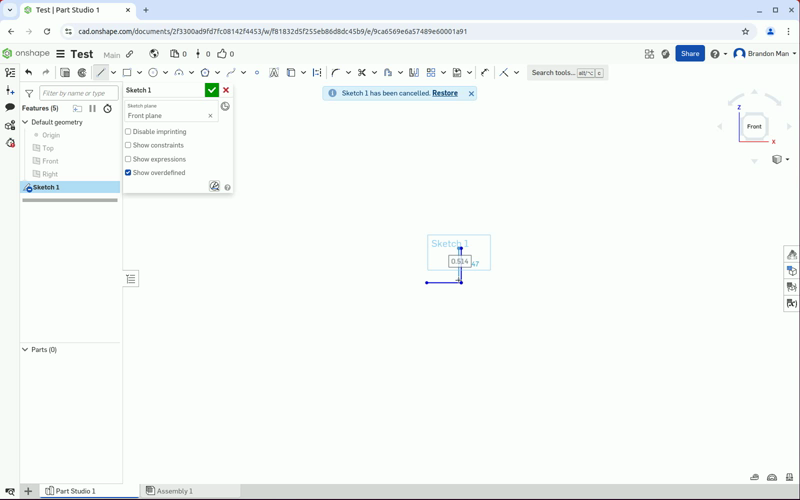
scroll(6)
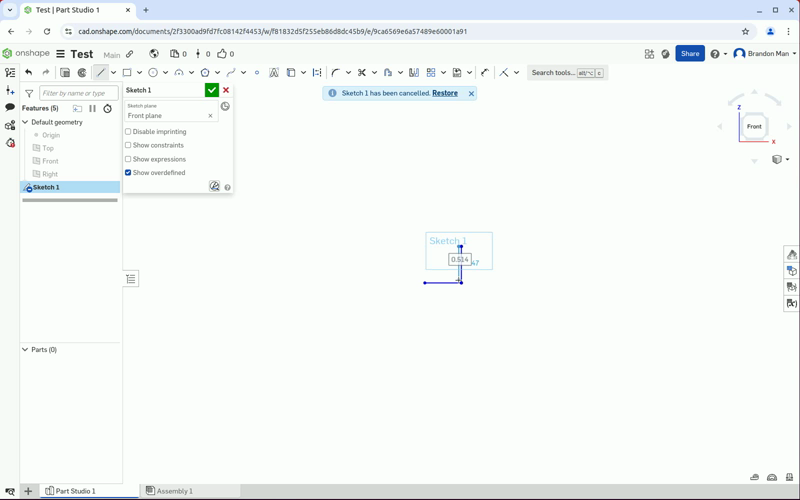
scroll(6)
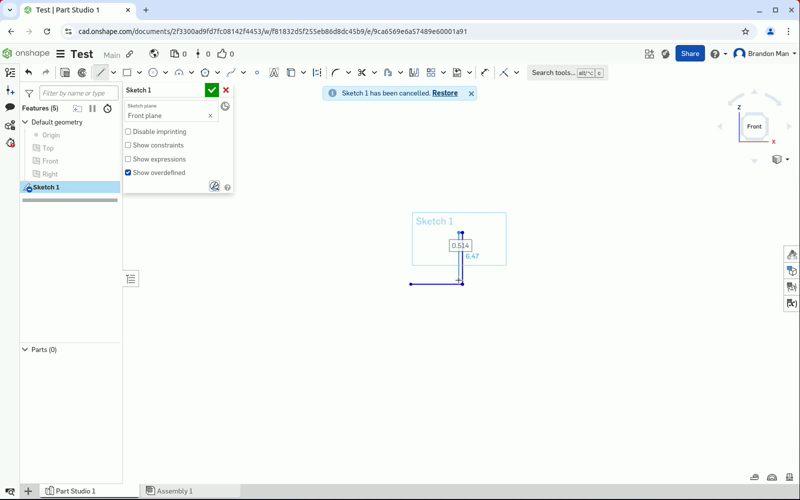
scroll(6)
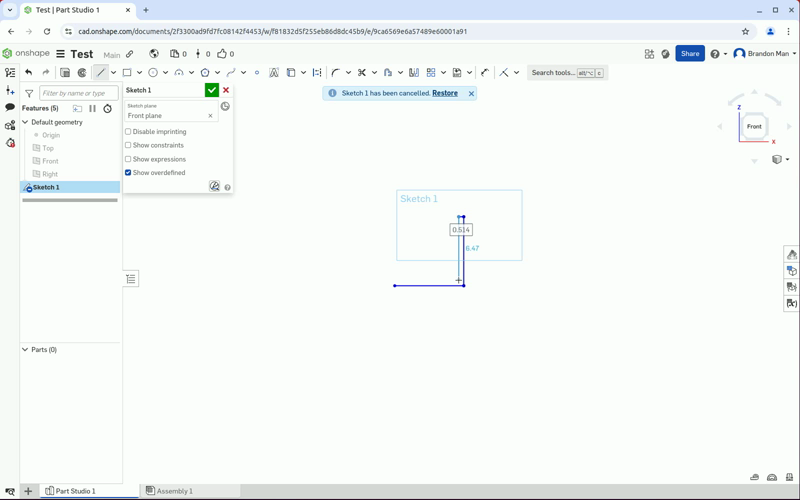
scroll(6)
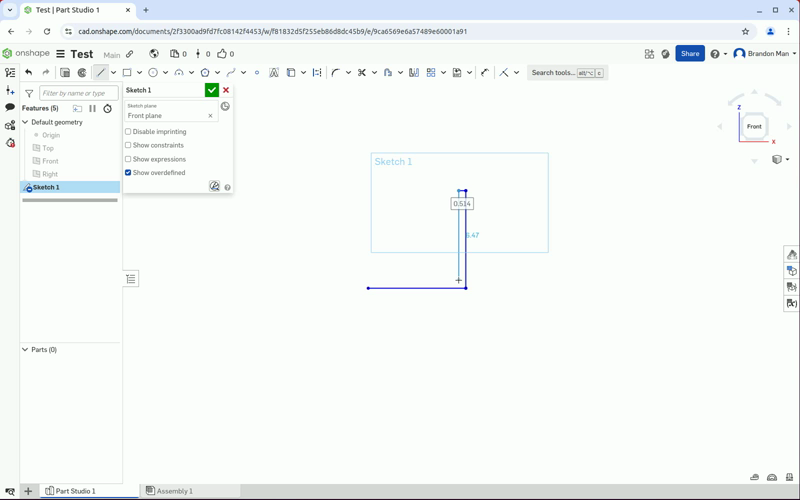
scroll(6)
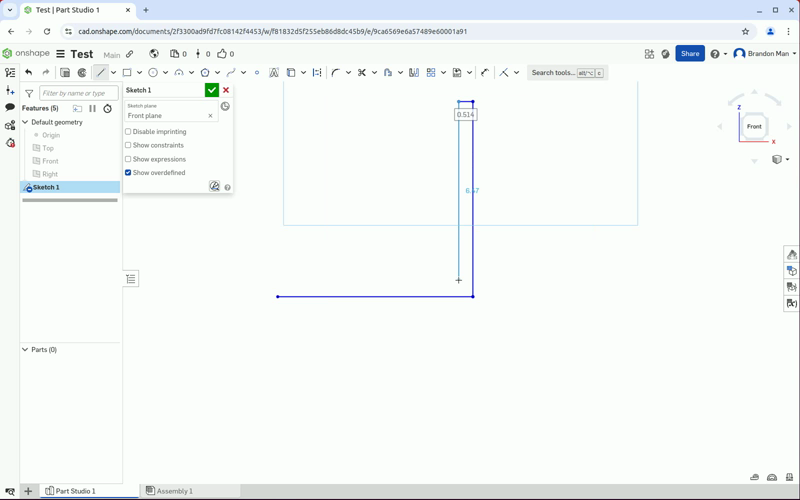
scroll(6)
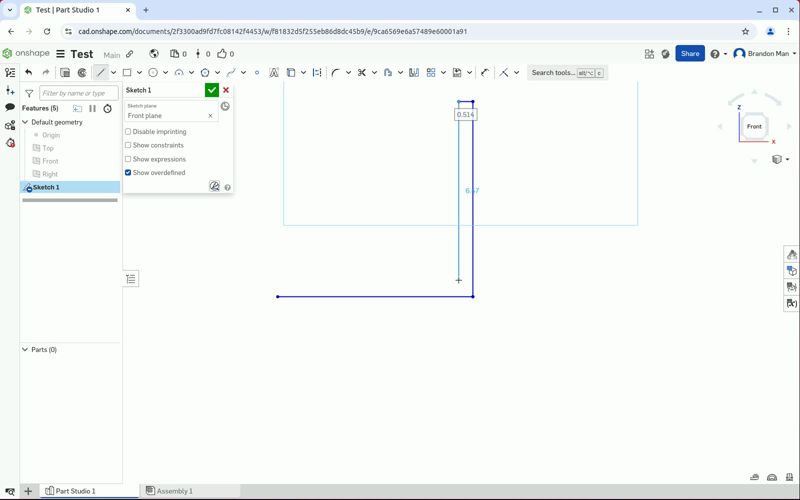
scroll(6)
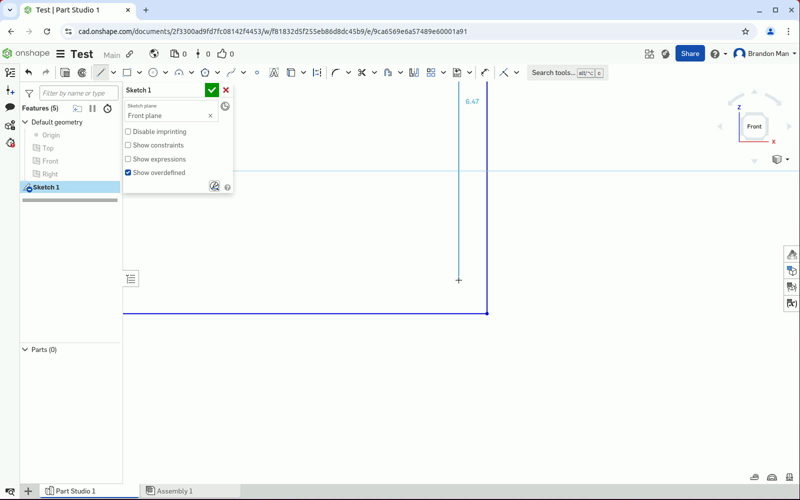
click(458, 279)
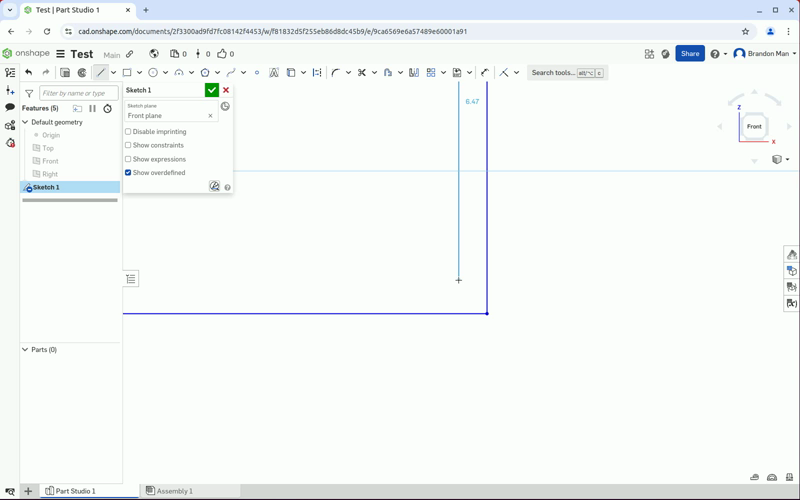
scroll(-6)
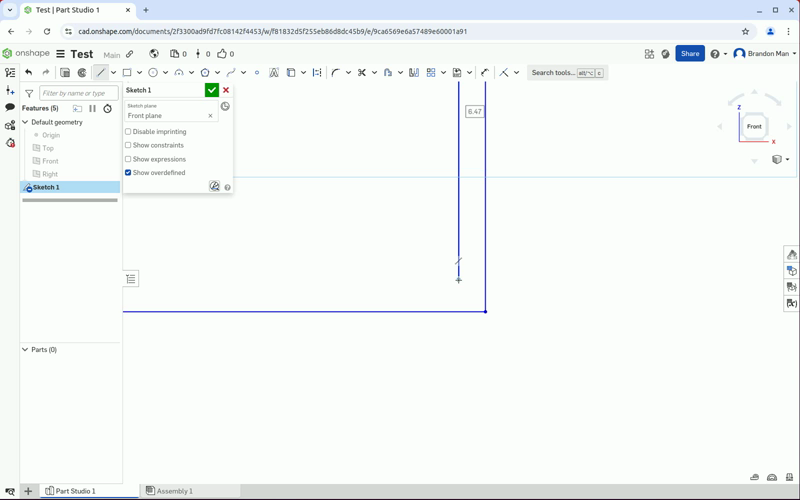
scroll(-6)
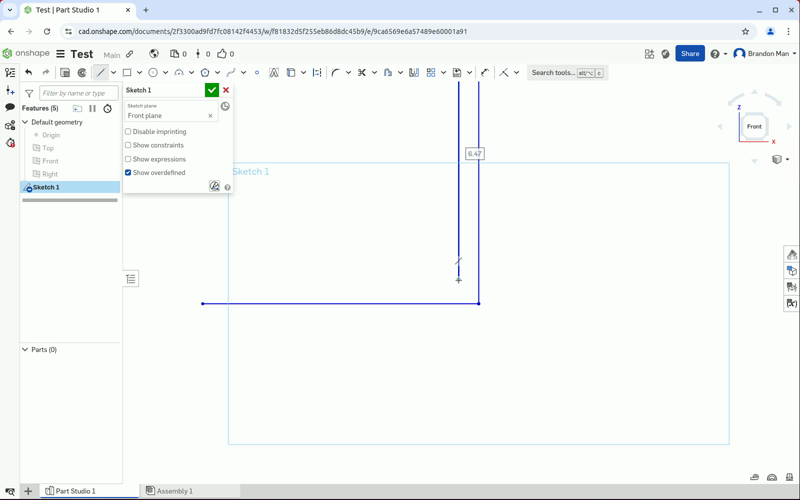
scroll(-6)
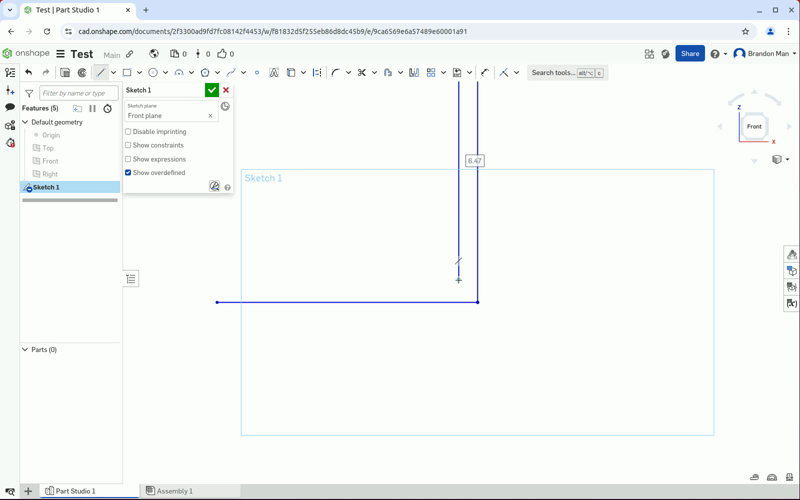
scroll(-6)
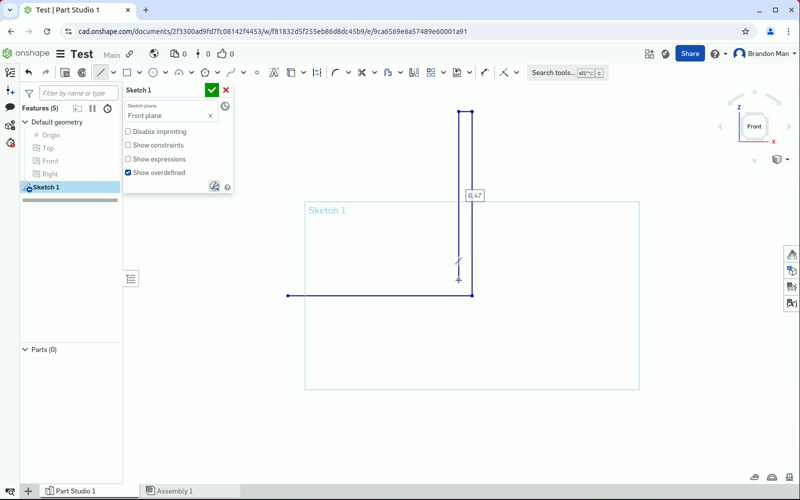
scroll(-6)
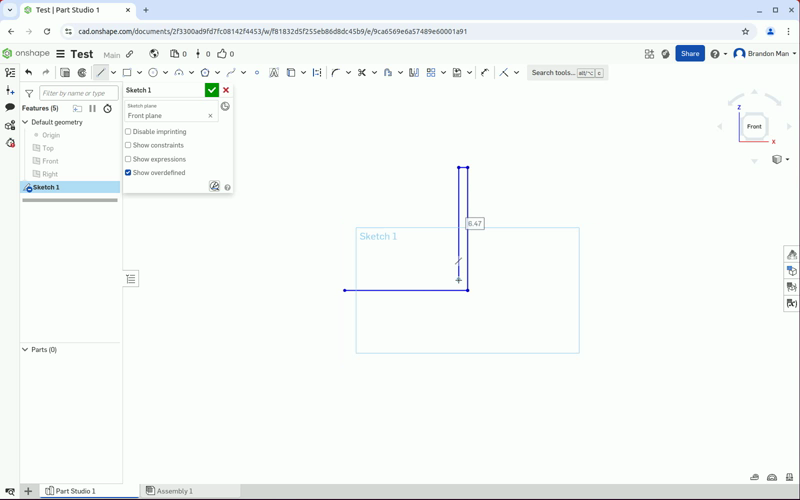
scroll(-6)
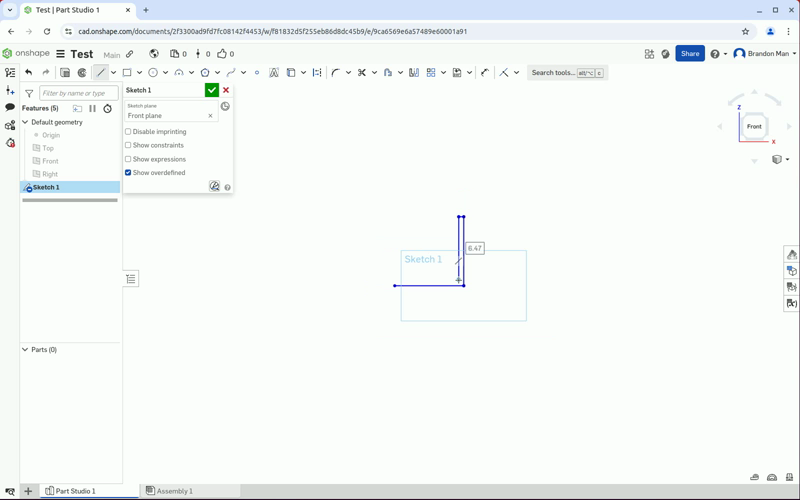
scroll(-6)
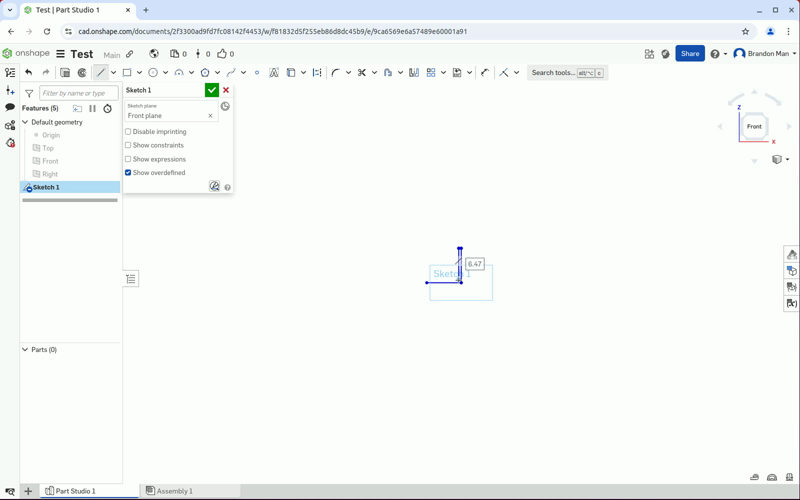
key_up(shift)
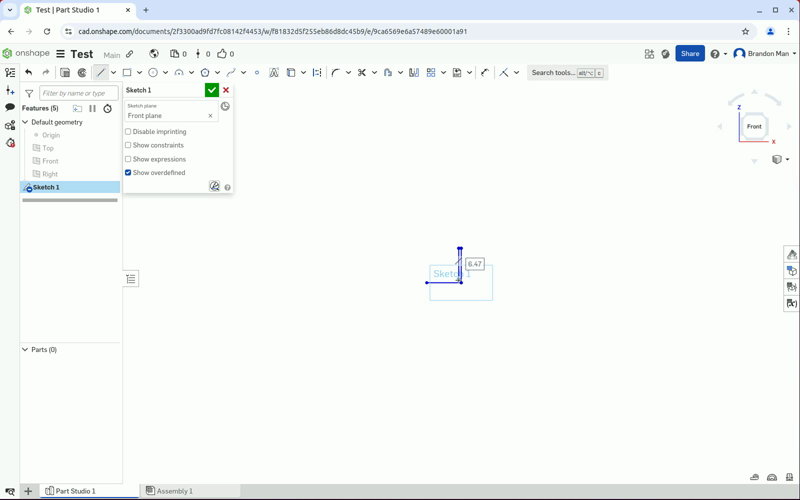
key_down(shift)
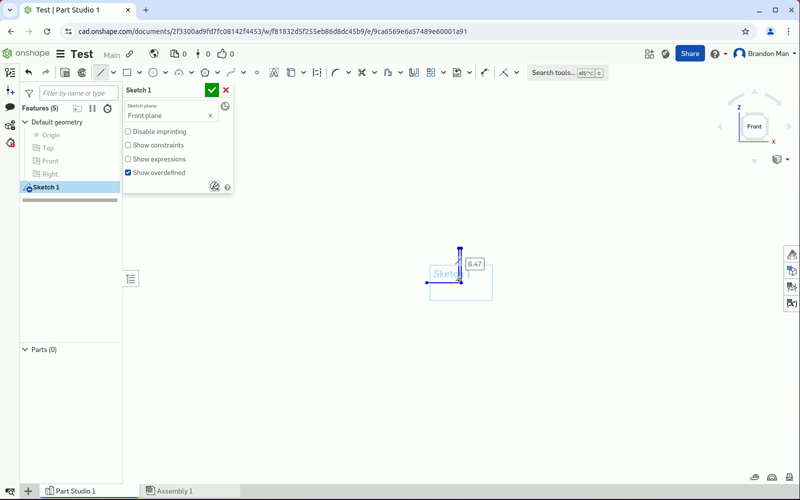
mouse_move(488, 279)
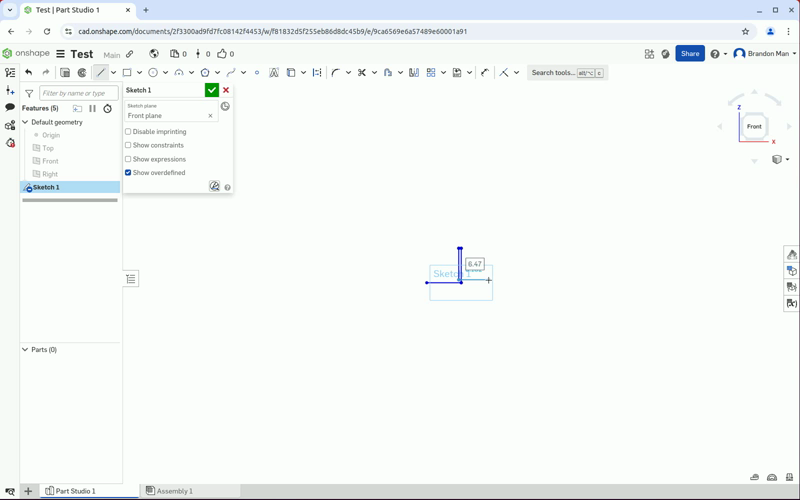
mouse_move(426, 279)
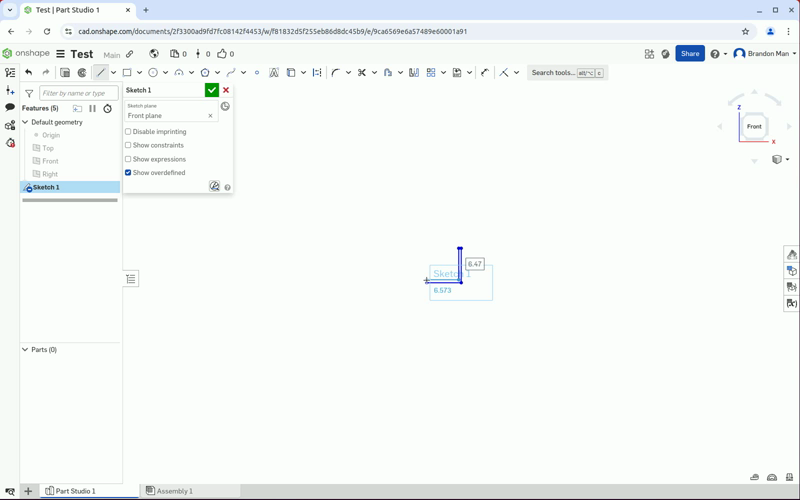
scroll(6)
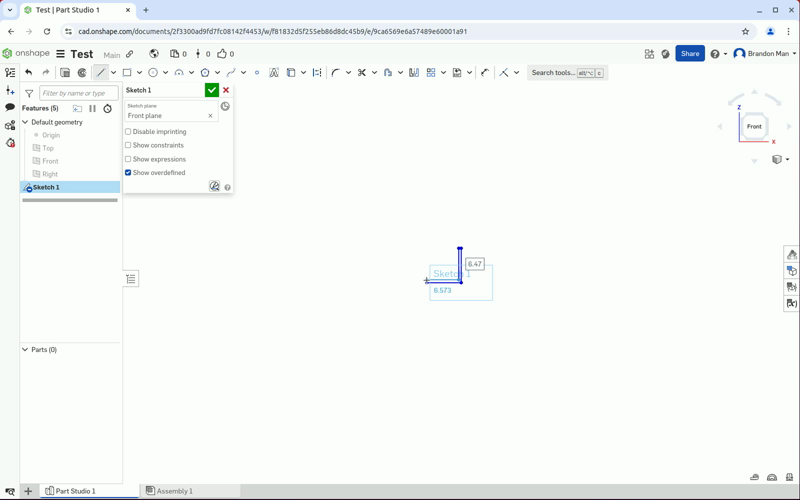
scroll(6)
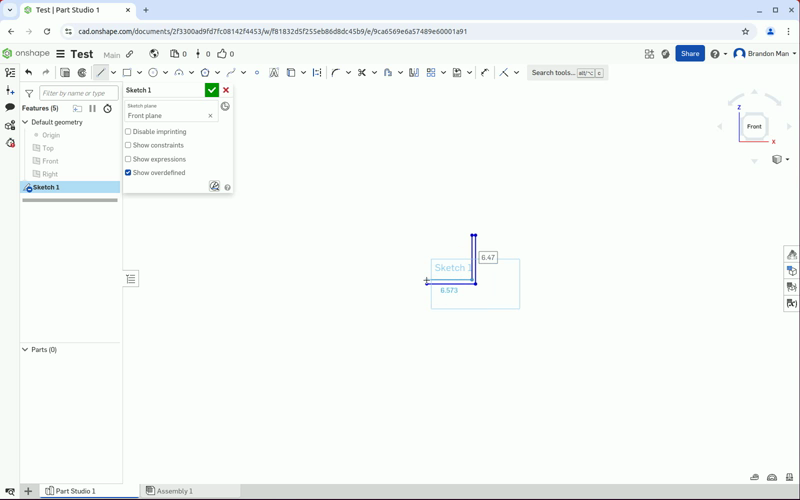
scroll(6)
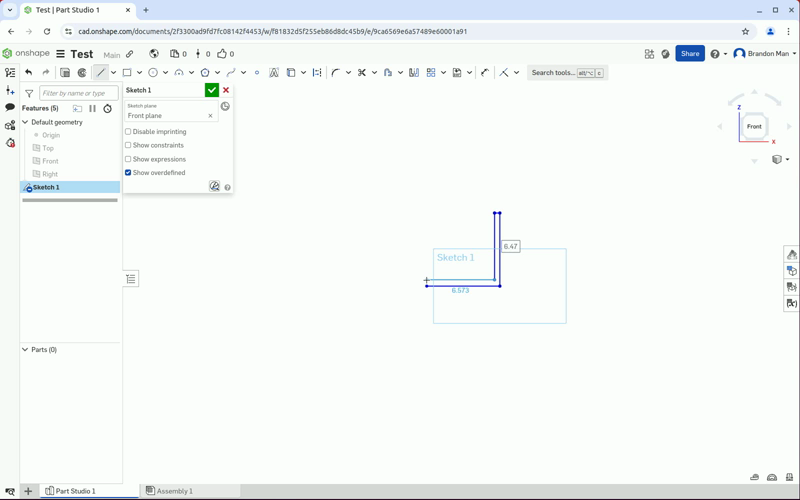
scroll(6)
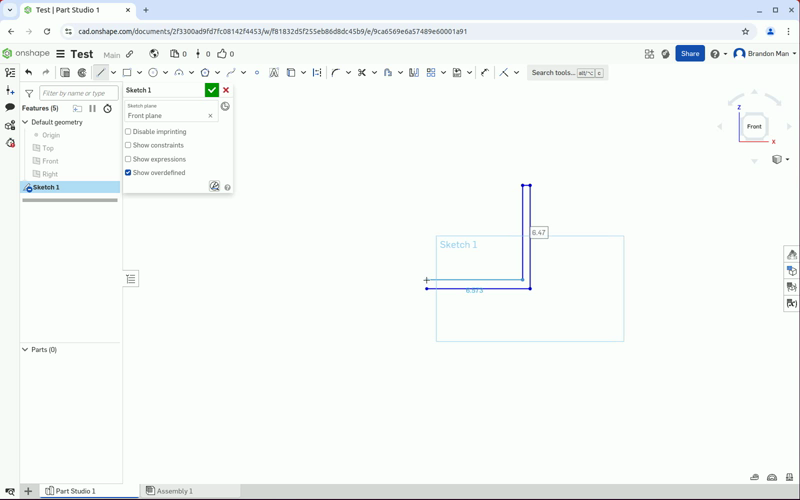
scroll(6)
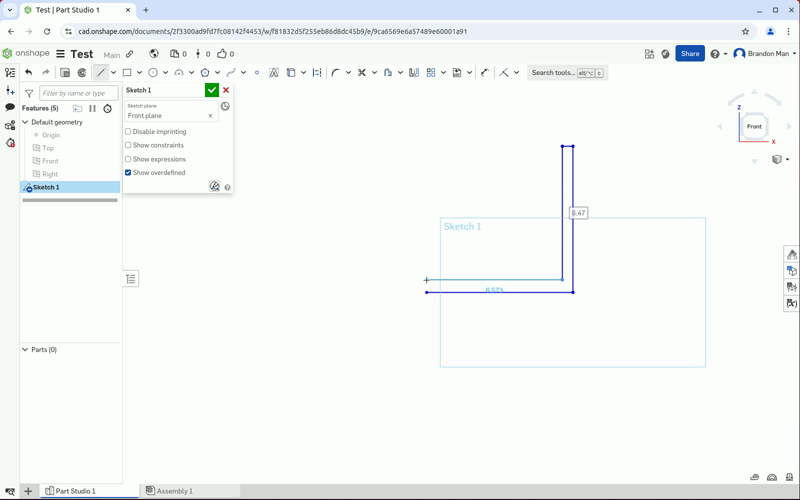
scroll(6)
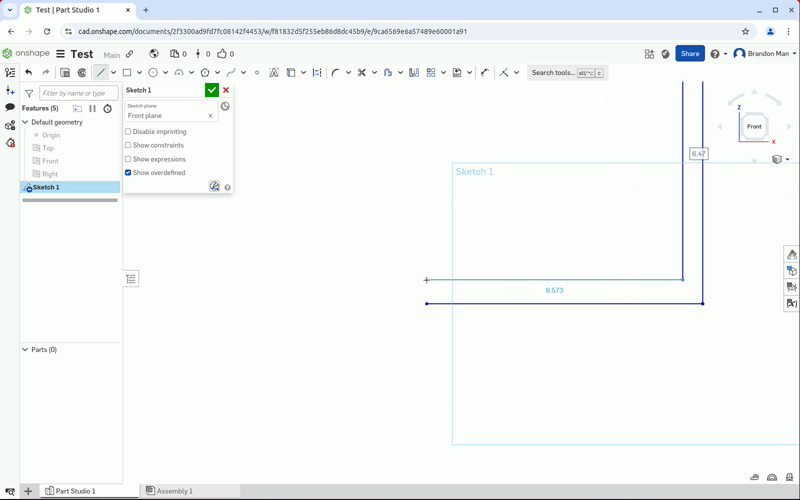
scroll(6)
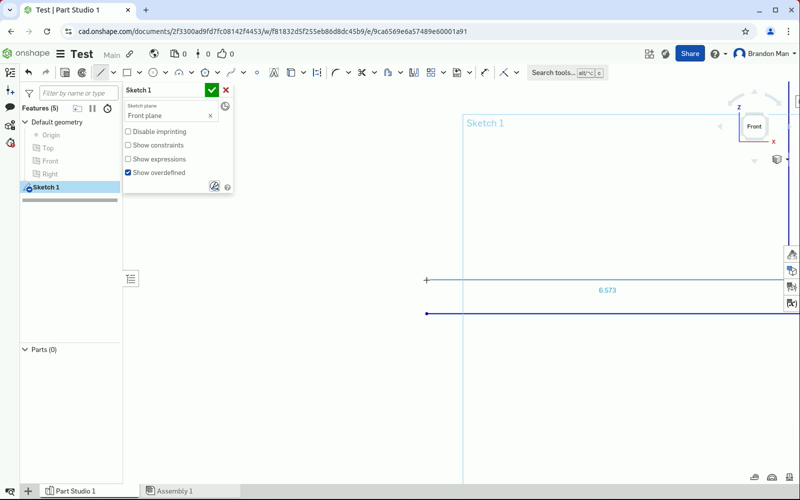
click(426, 279)
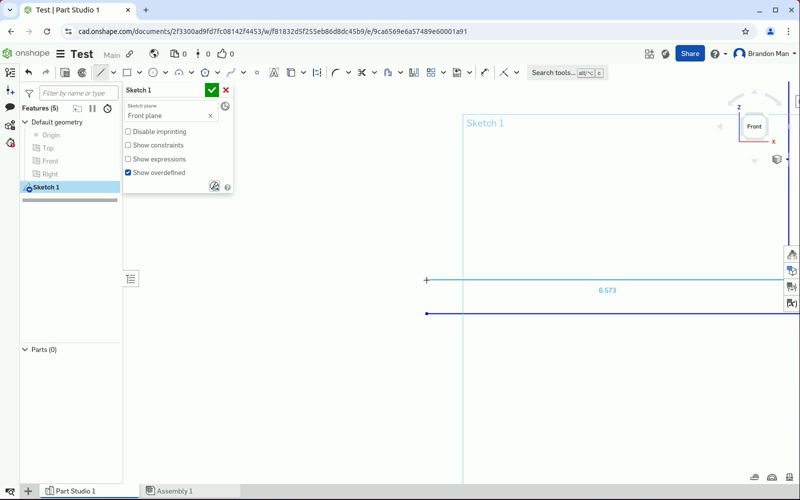
scroll(-6)
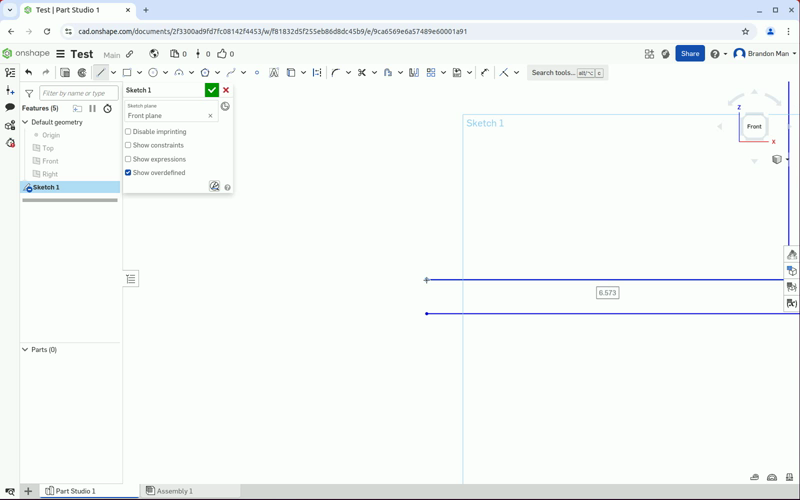
scroll(-6)
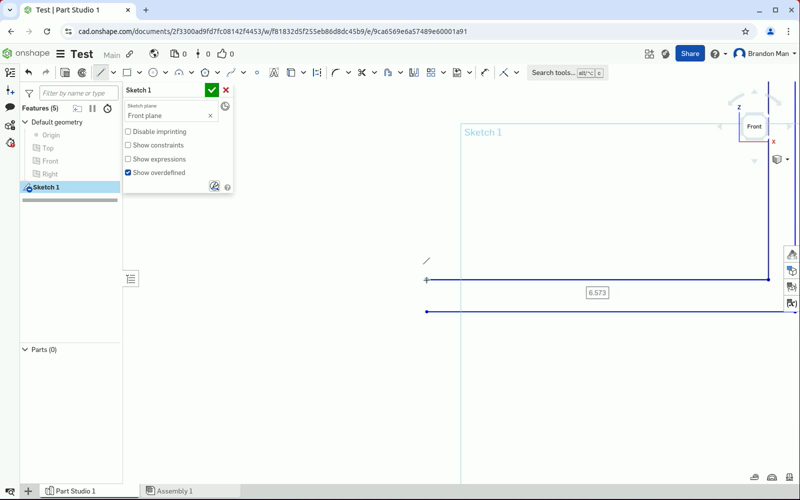
scroll(-6)
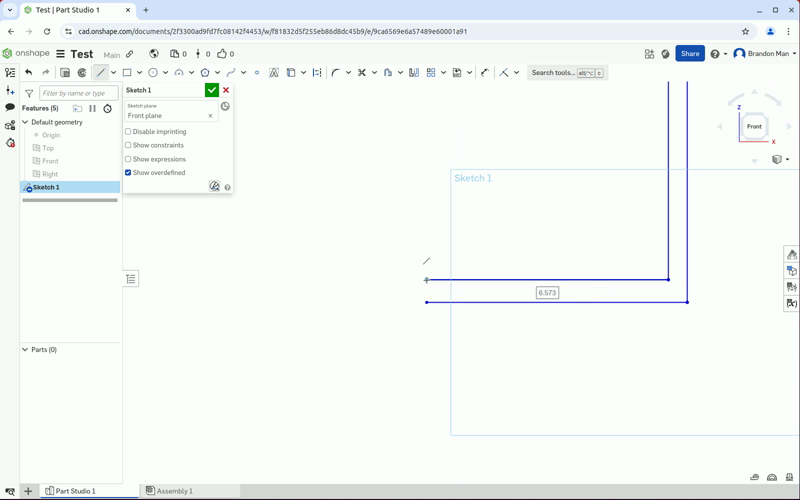
scroll(-6)
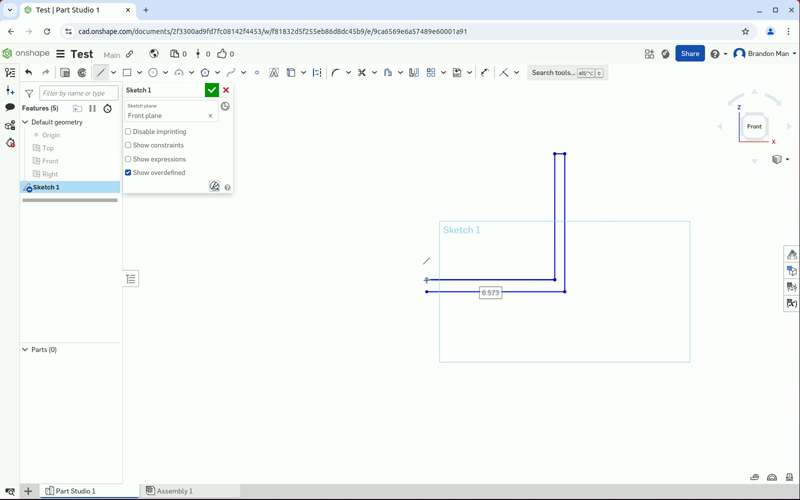
scroll(-6)
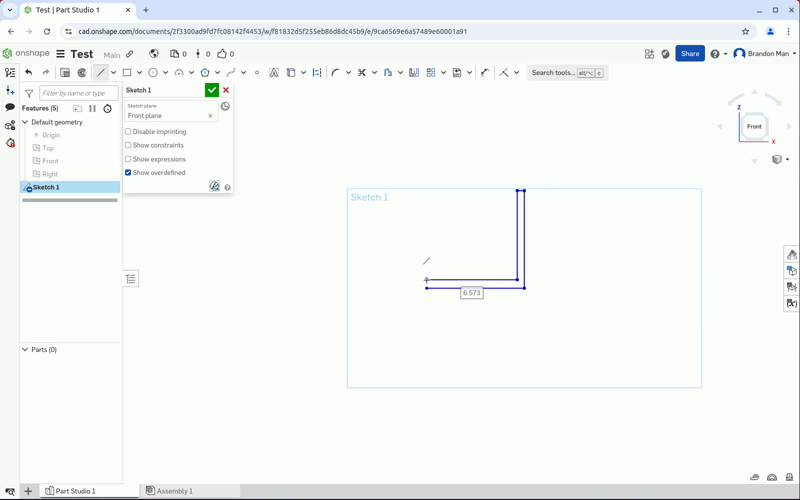
scroll(-6)
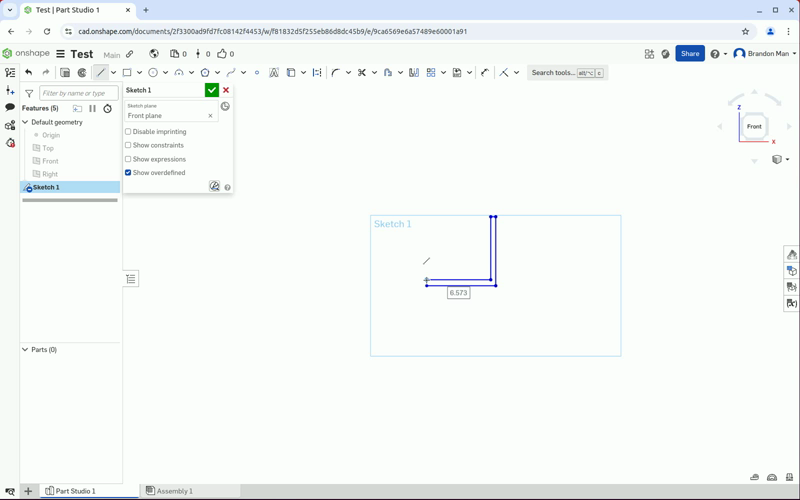
scroll(-6)
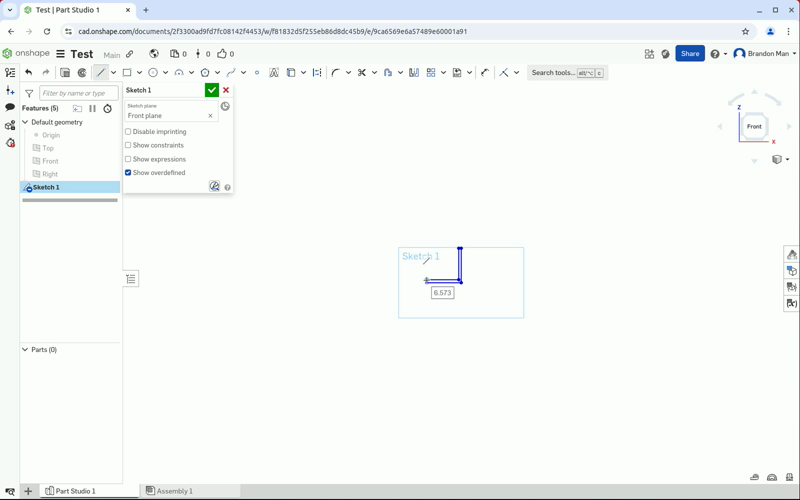
key_up(shift)
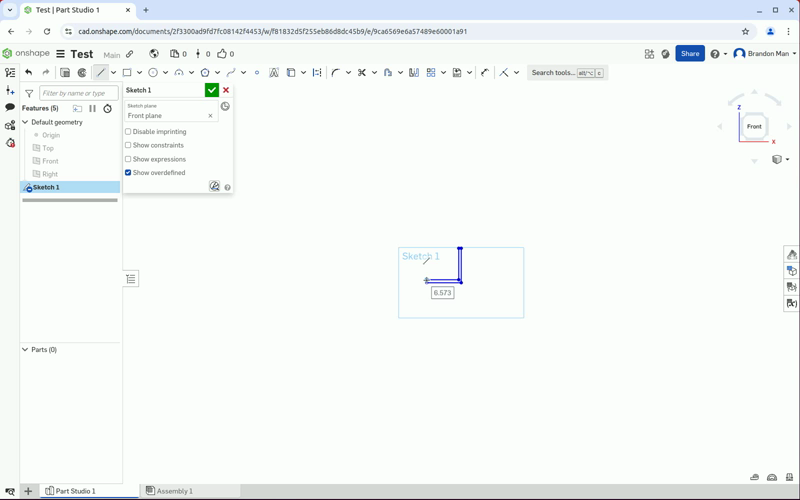
mouse_move(456, 279)
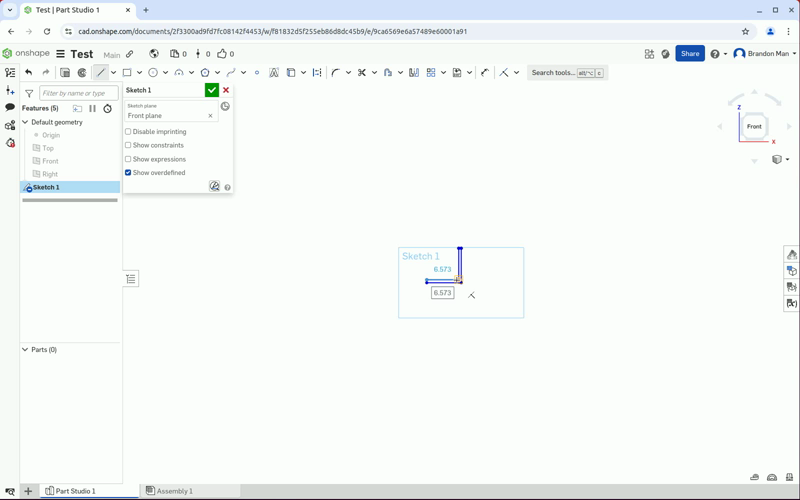
key_down(shift)
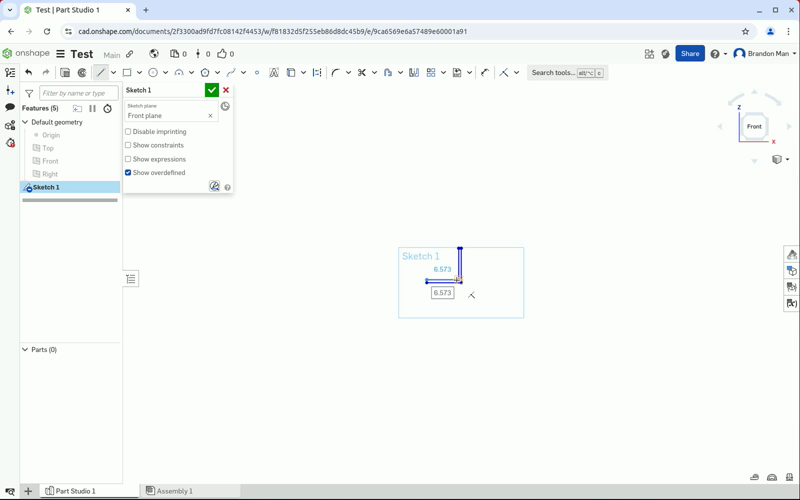
mouse_move(426, 282)
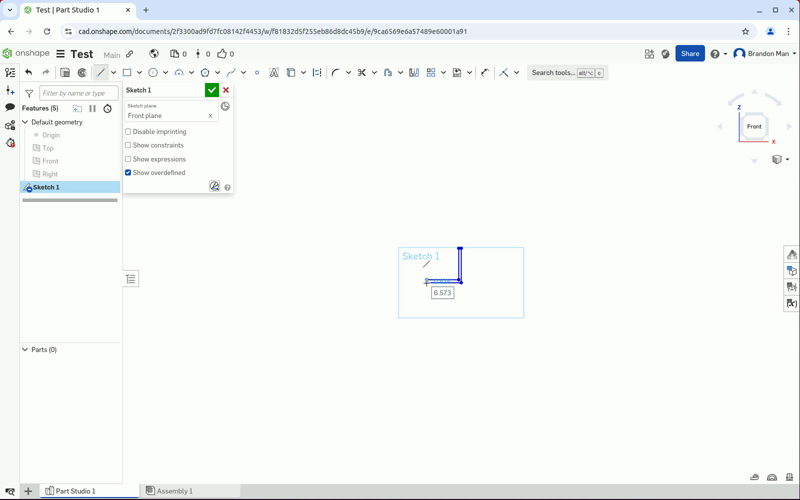
scroll(6)
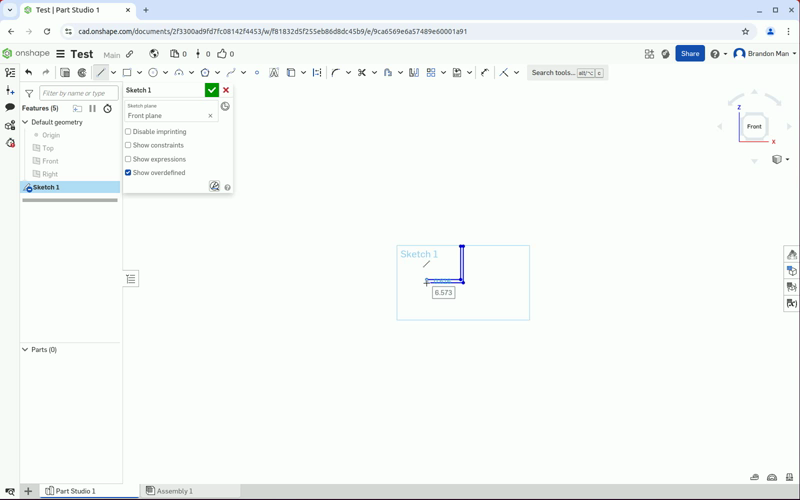
scroll(6)
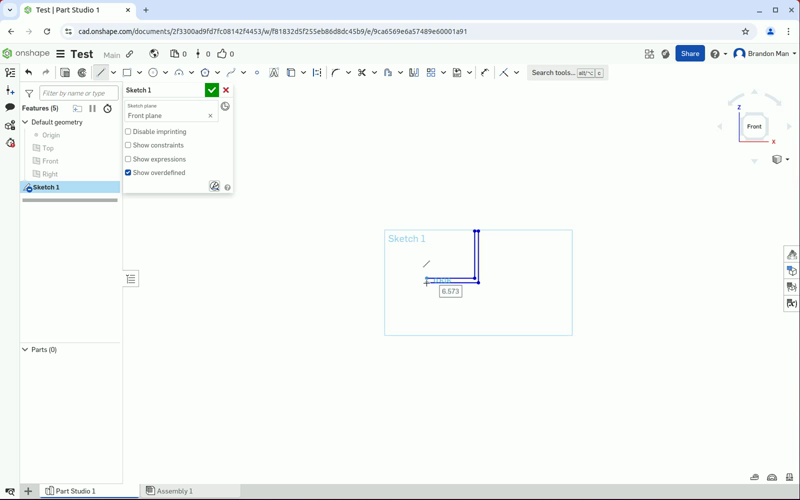
scroll(6)
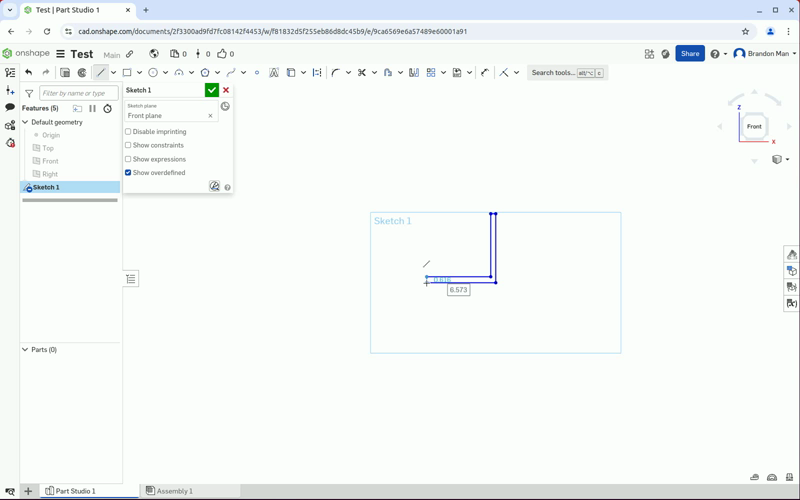
scroll(6)
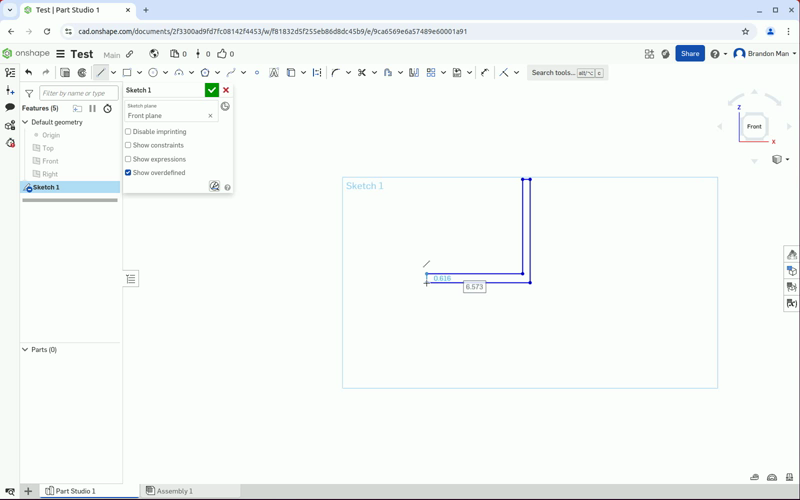
scroll(6)
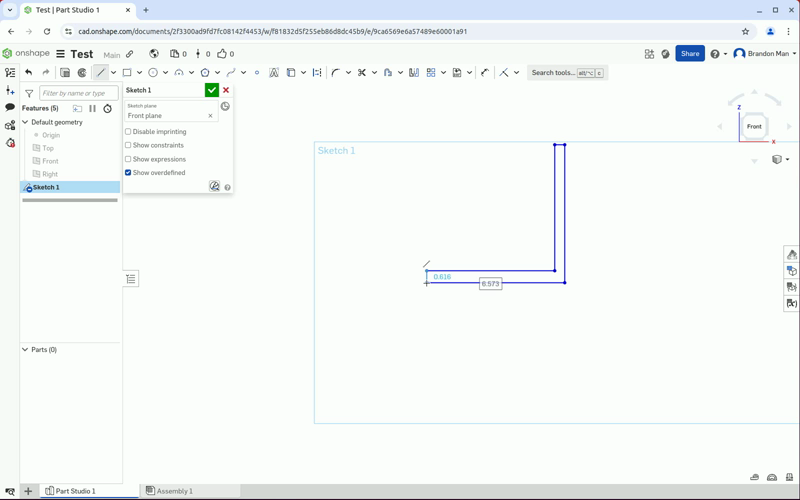
scroll(6)
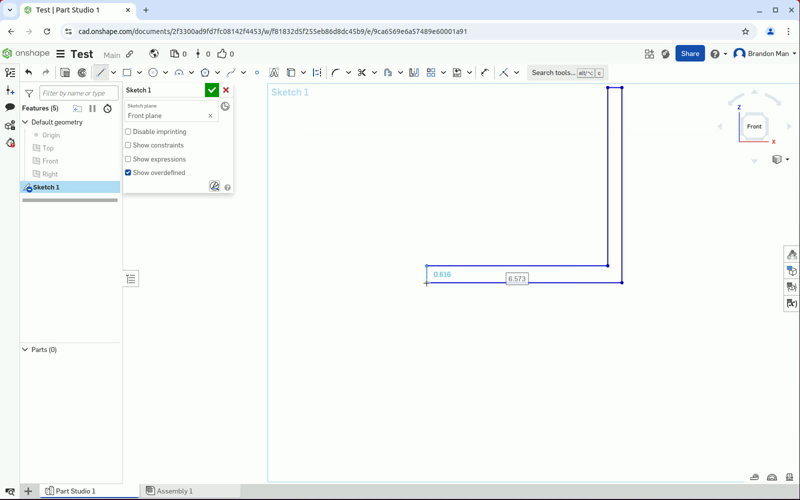
scroll(6)
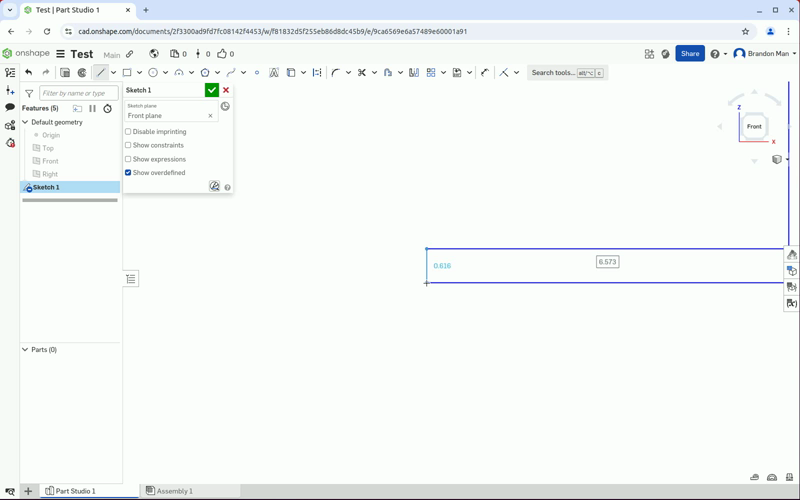
key_up(shift)
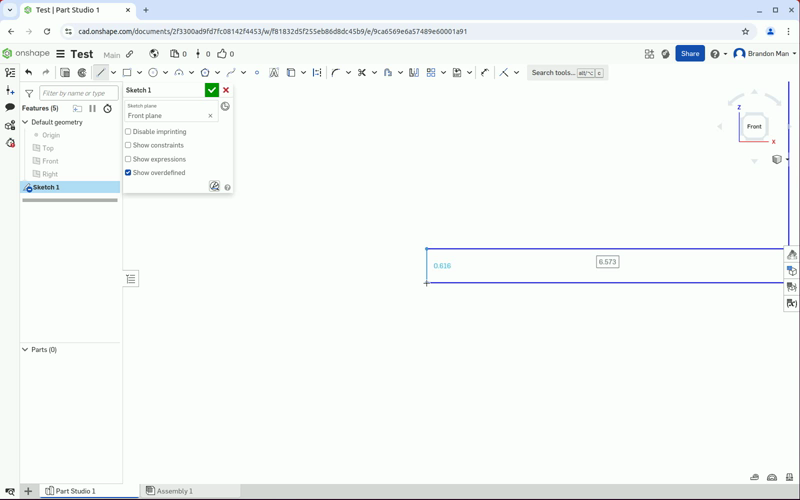
click(426, 282)
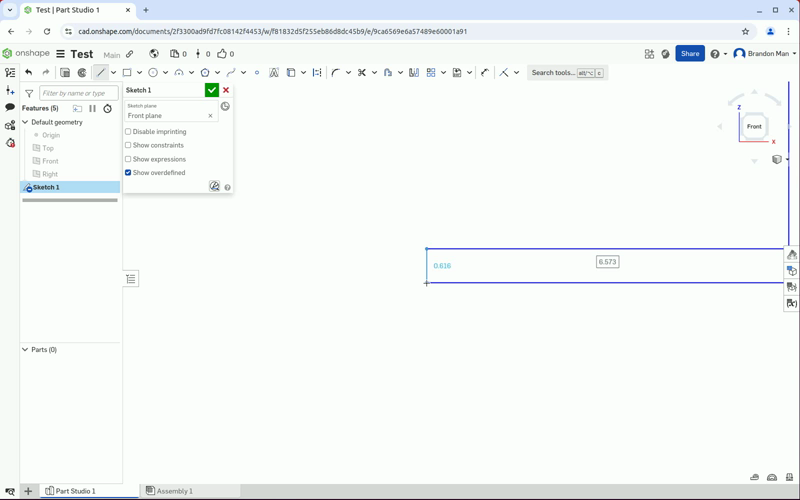
scroll(-6)
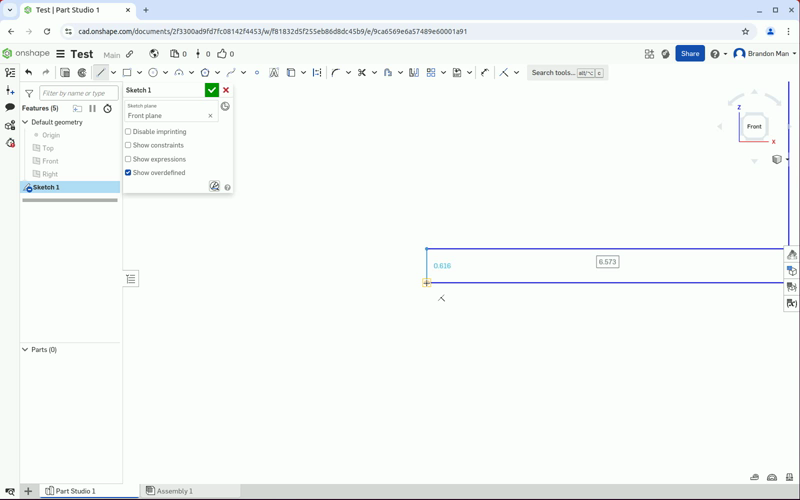
scroll(-6)
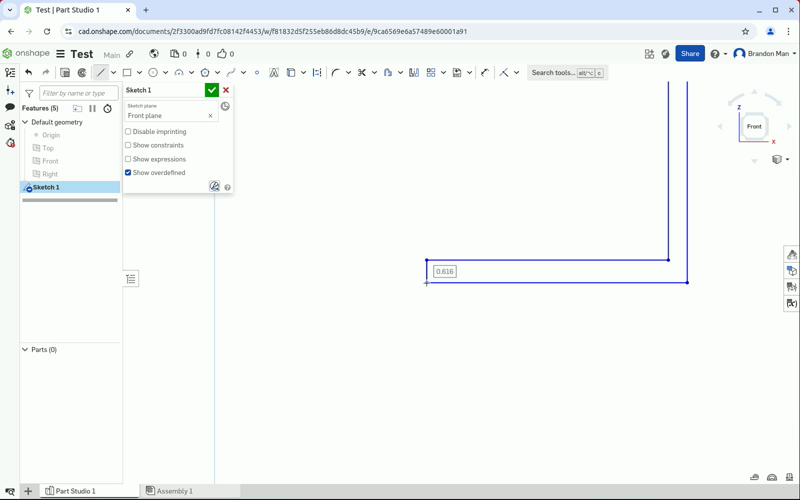
scroll(-6)
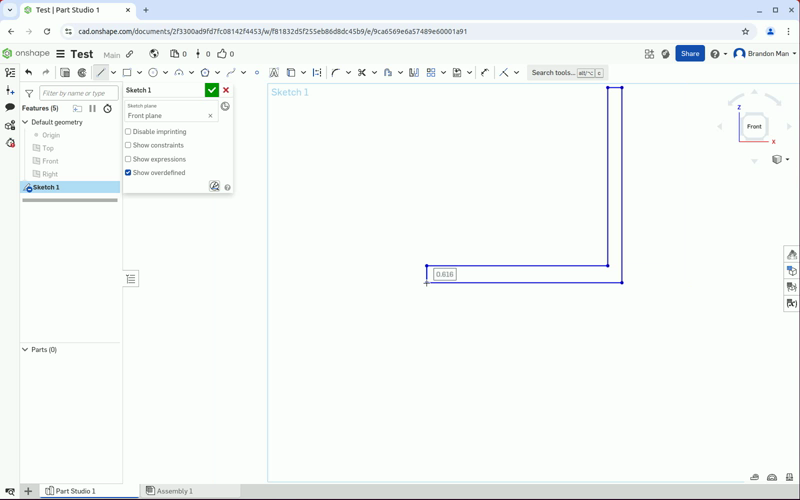
scroll(-6)
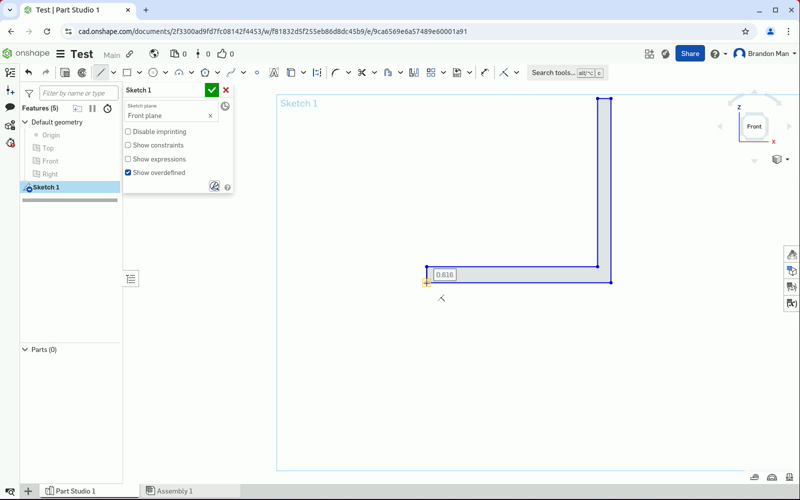
scroll(-6)
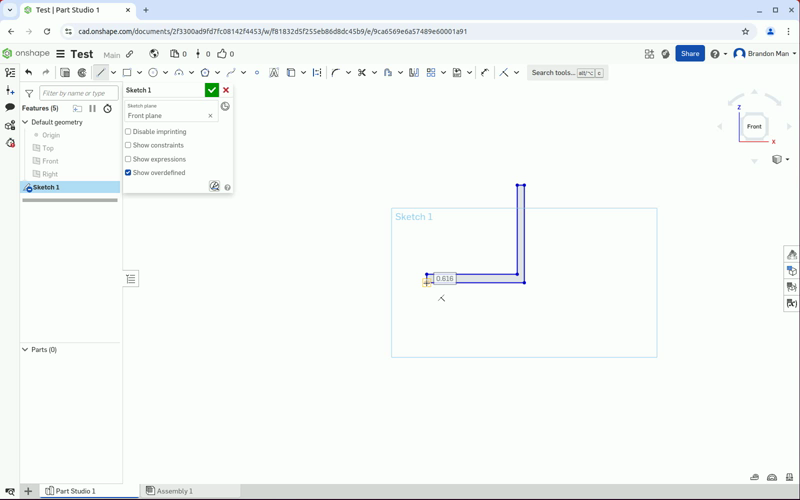
scroll(-6)
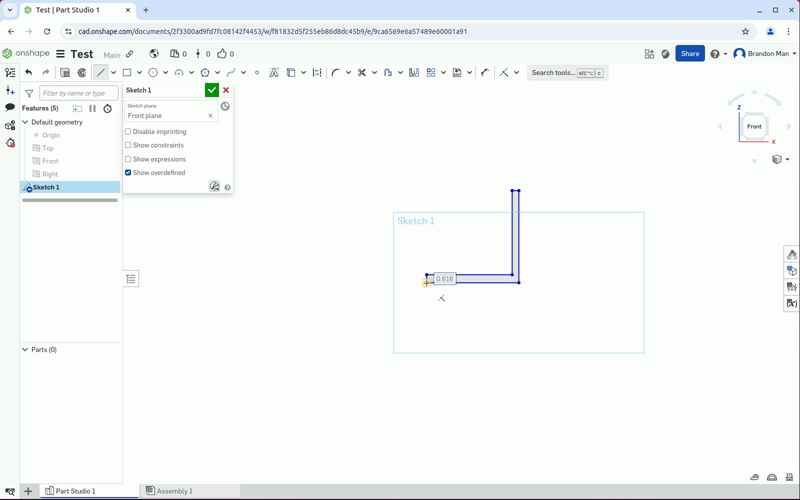
scroll(-6)
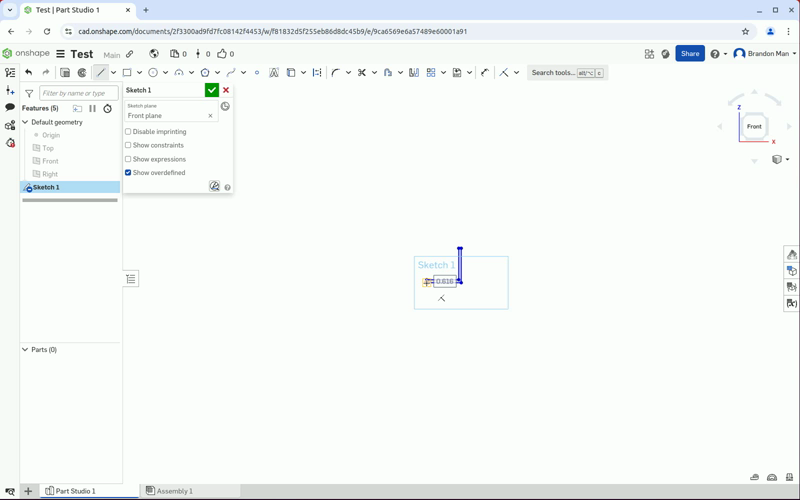
key(esc)
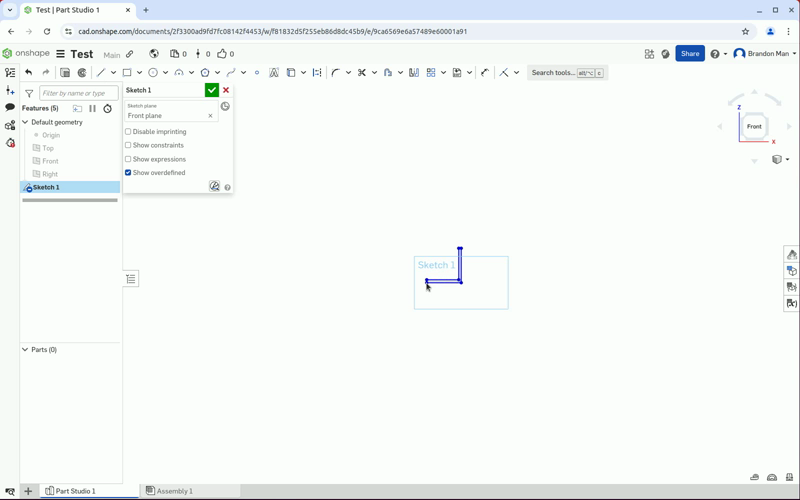
mouse_move(459, 269)
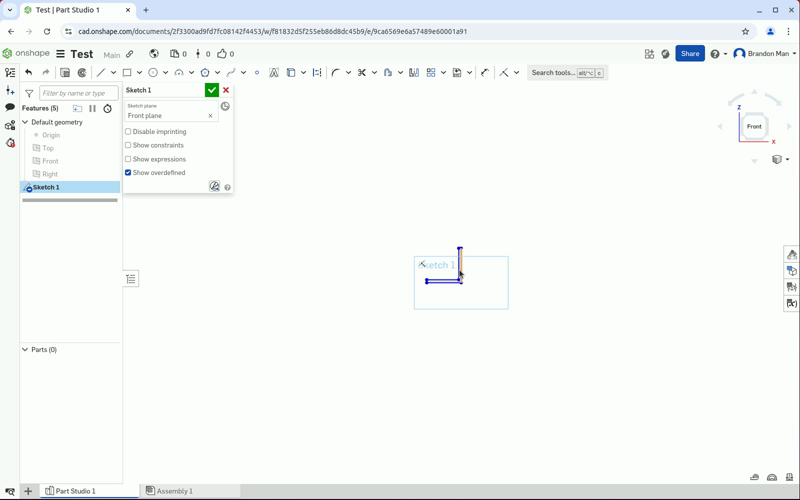
scroll(6)
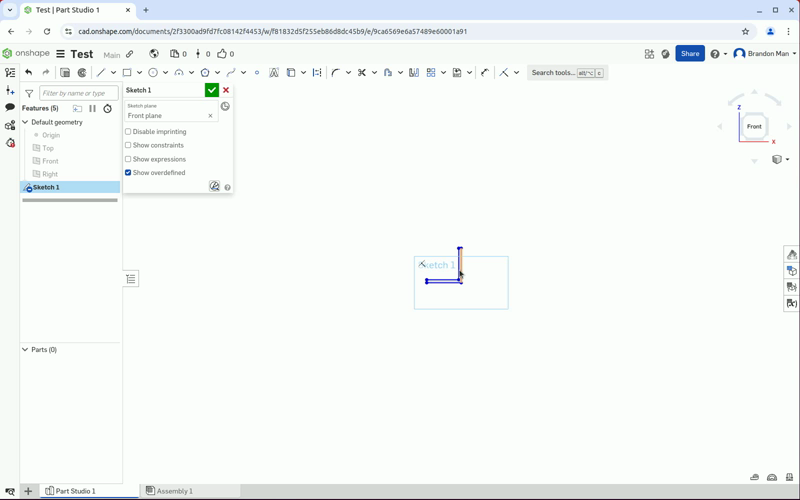
scroll(6)
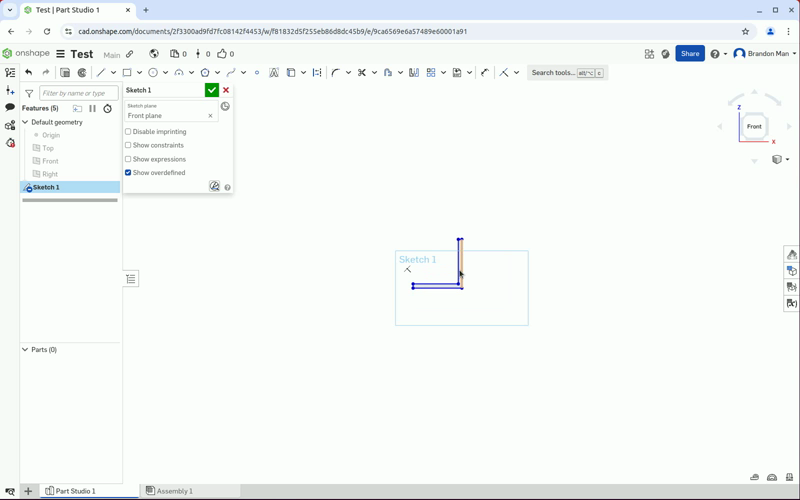
scroll(6)
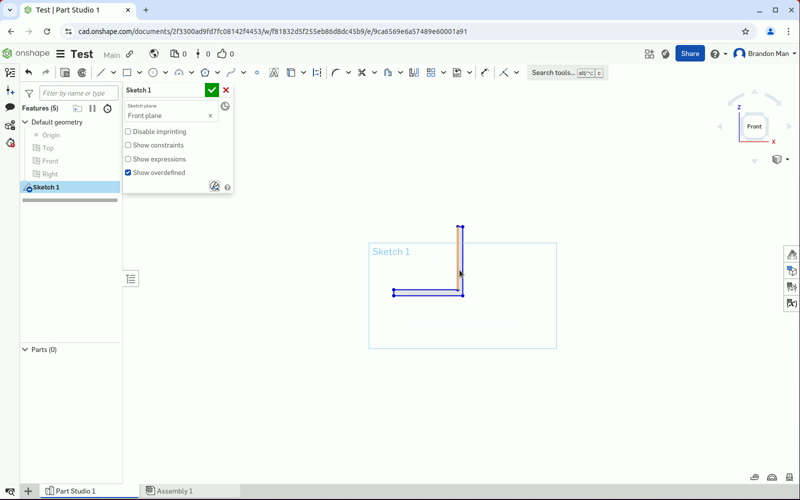
scroll(6)
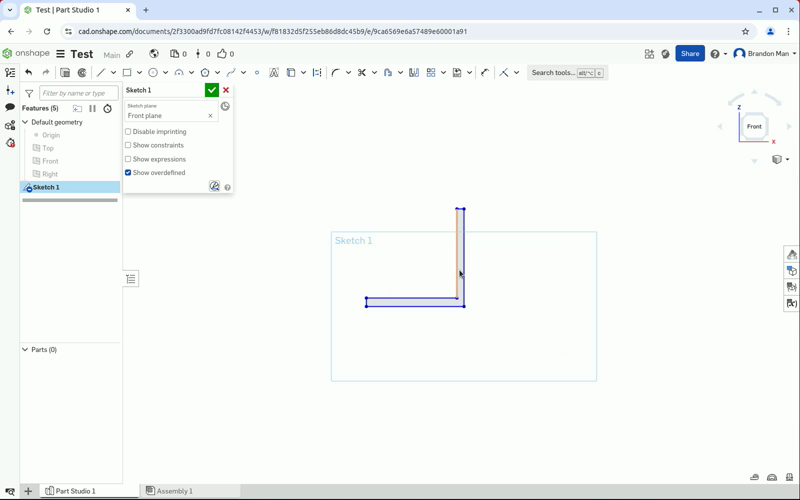
scroll(6)
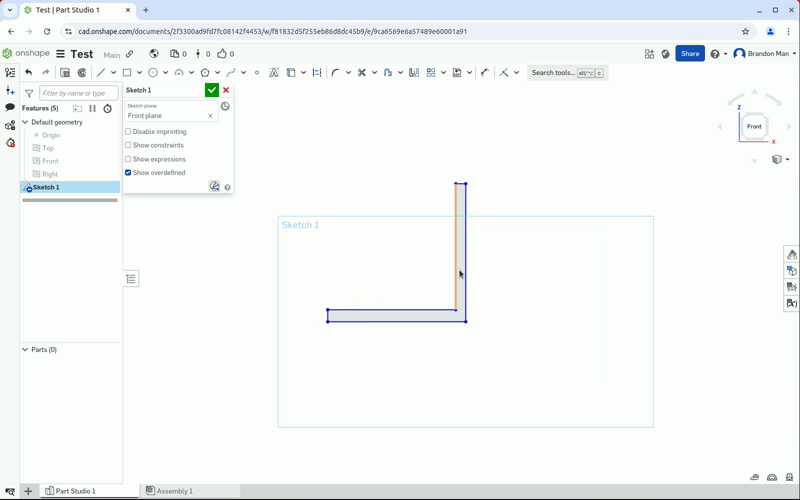
scroll(6)
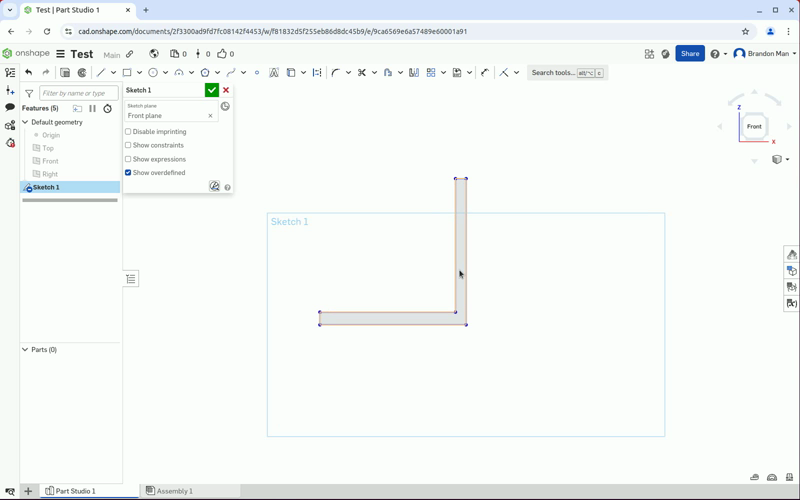
scroll(6)
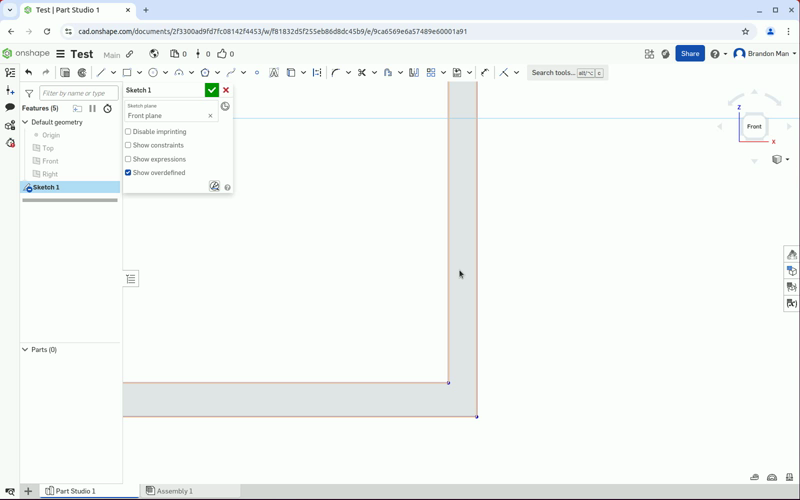
click(459, 269)
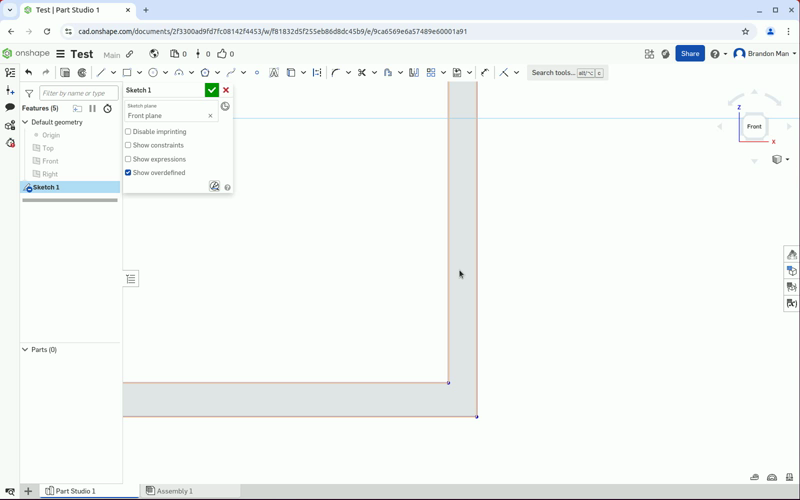
scroll(-6)
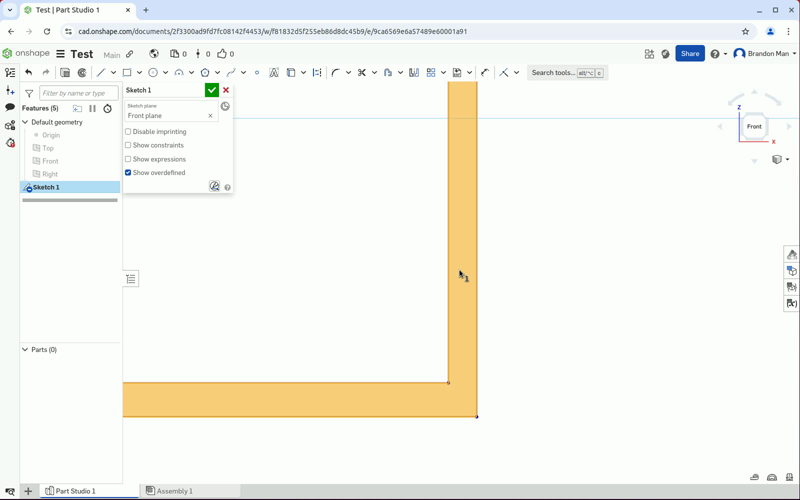
scroll(-6)
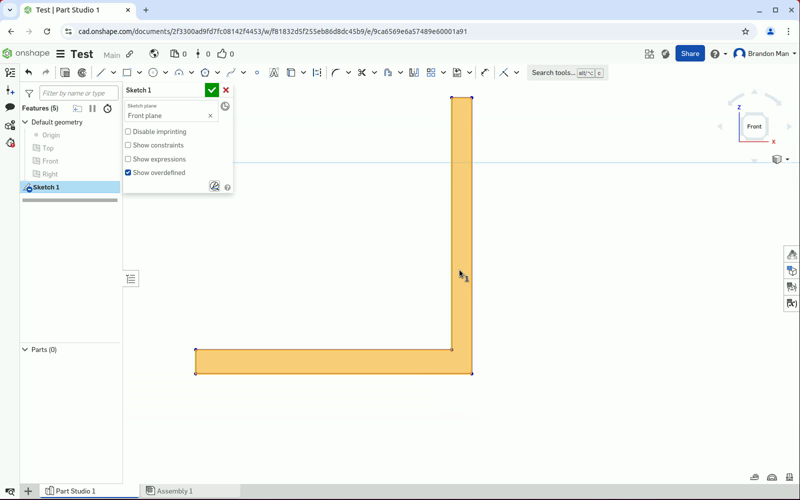
scroll(-6)
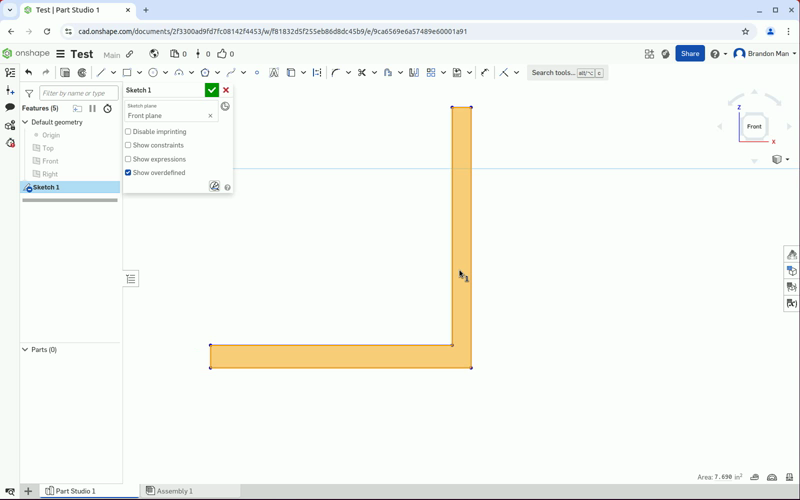
scroll(-6)
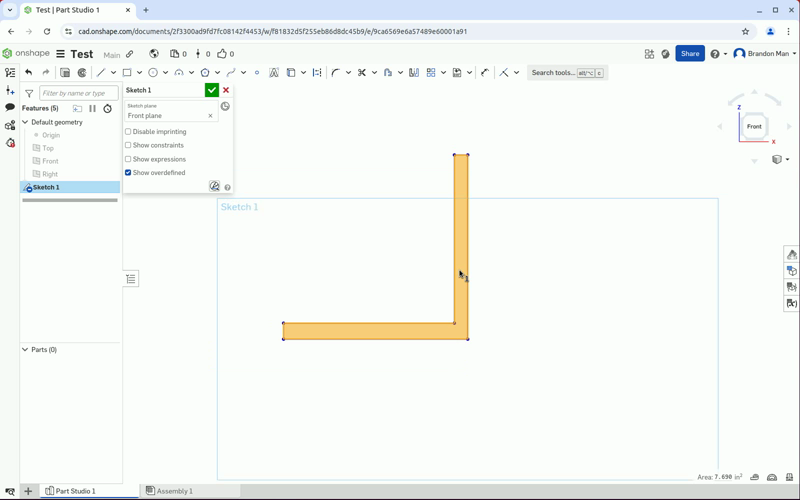
scroll(-6)
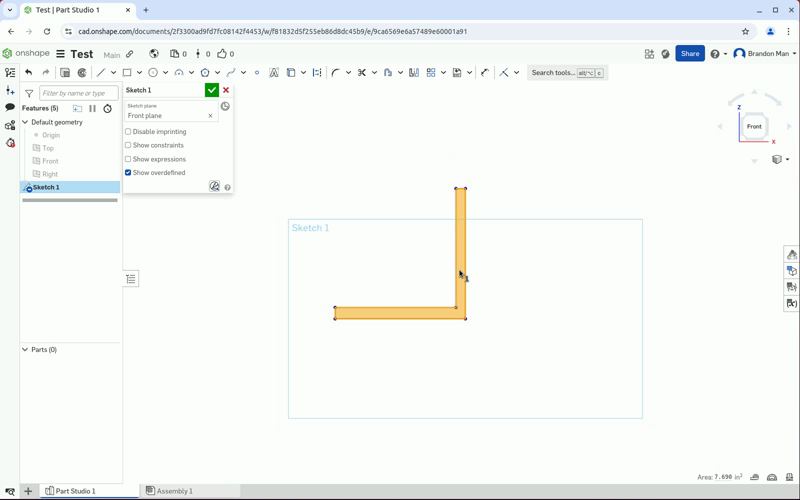
scroll(-6)
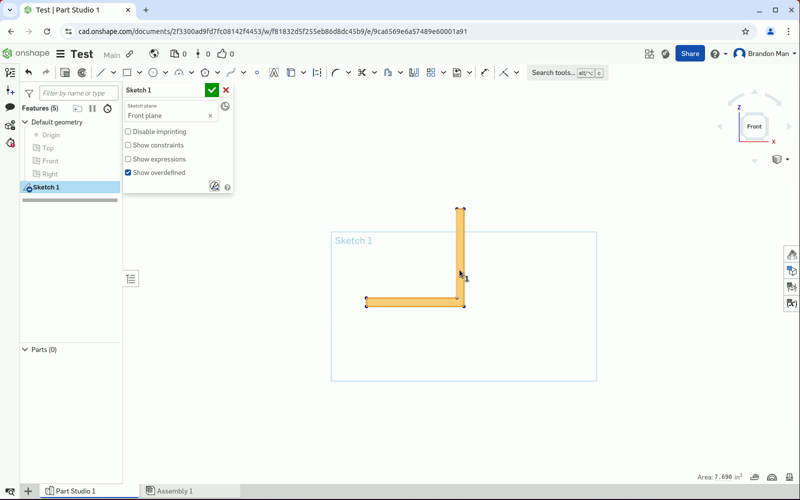
scroll(-6)
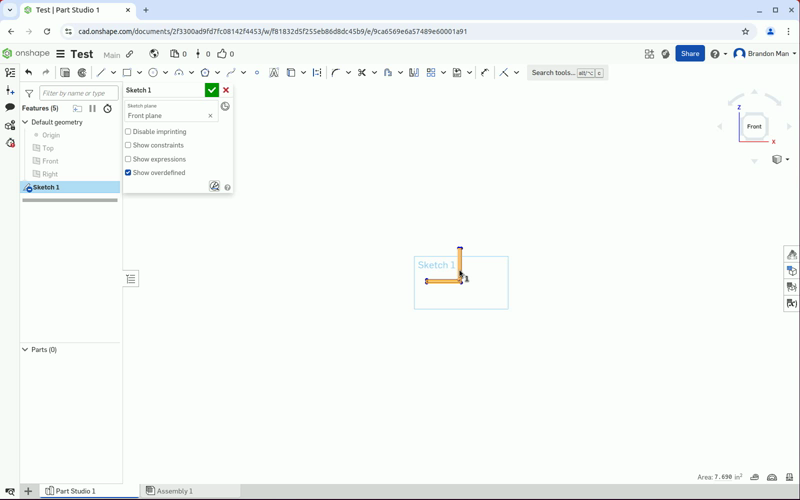
mouse_move(73, 352)
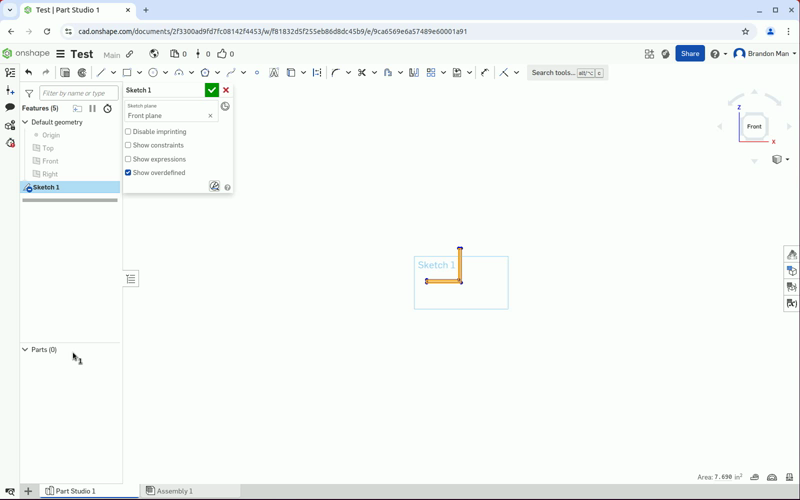
key(shift+y)
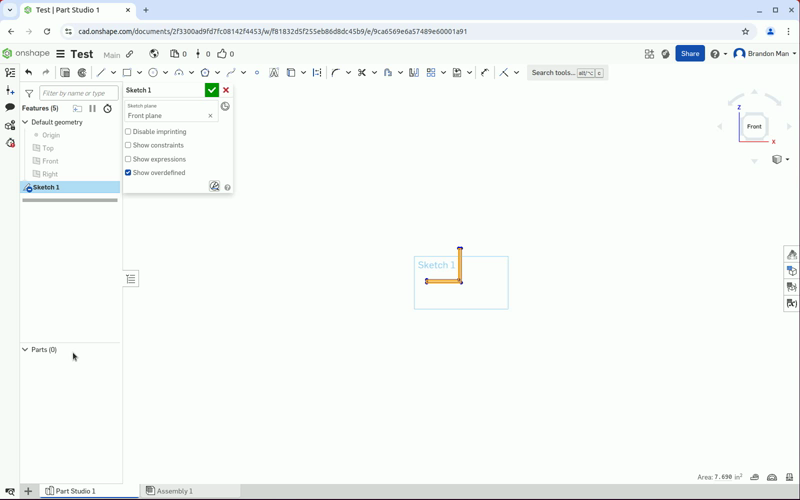
key(shift+e)
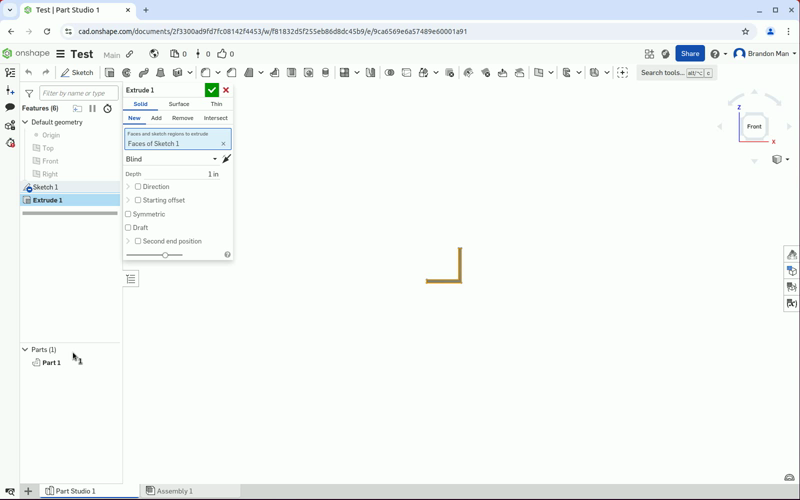
mouse_move(143, 106)
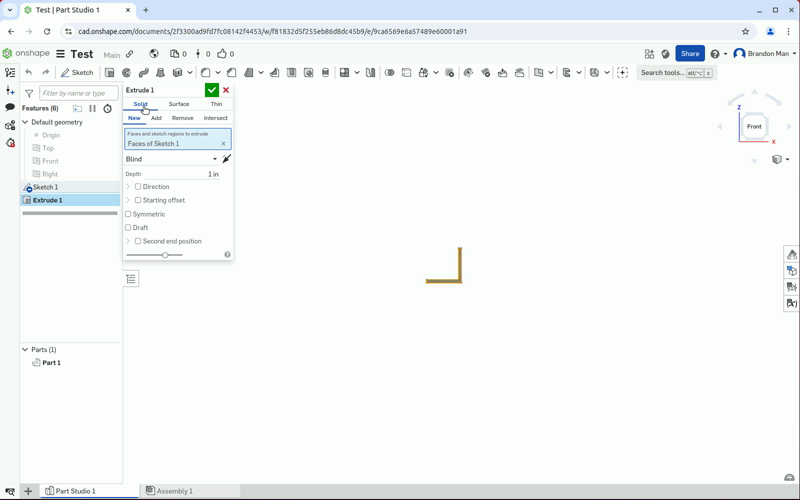
click(143, 106)
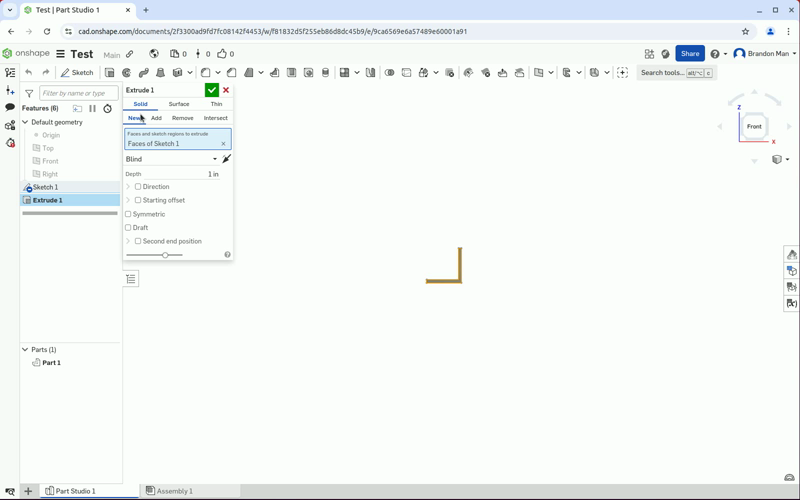
mouse_move(137, 120)
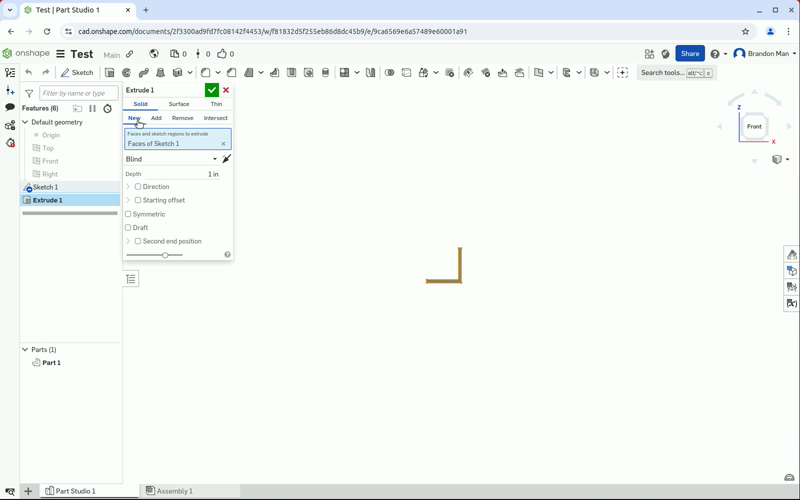
click(137, 120)
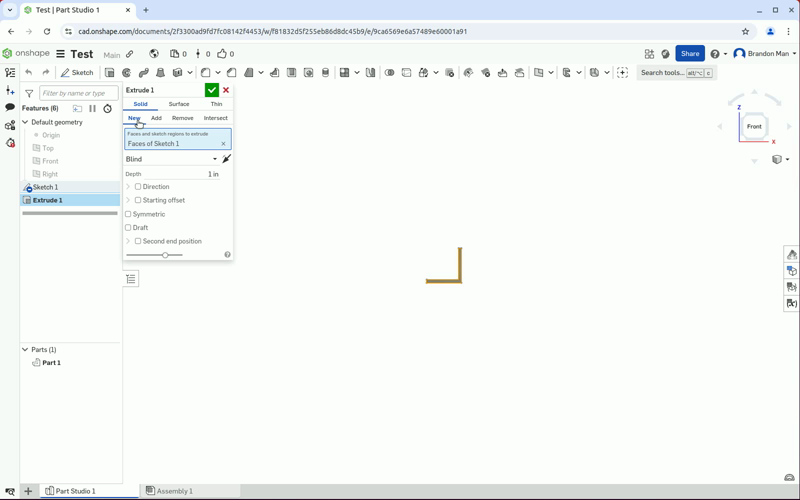
key(tab, 4)
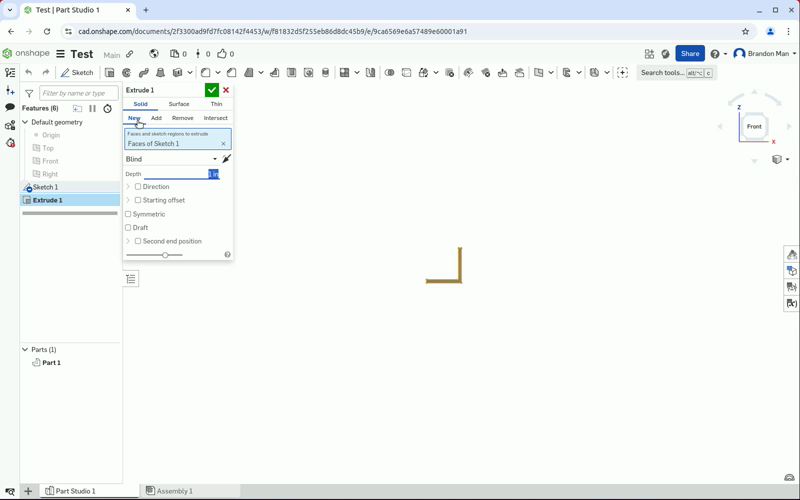
text(18.535)
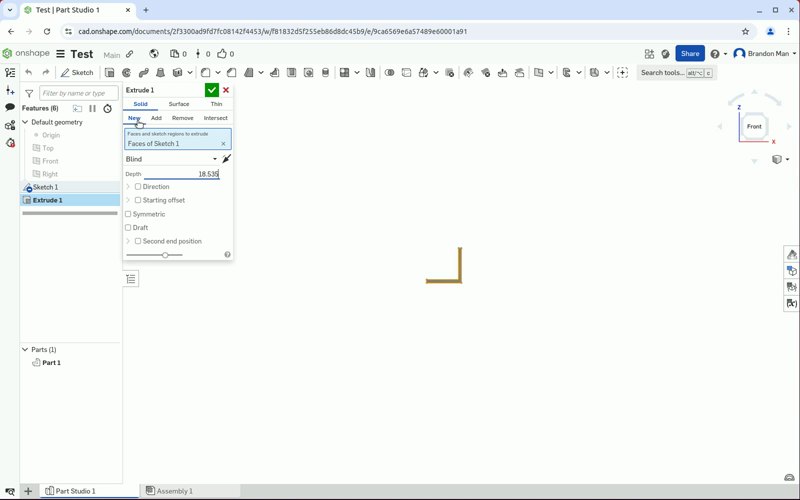
key(enter)
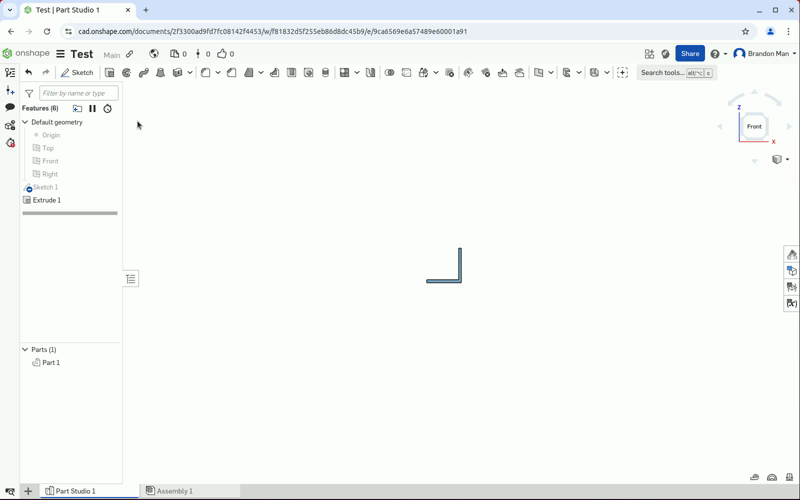
key(shift+h)
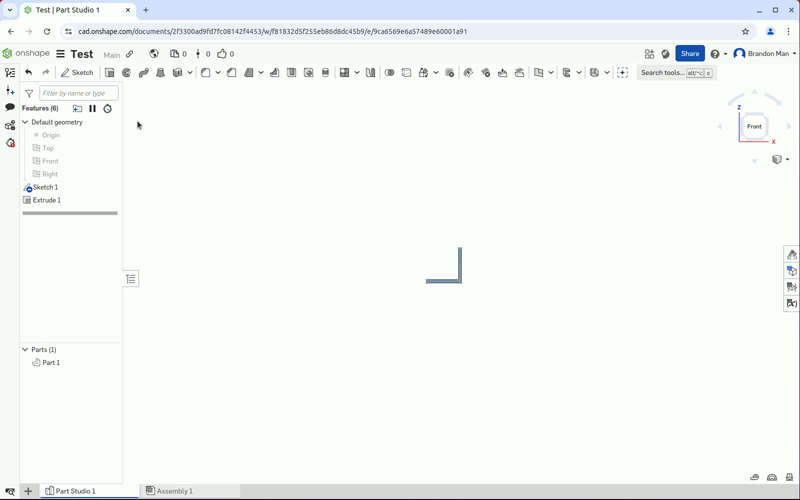
key(shift+h)
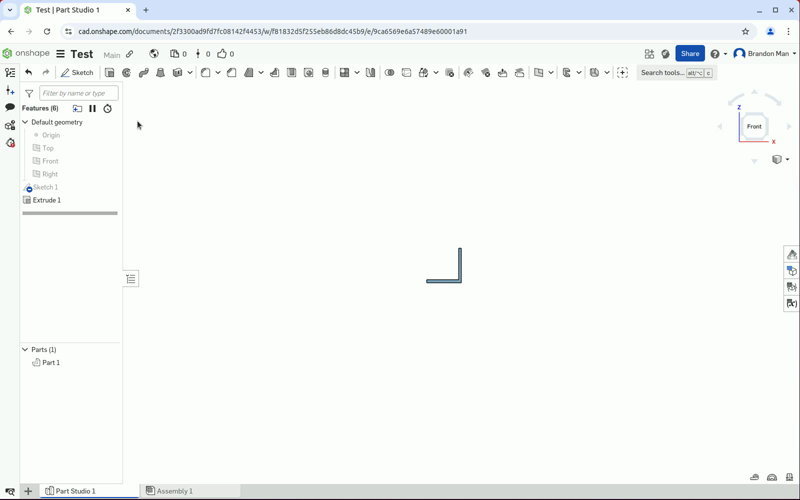
mouse_move(73, 189)
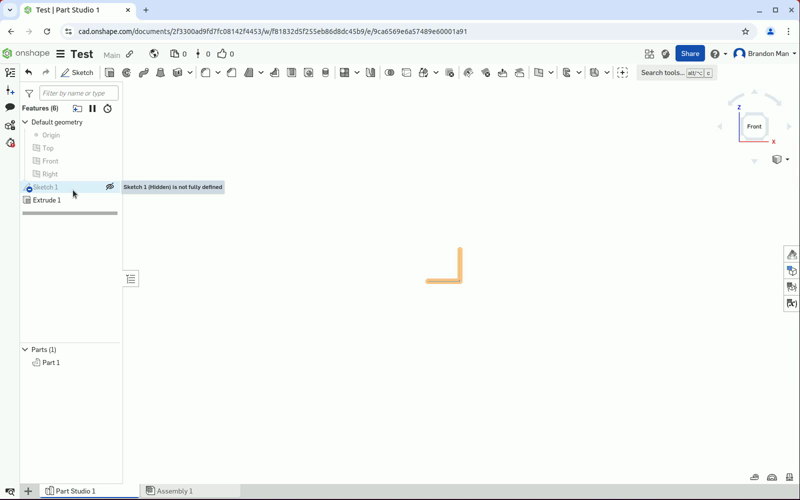
click(73, 189)
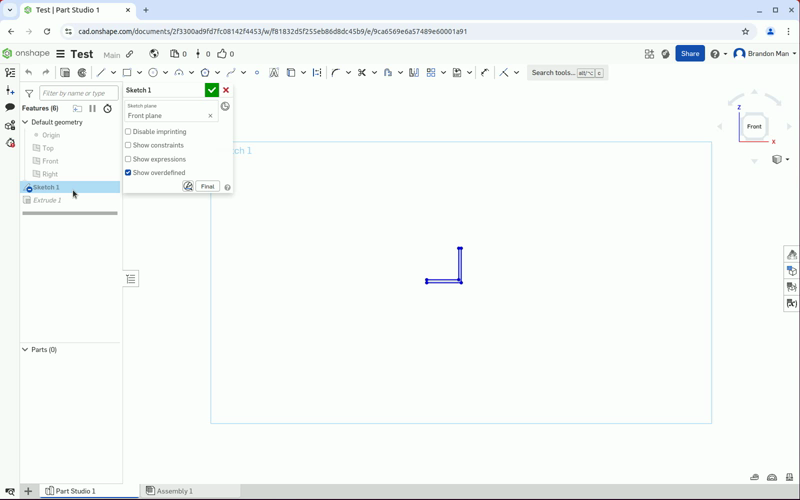
mouse_move(229, 92)
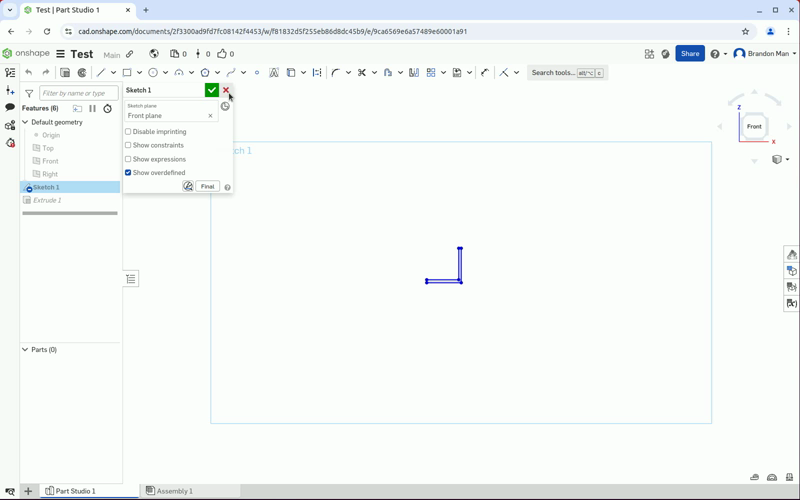
click(229, 92)
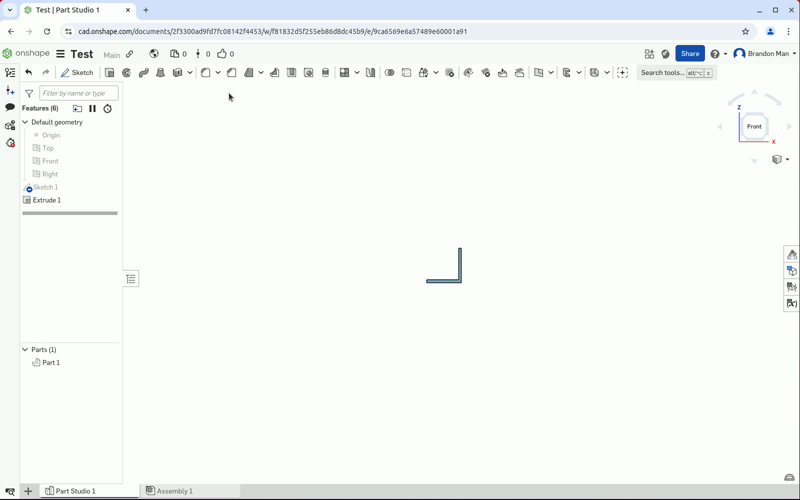
mouse_move(73, 352)
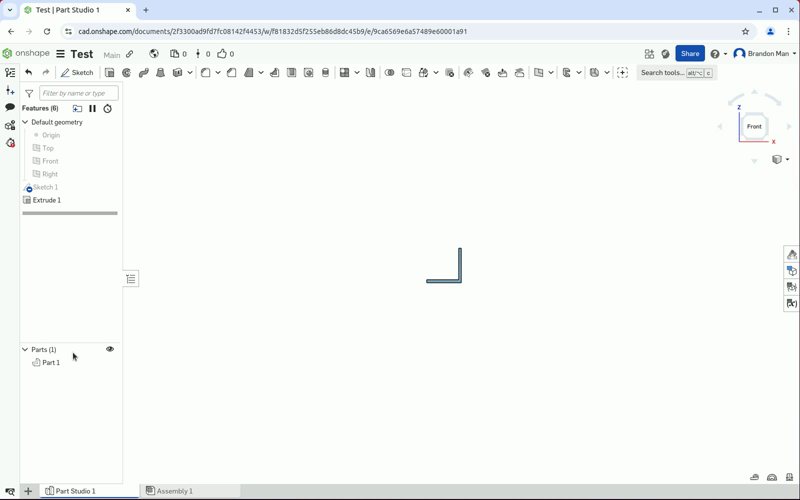
key(y)
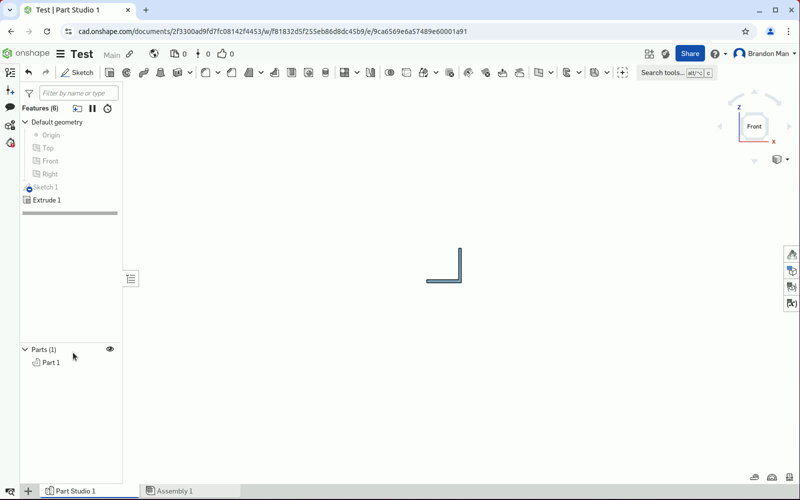
key(shift+p)
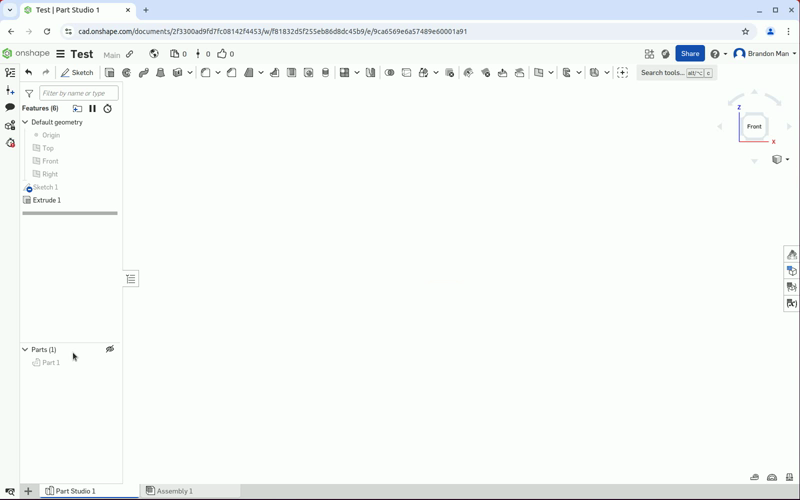
key(space)
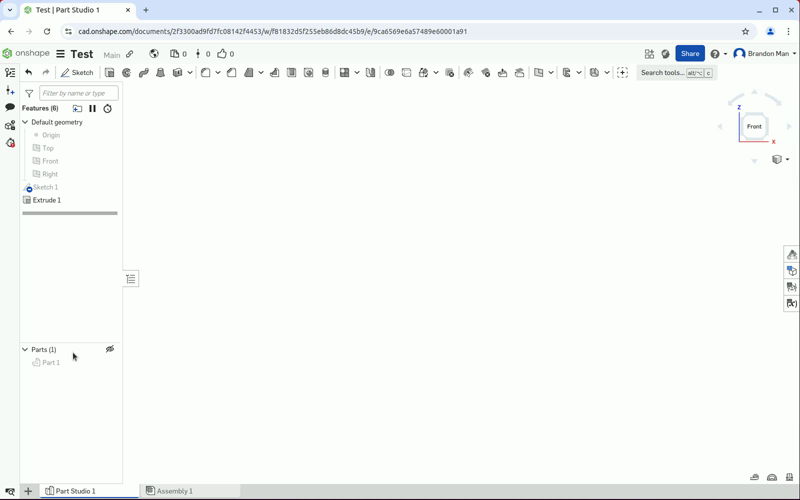
key_down(shift)
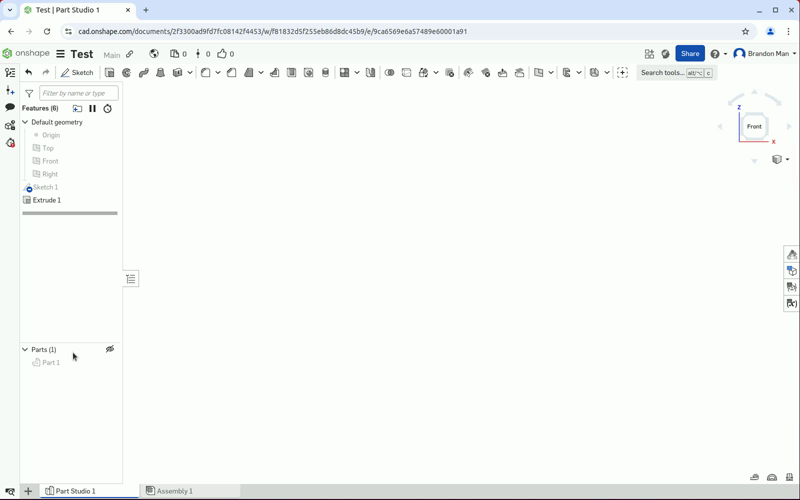
key(left)
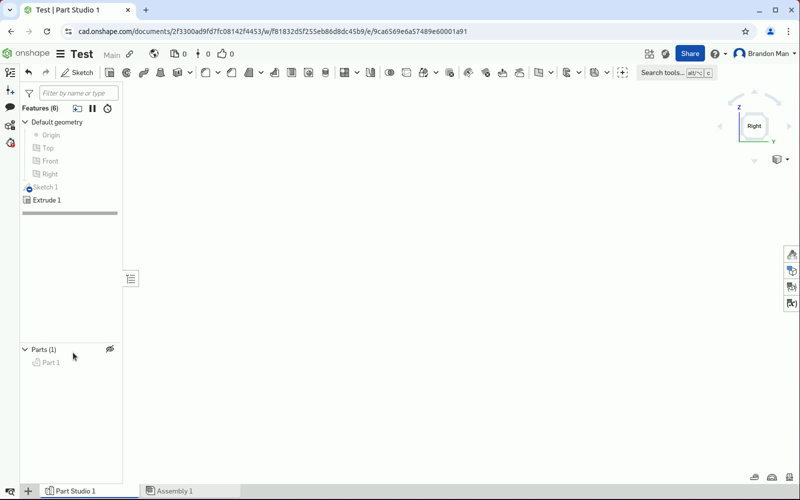
key_up(shift)
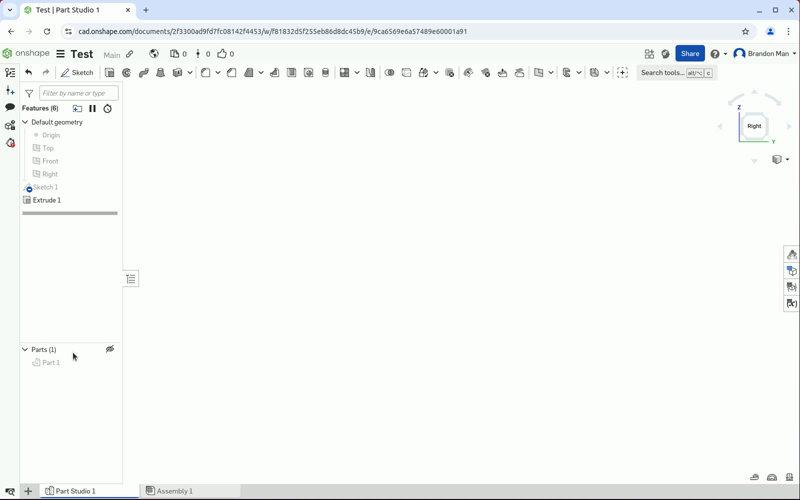
mouse_move(73, 352)
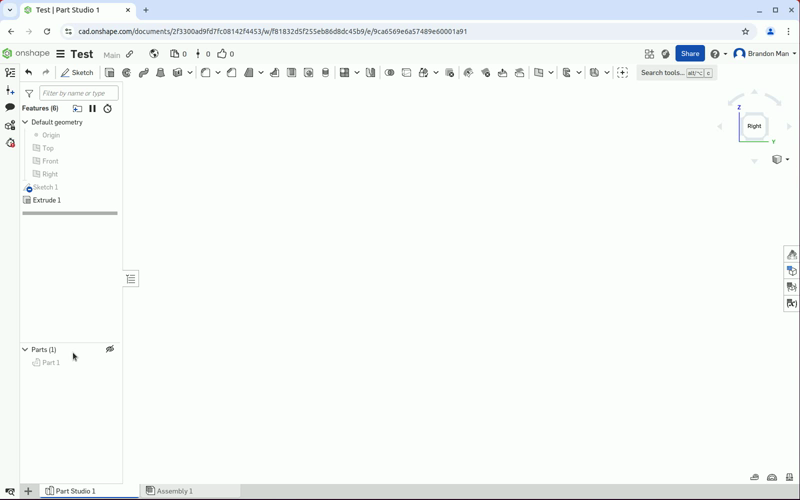
key(shift+y)
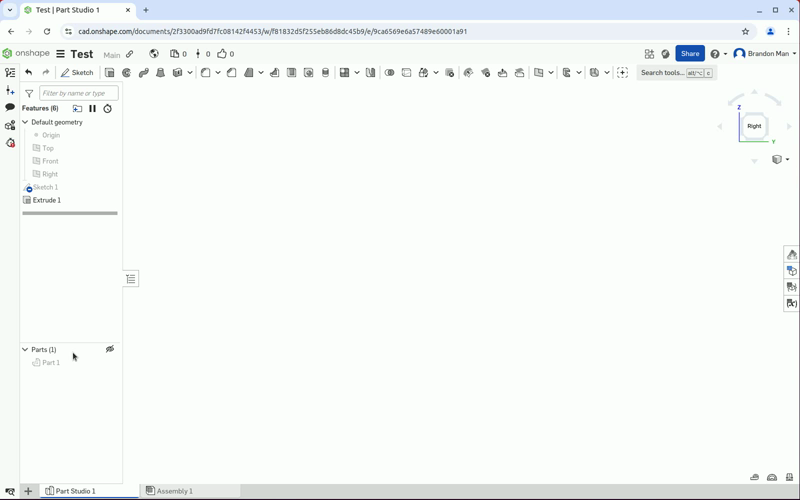
key(shift+s)
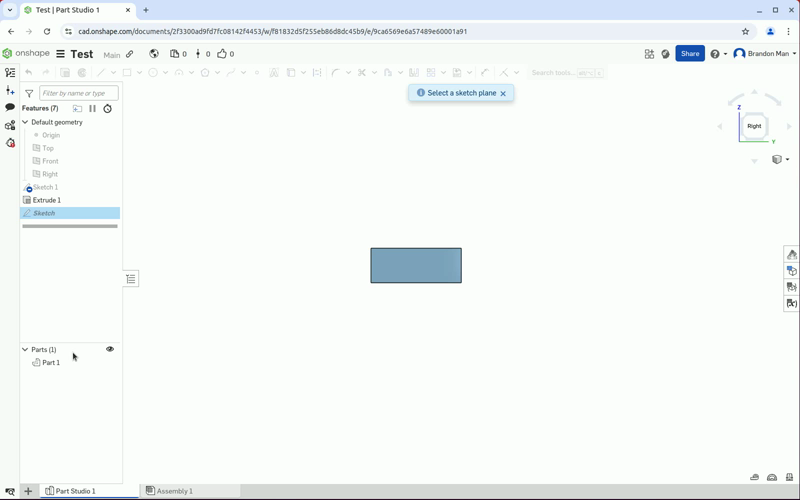
mouse_move(73, 176)
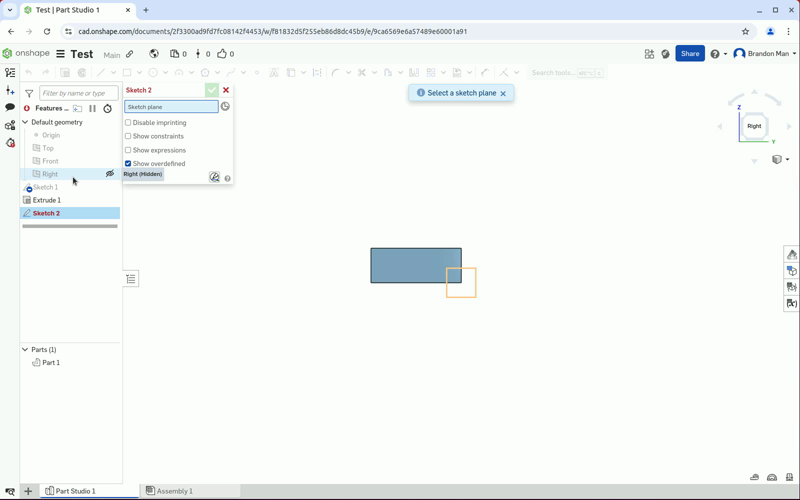
click(73, 176)
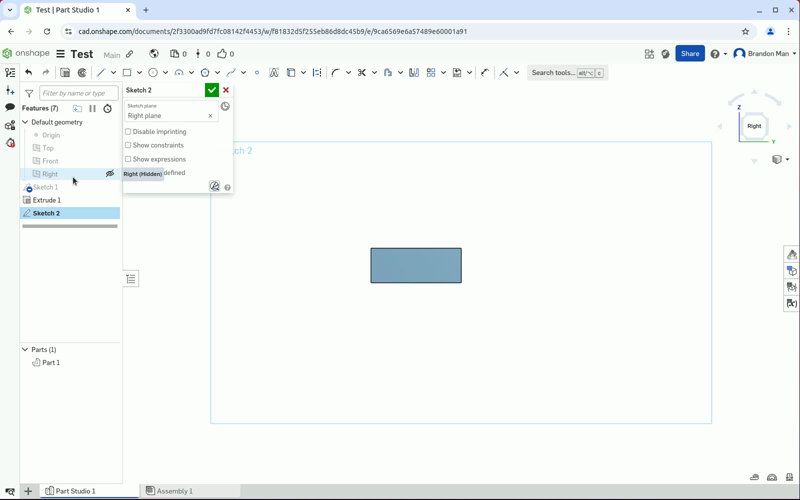
mouse_move(73, 352)
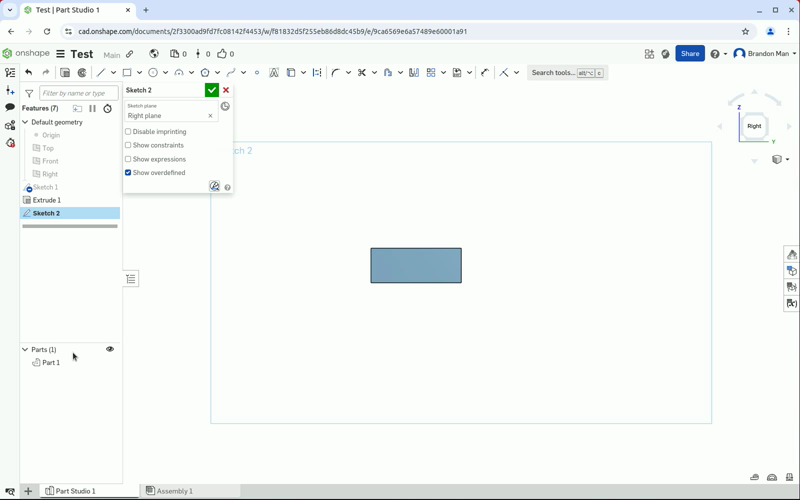
key(y)
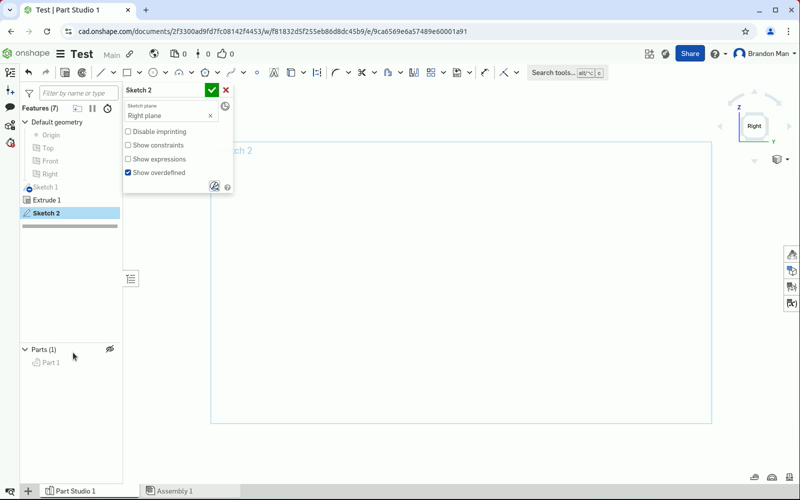
key(c)
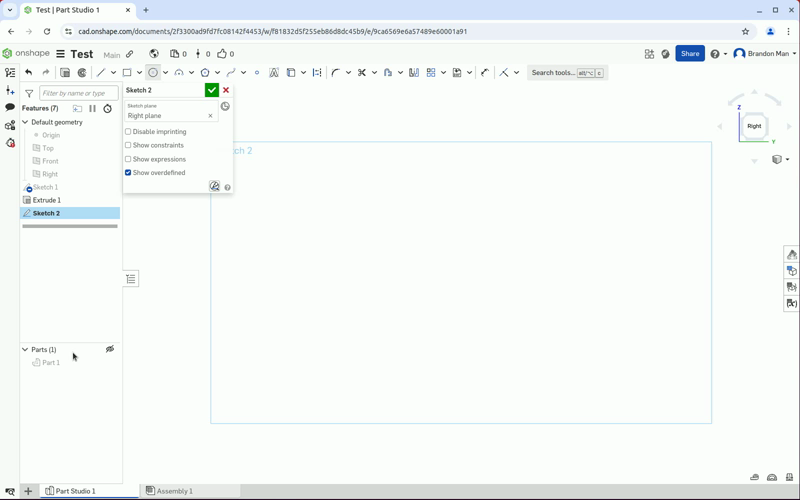
key_down(shift)
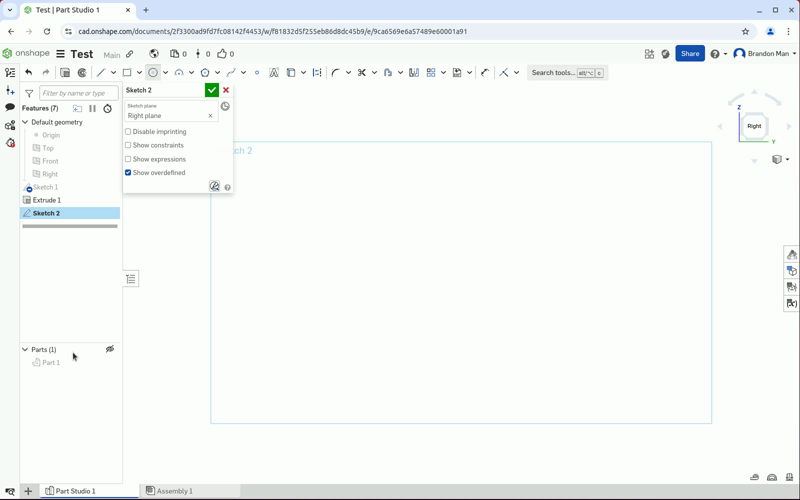
mouse_move(416, 266)
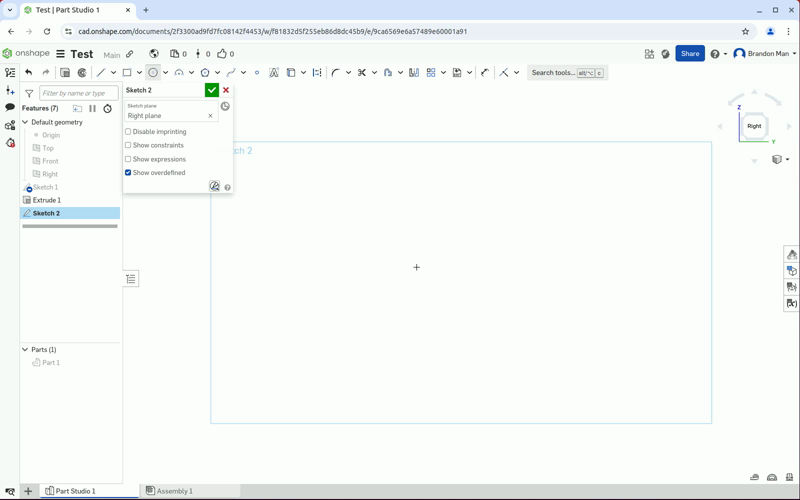
click(416, 266)
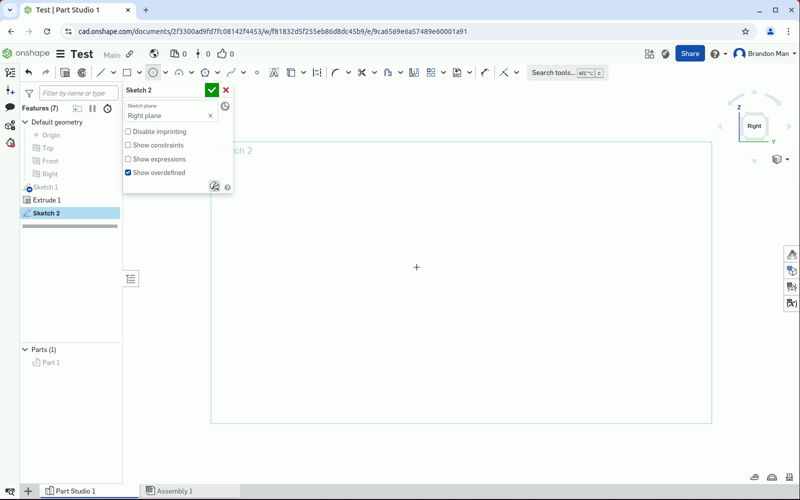
key_up(shift)
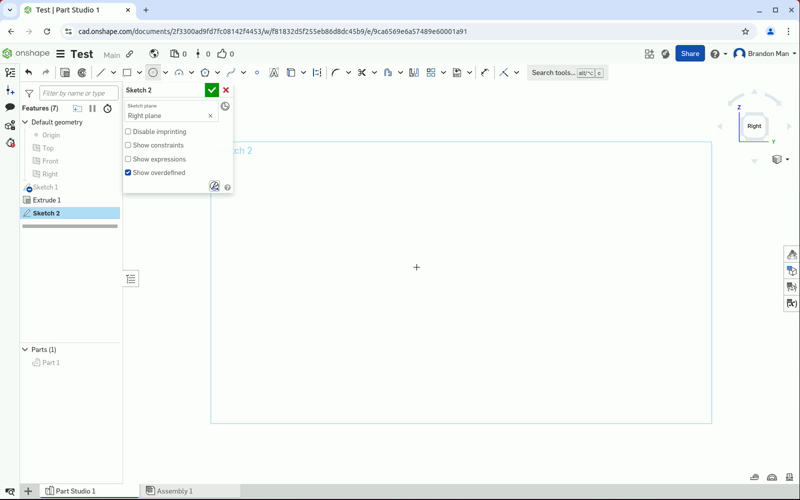
mouse_move(431, 266)
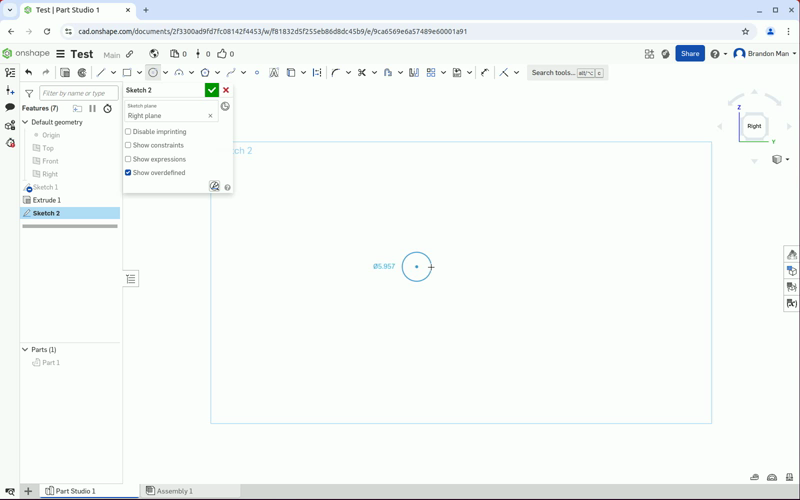
click(431, 266)
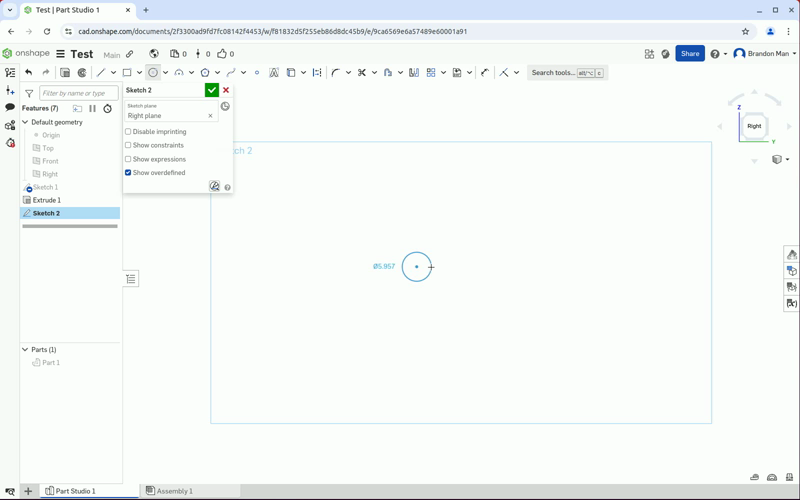
key(esc)
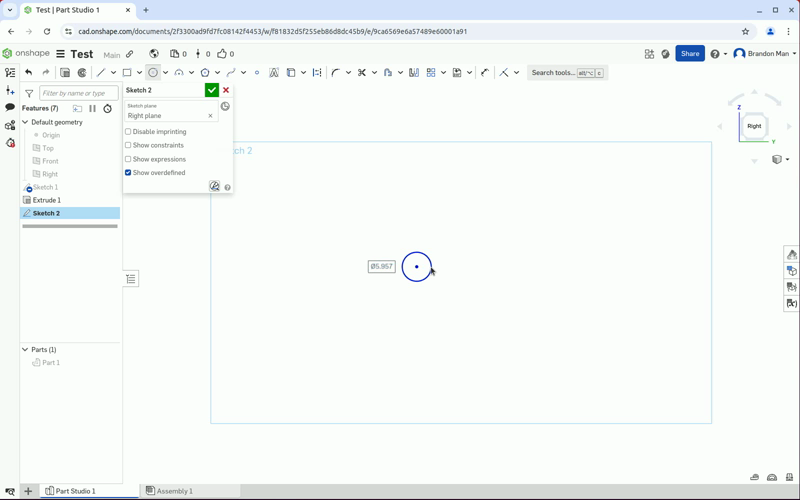
key(c)
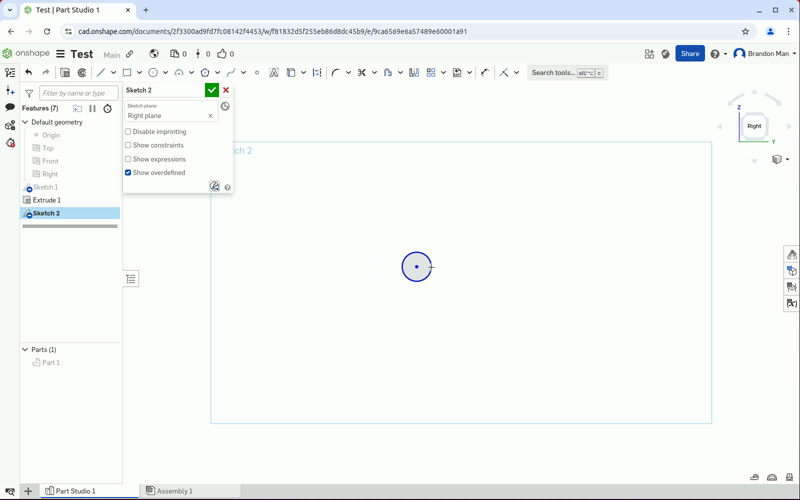
key_down(shift)
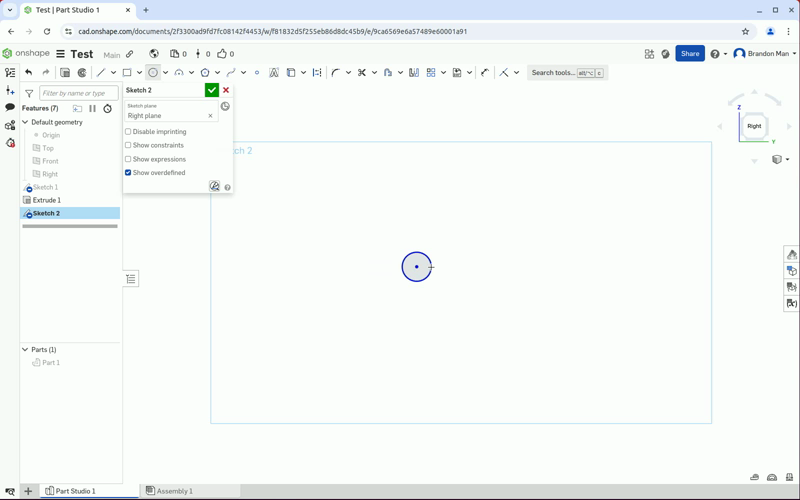
mouse_move(416, 266)
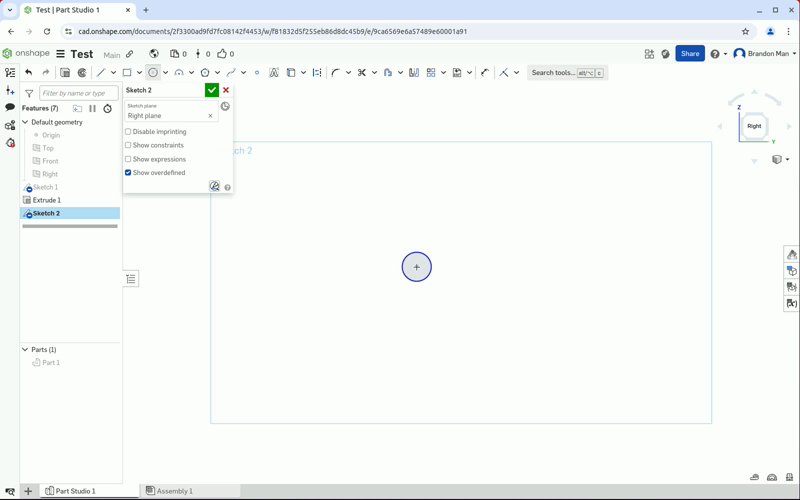
click(416, 266)
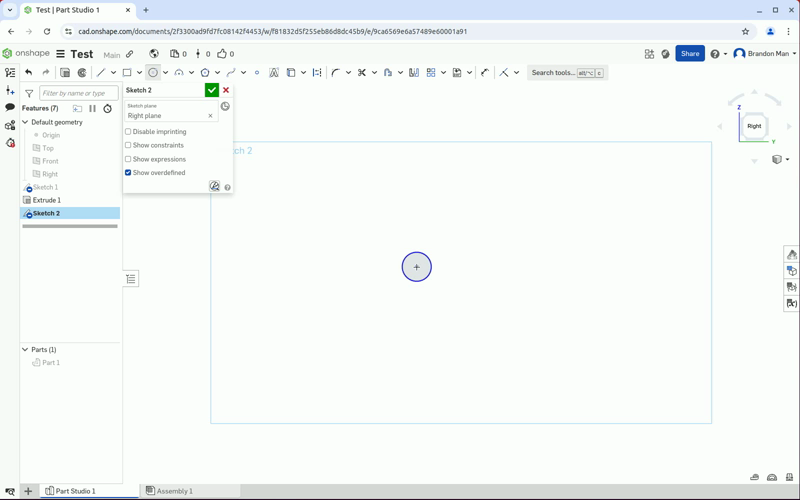
key_up(shift)
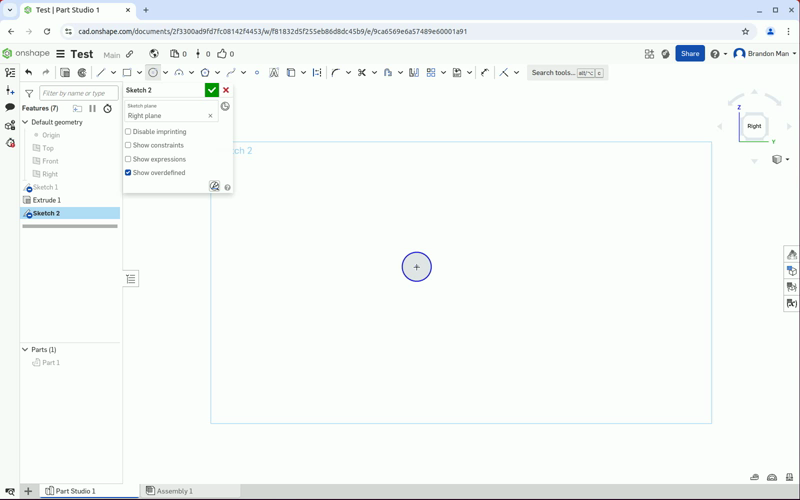
mouse_move(429, 266)
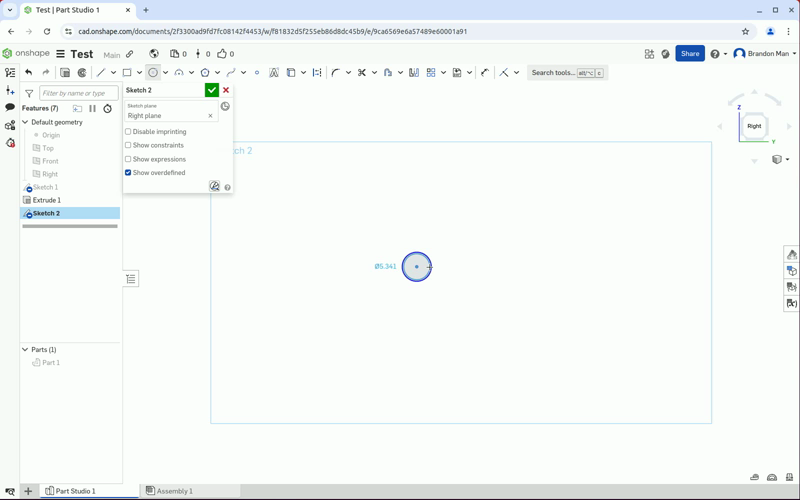
scroll(6)
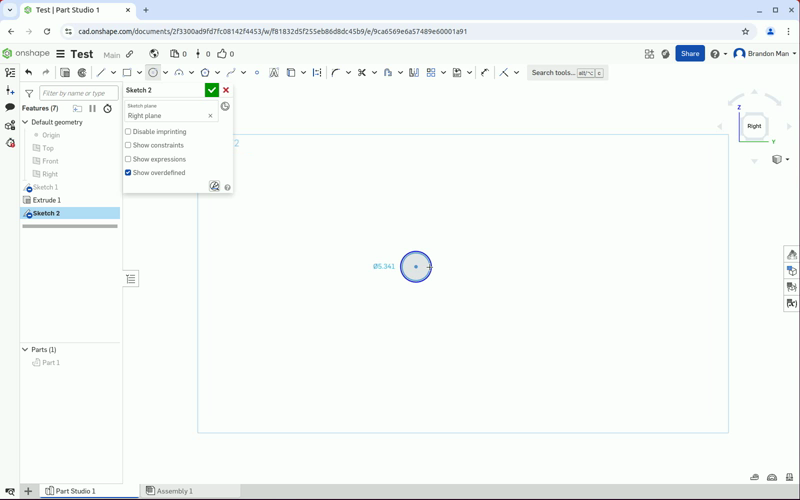
scroll(6)
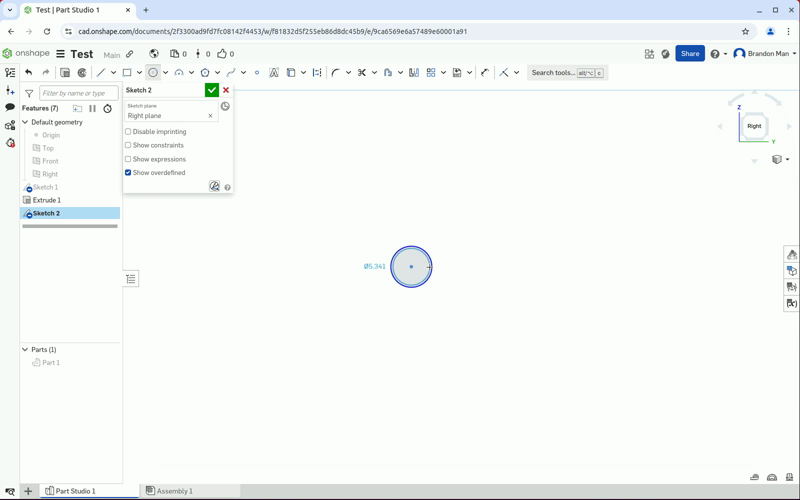
scroll(6)
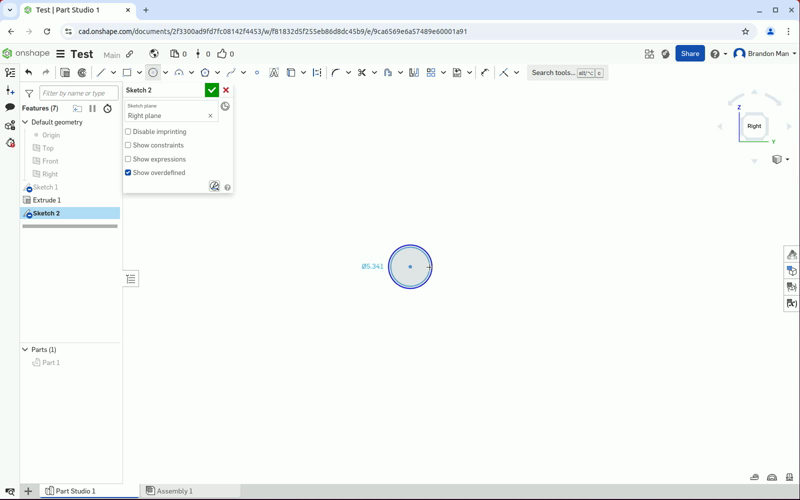
scroll(6)
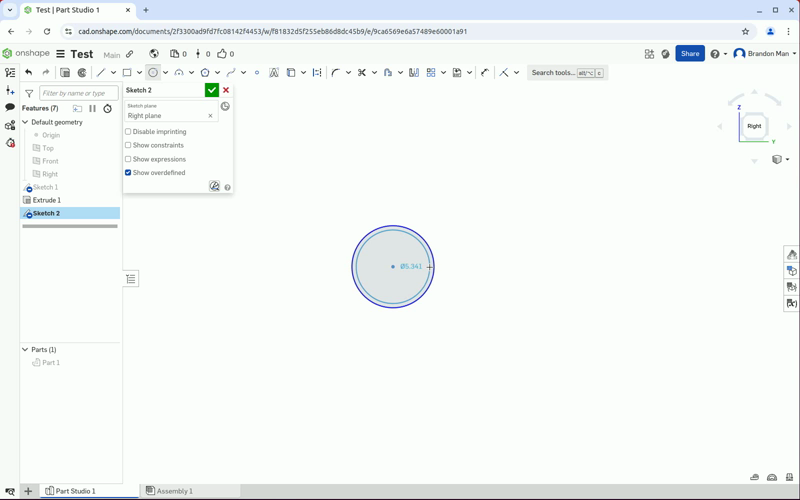
scroll(6)
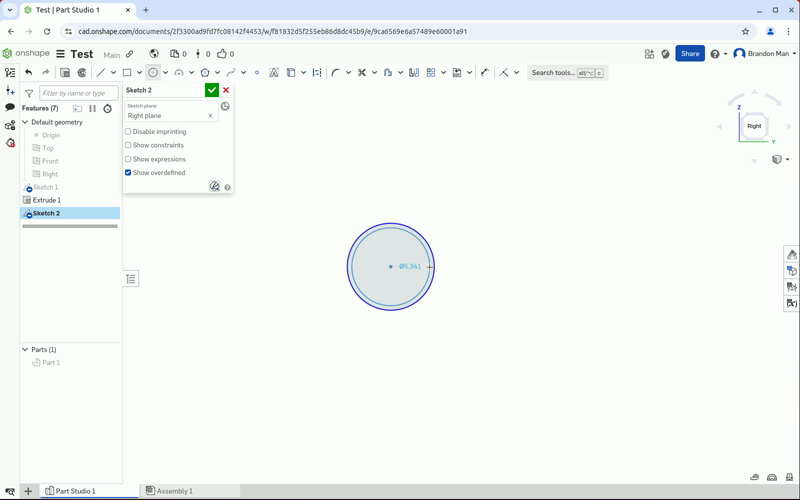
scroll(6)
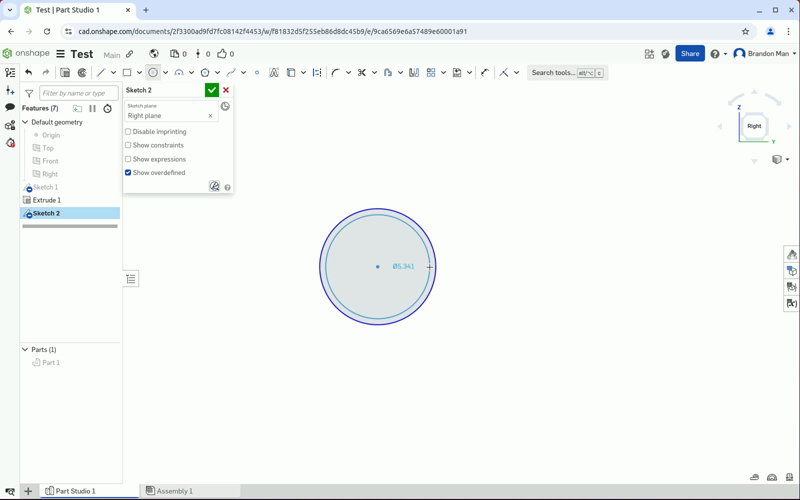
scroll(6)
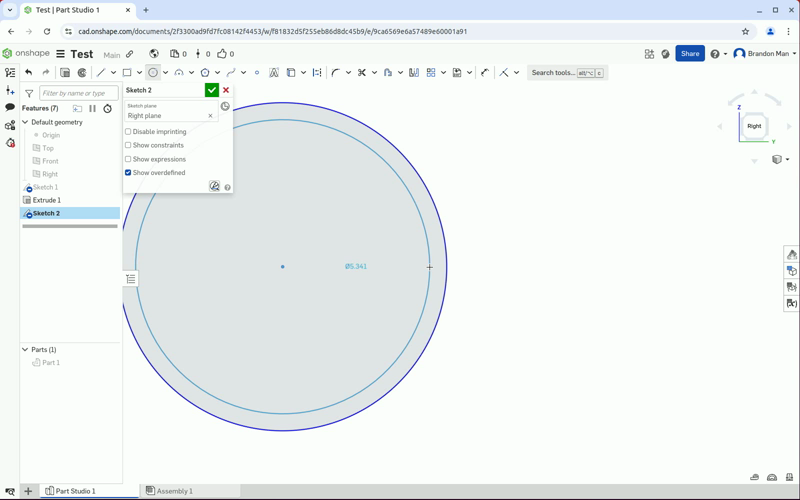
click(429, 266)
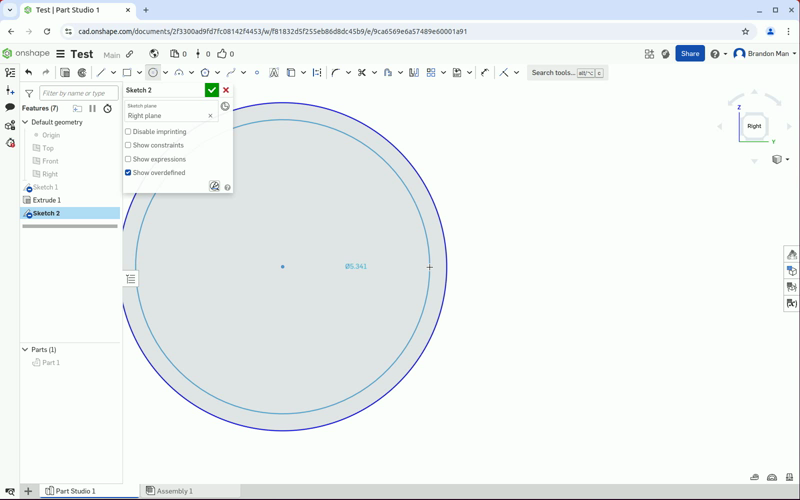
scroll(-6)
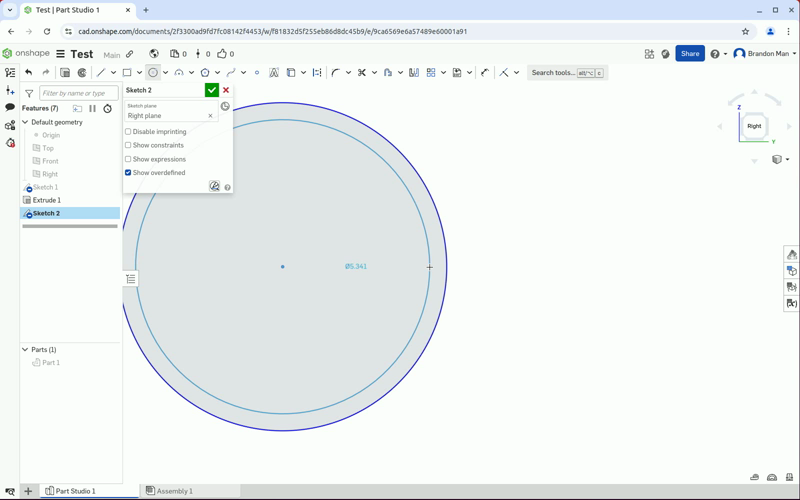
scroll(-6)
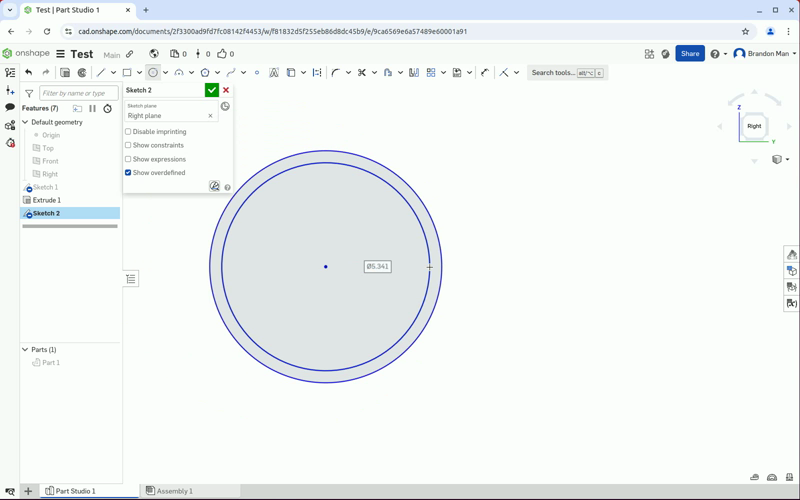
scroll(-6)
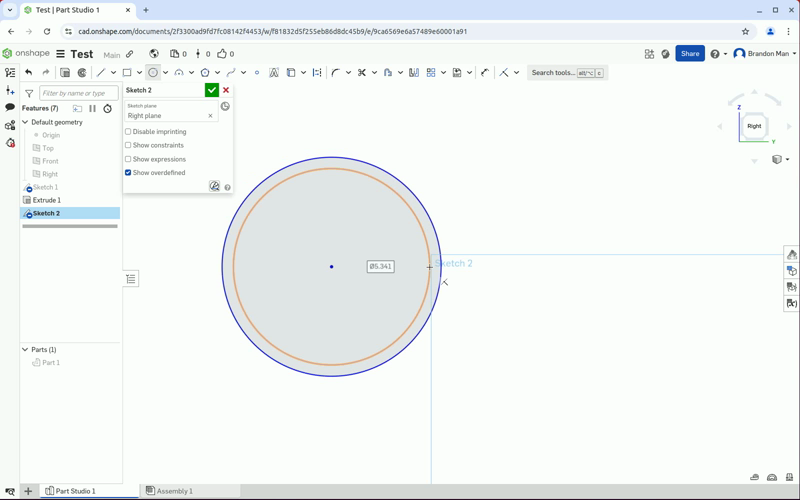
scroll(-6)
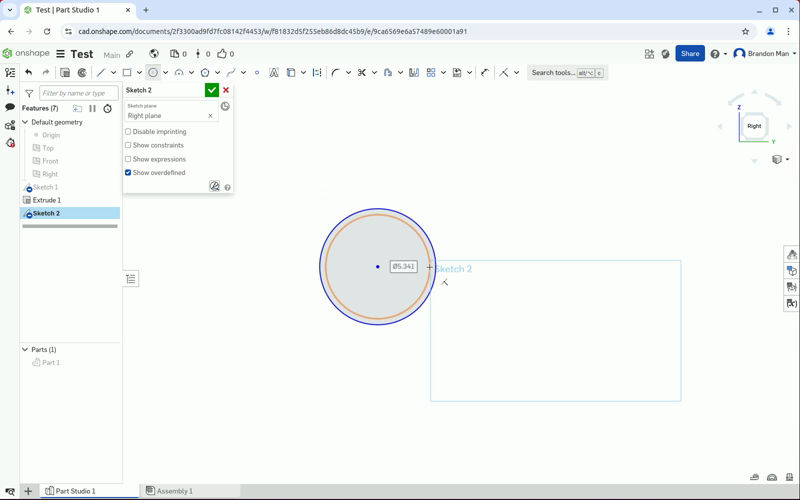
scroll(-6)
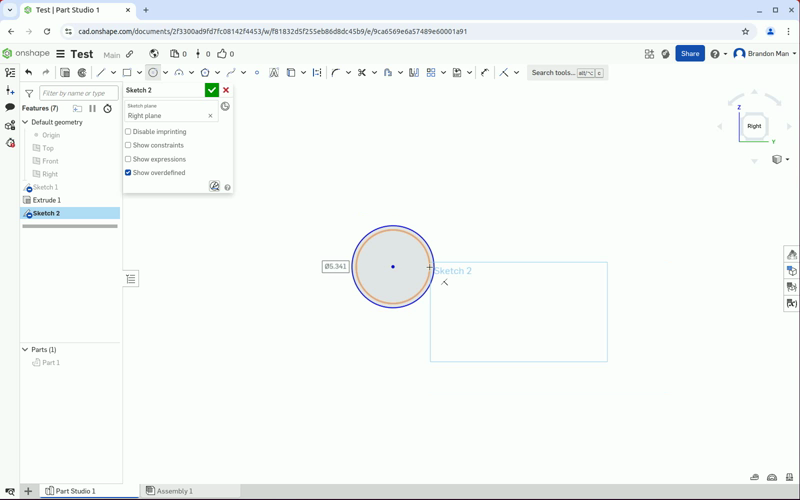
scroll(-6)
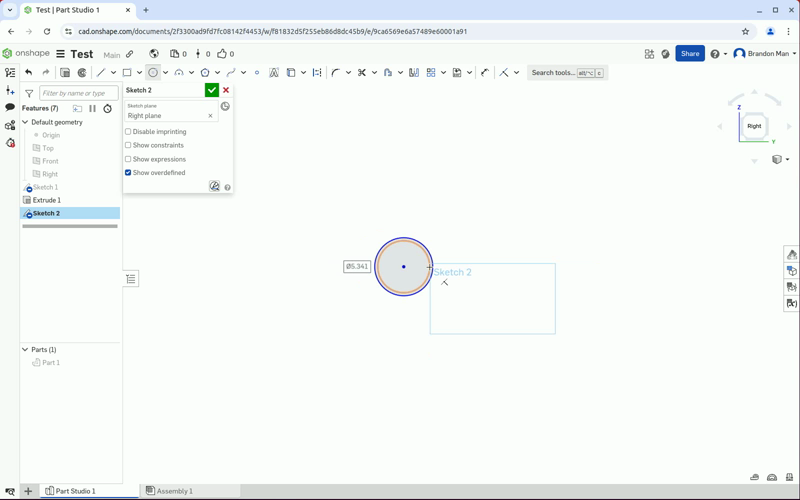
scroll(-6)
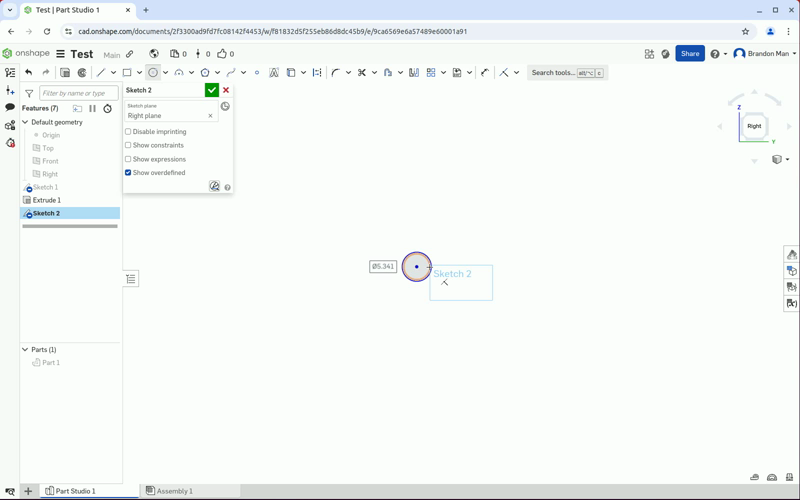
key(esc)
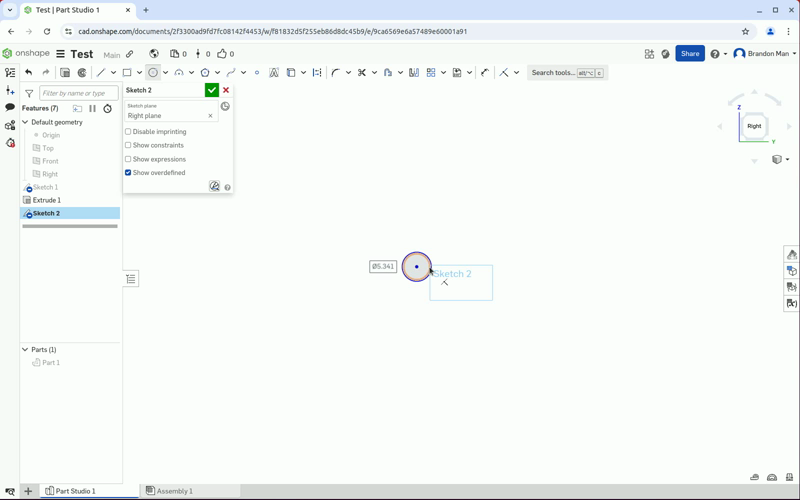
mouse_move(429, 261)
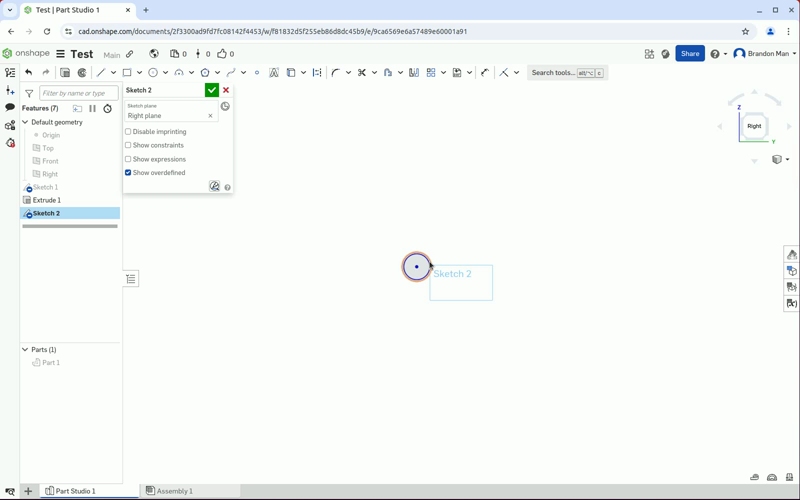
scroll(6)
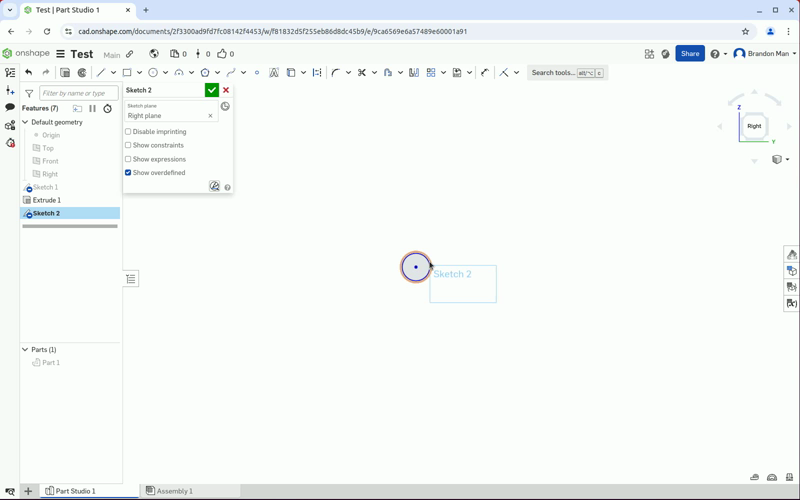
scroll(6)
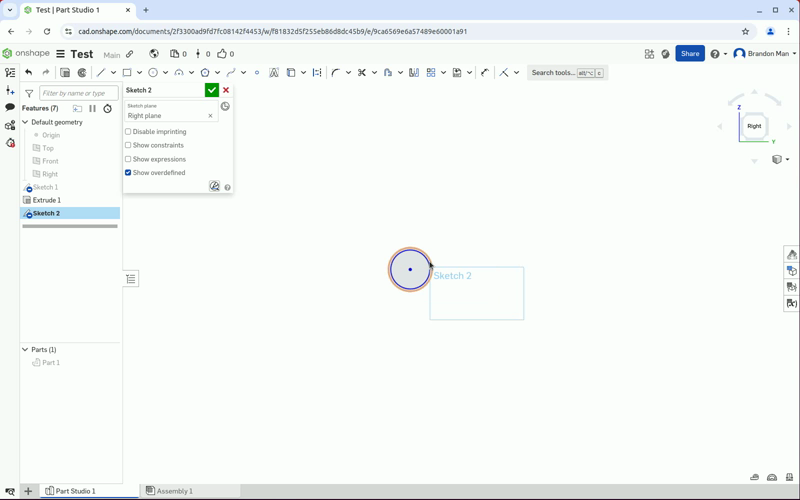
scroll(6)
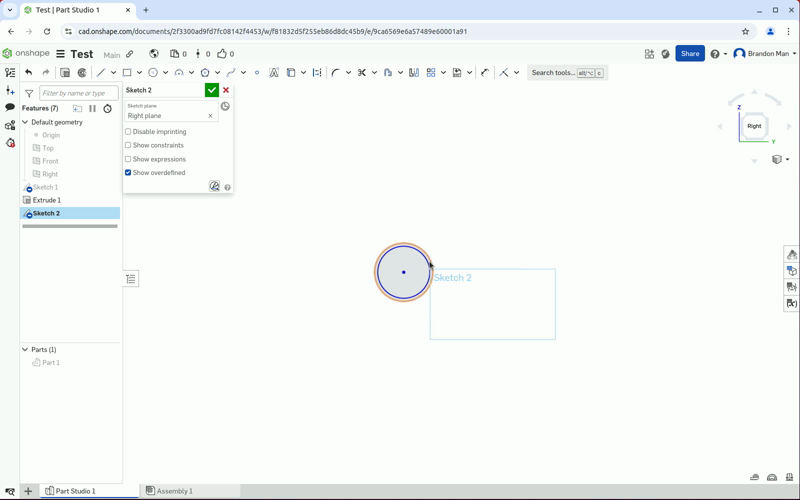
scroll(6)
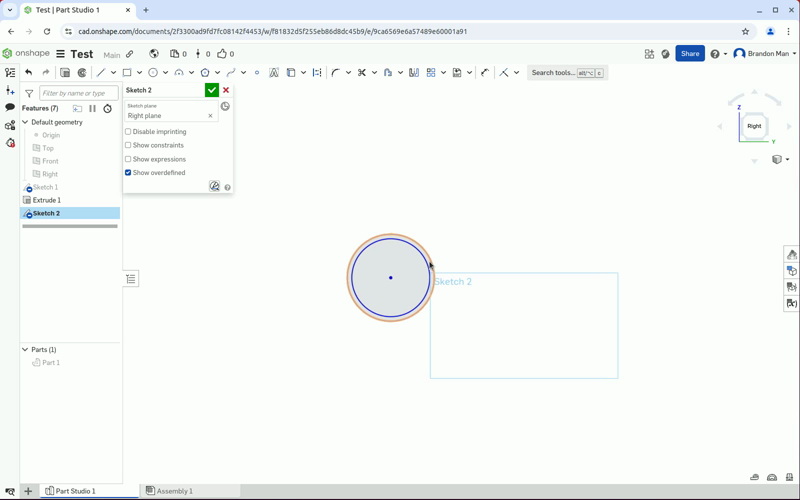
scroll(6)
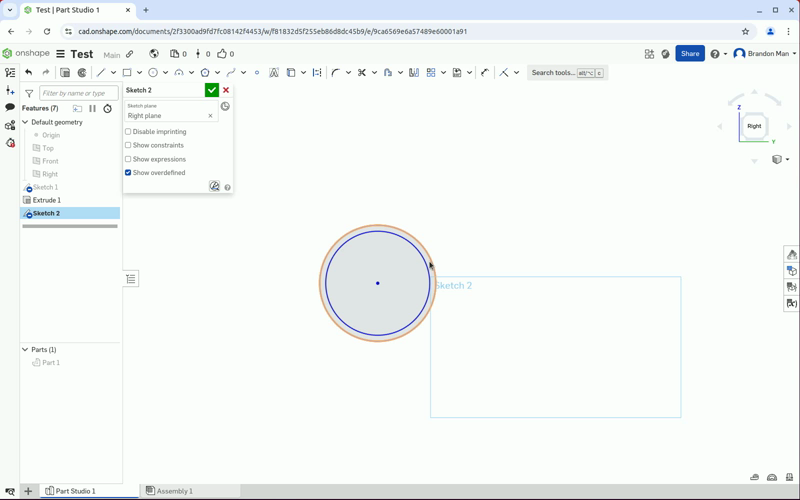
scroll(6)
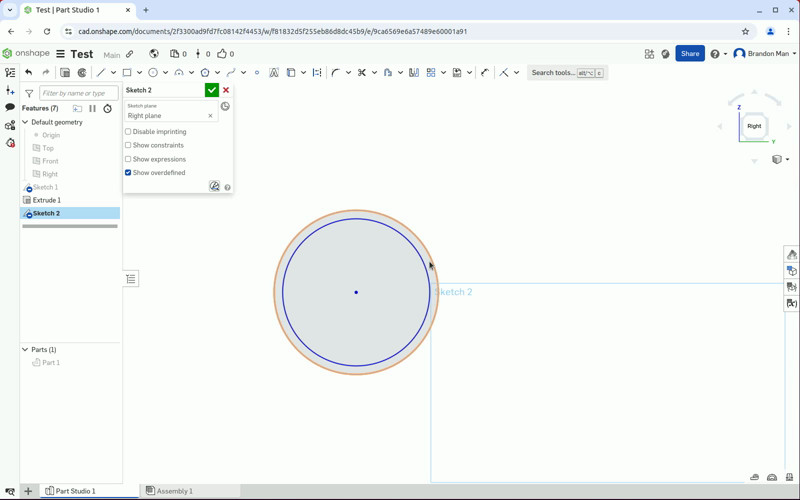
scroll(6)
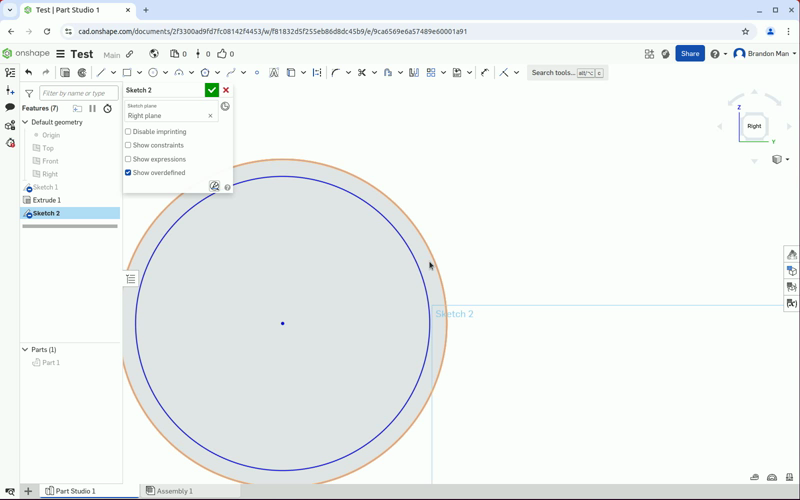
click(429, 261)
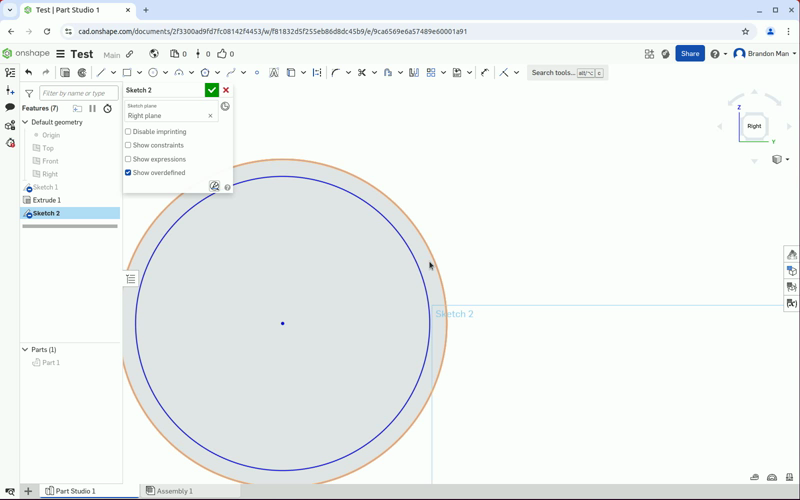
scroll(-6)
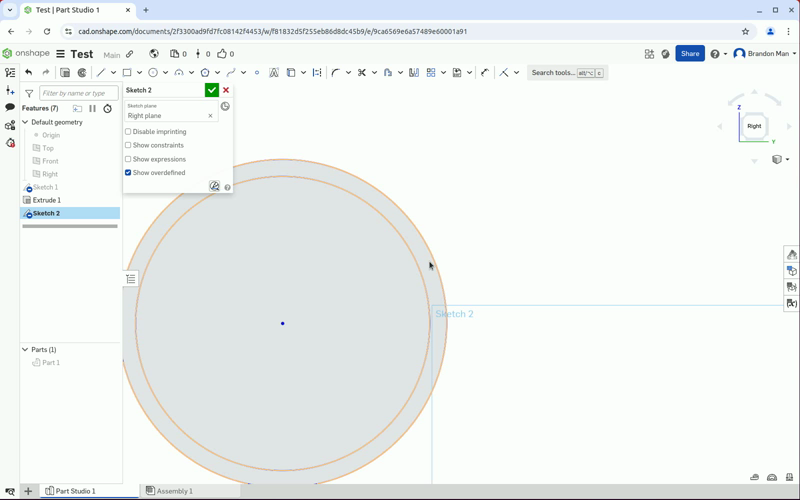
scroll(-6)
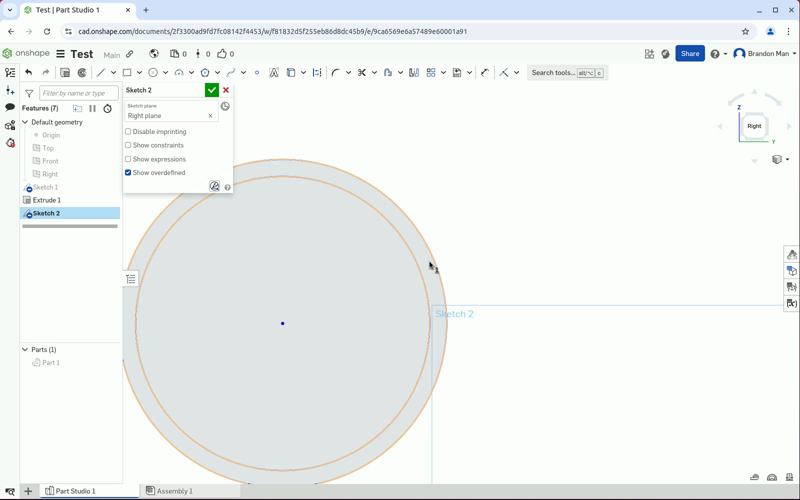
scroll(-6)
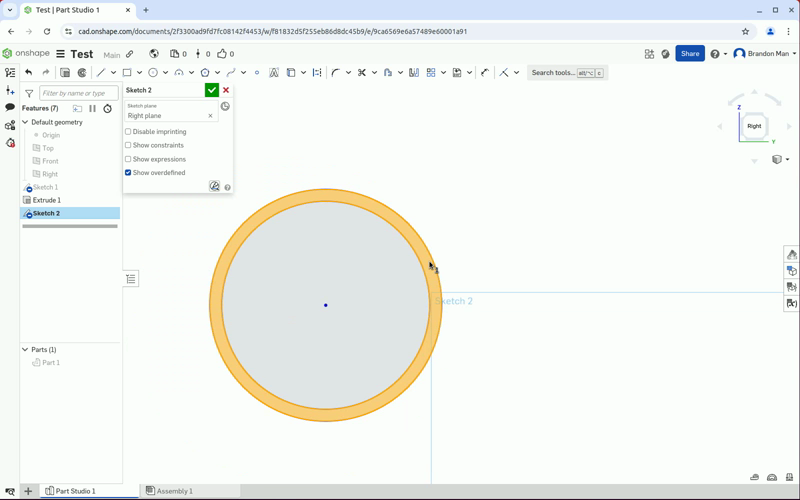
scroll(-6)
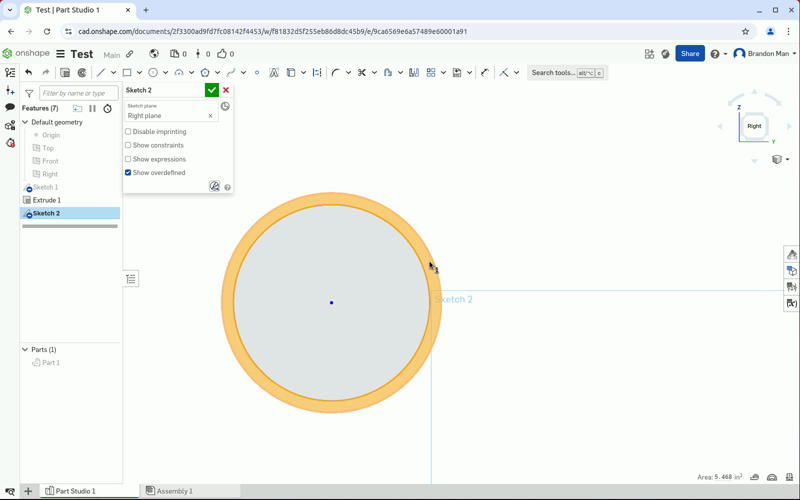
scroll(-6)
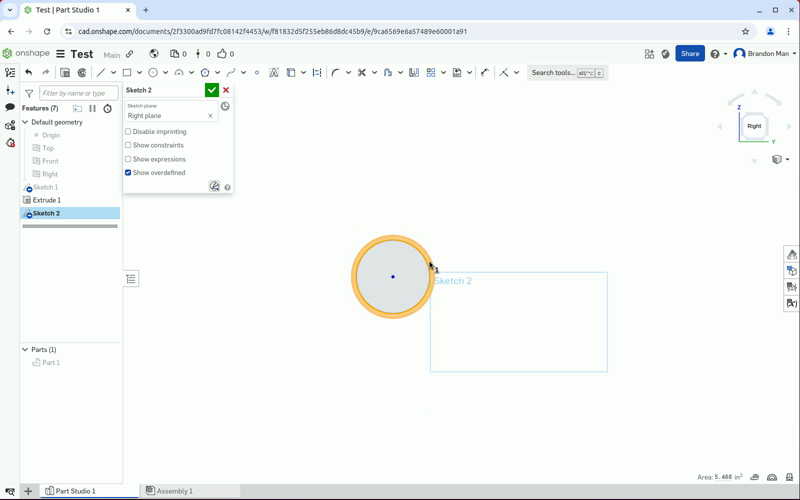
scroll(-6)
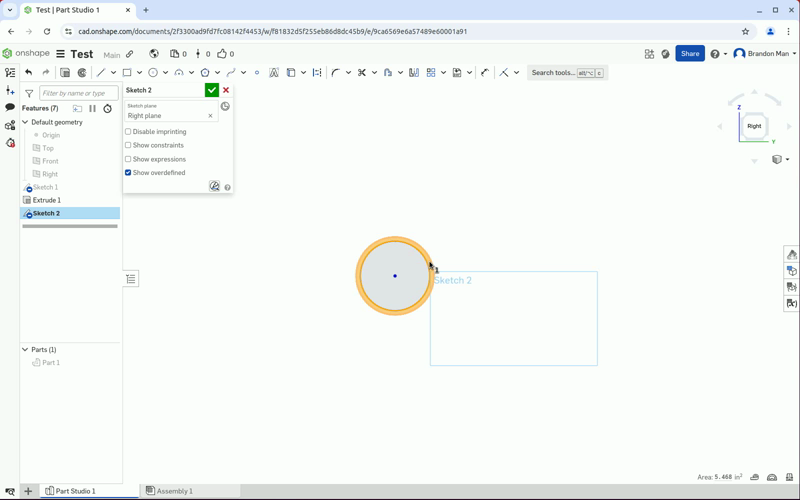
scroll(-6)
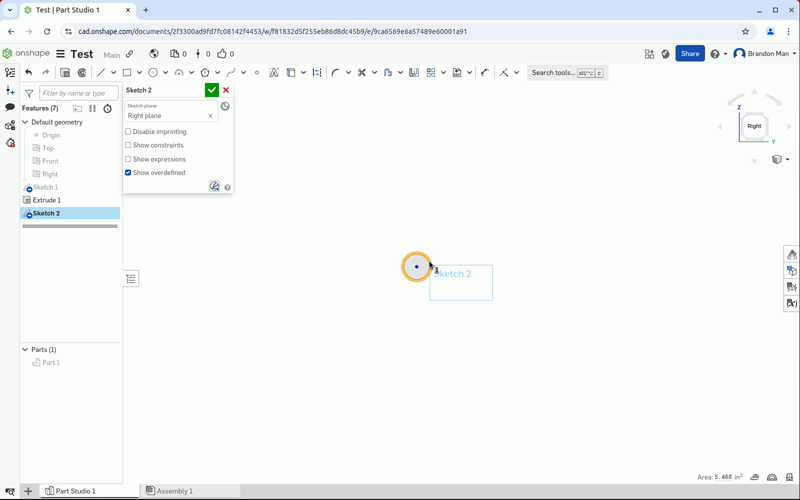
mouse_move(73, 352)
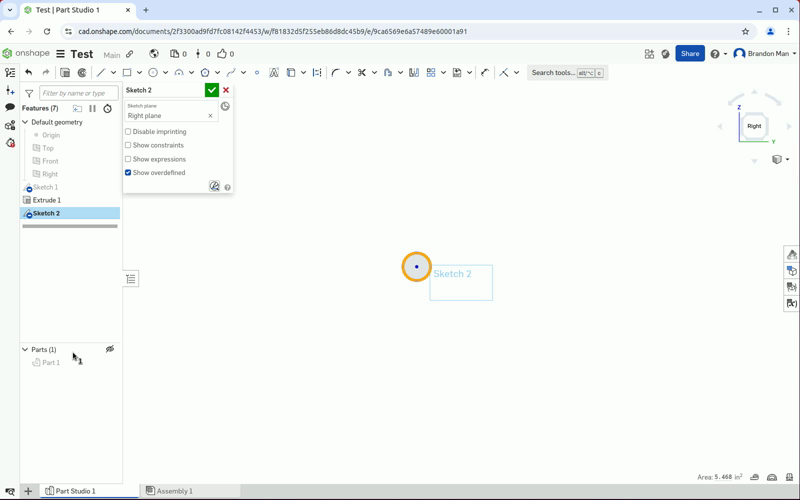
key(shift+y)
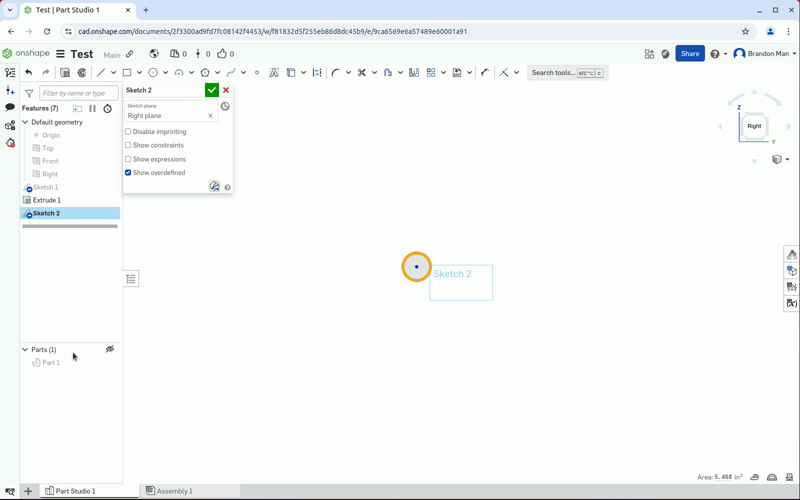
key(shift+e)
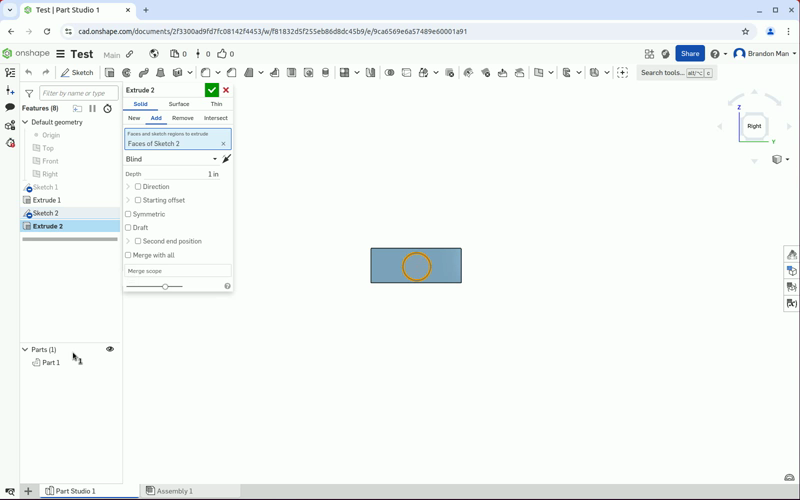
mouse_move(143, 106)
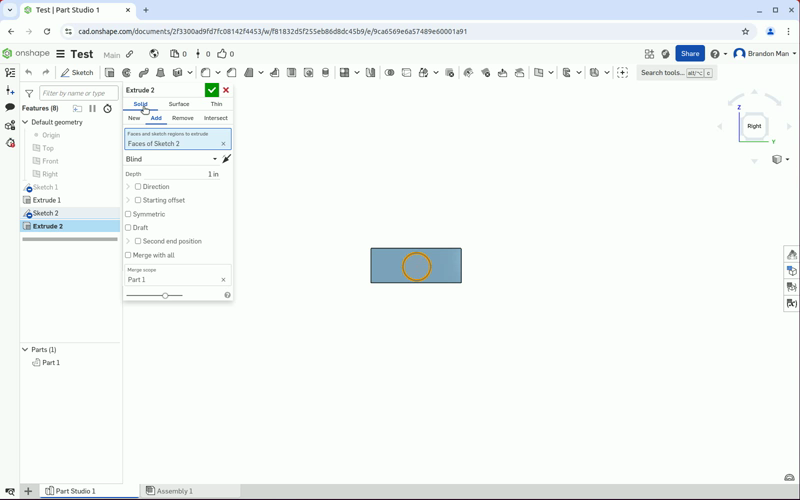
click(143, 106)
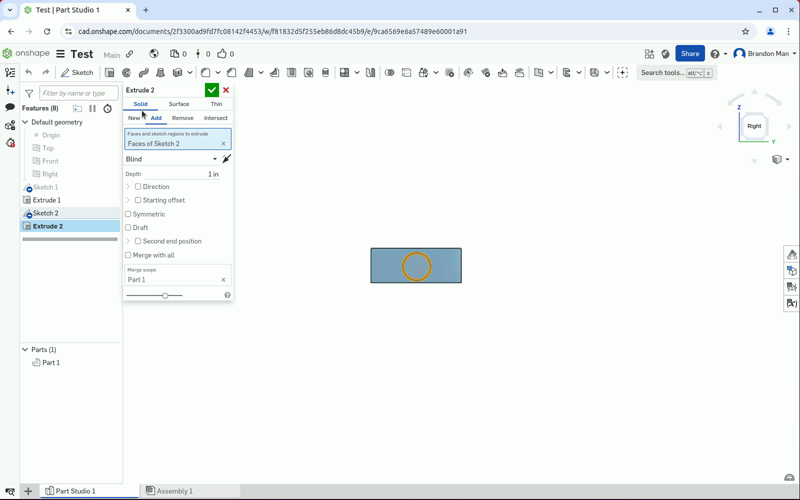
mouse_move(137, 120)
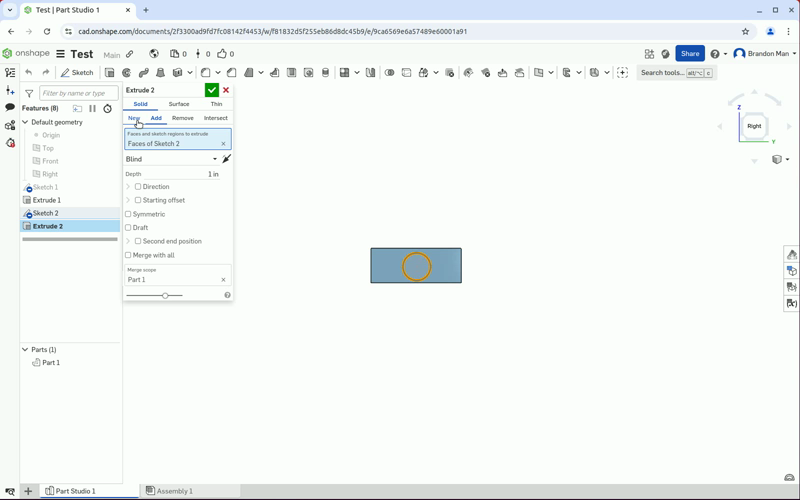
click(137, 120)
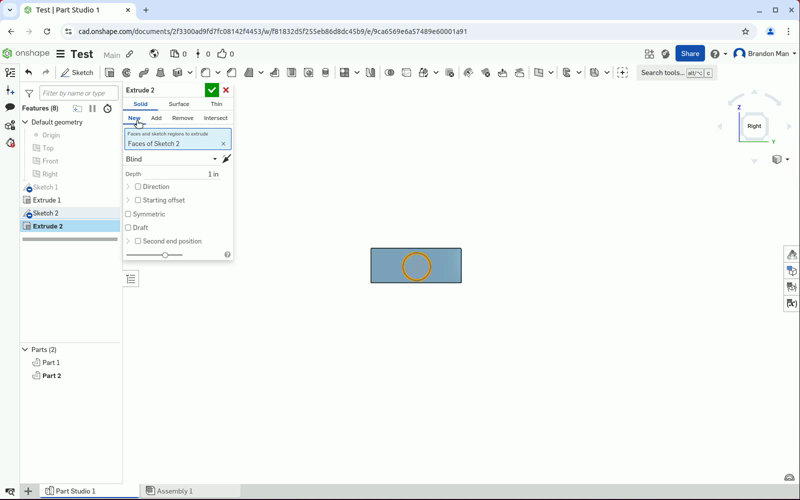
key(tab, 4)
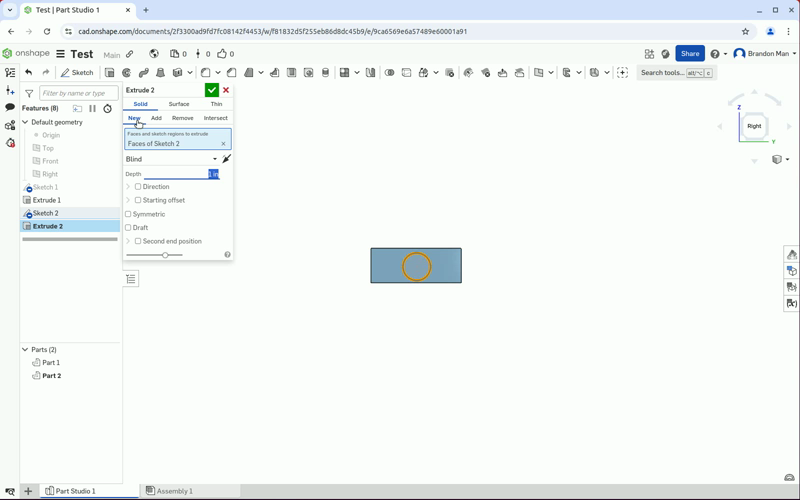
text(23.108)
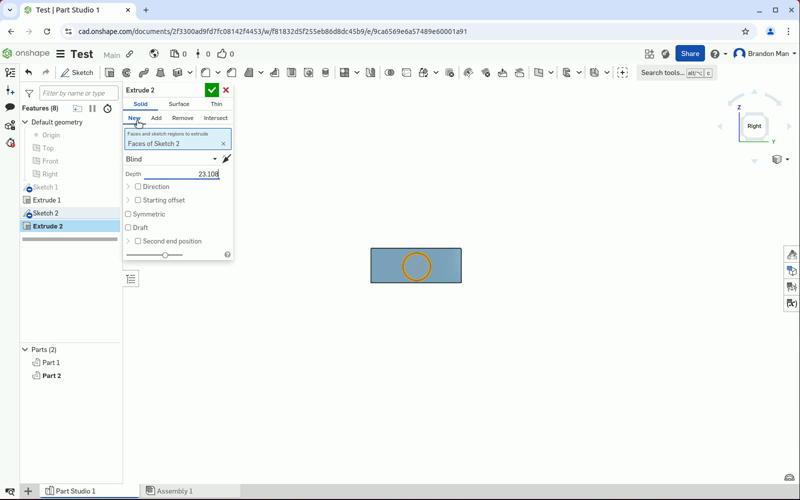
key(enter)
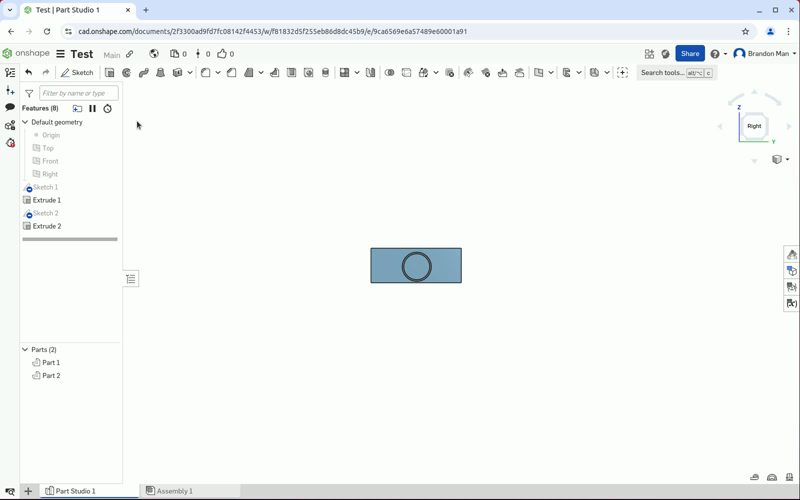
key(shift+h)
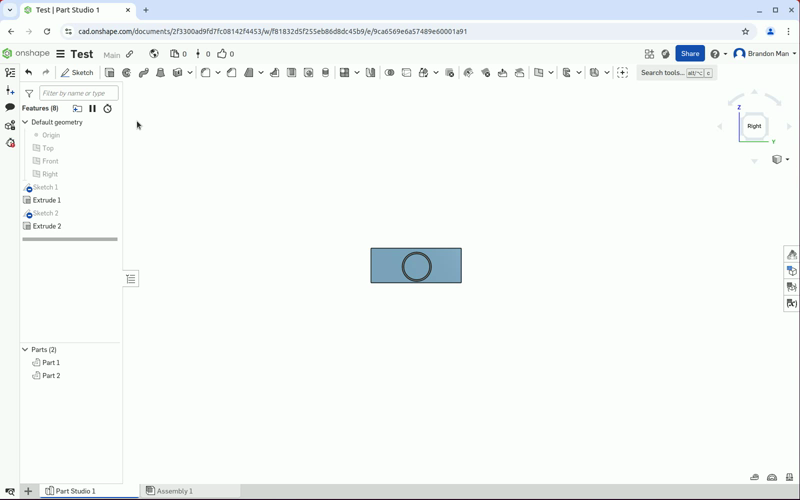
key(shift+h)
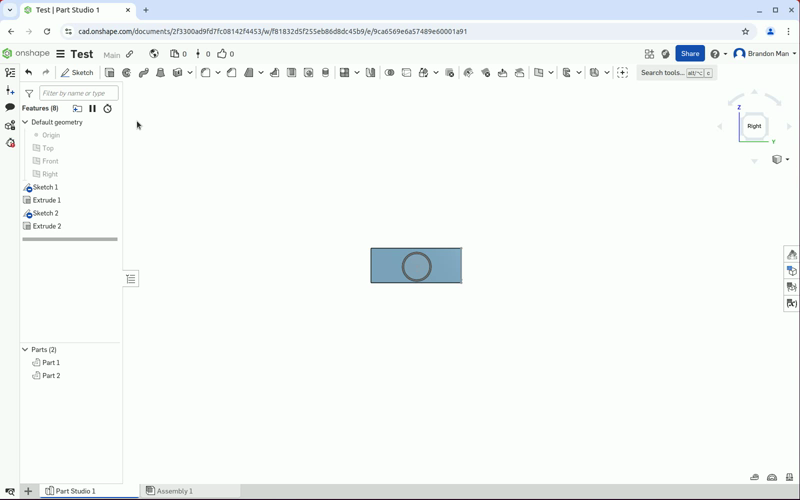
key(shift+7)
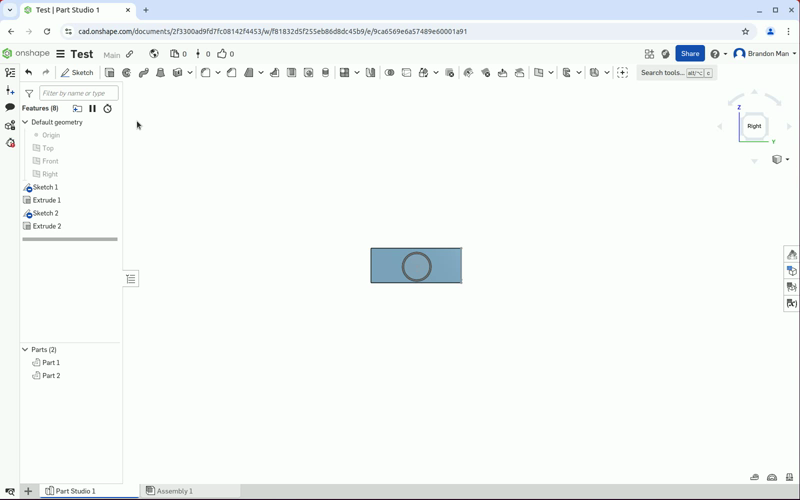
key(right, 2)
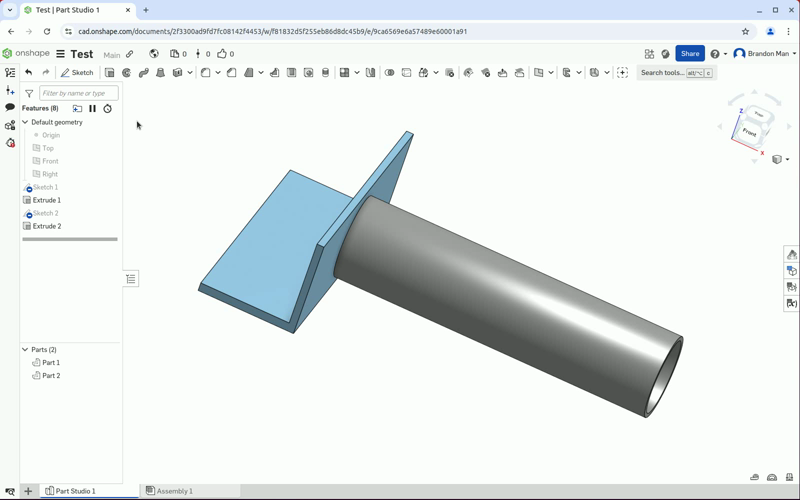
key(down, 2)
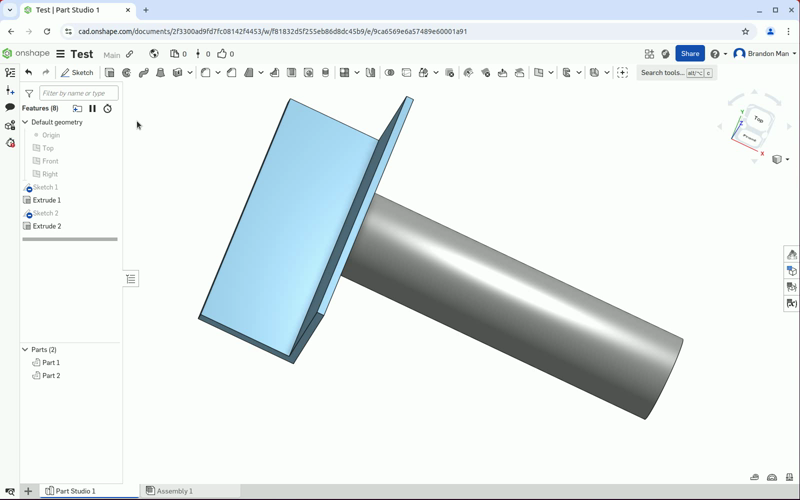
key(up, 2)
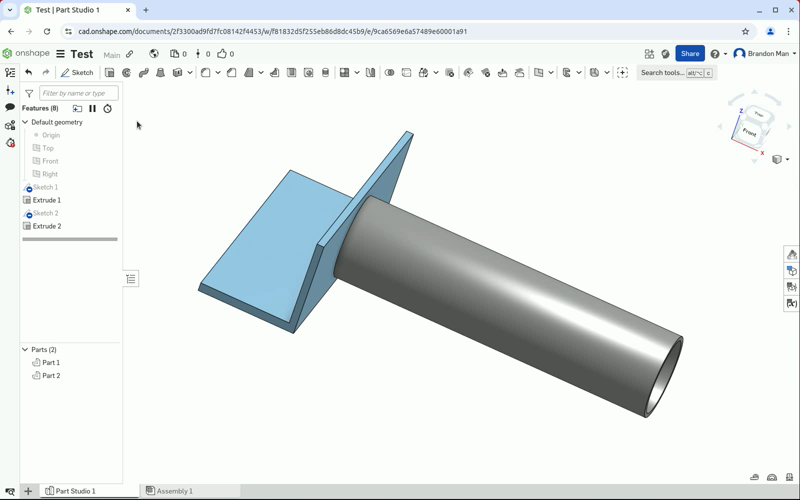
key(left, 2)
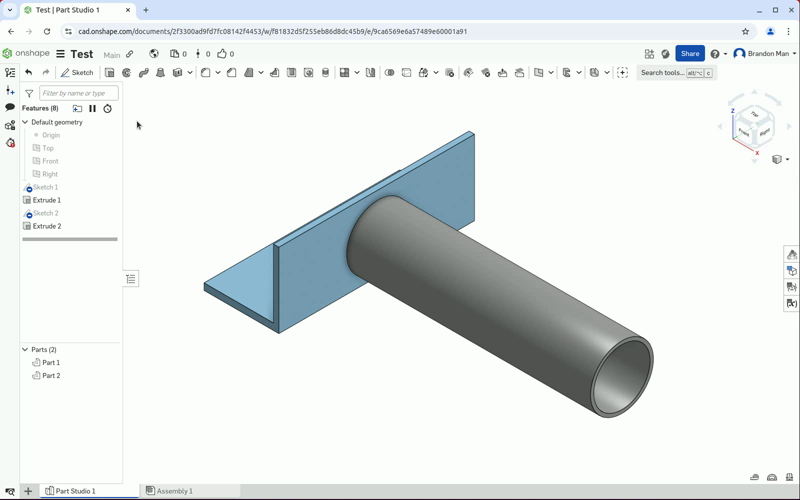
mouse_move(73, 189)
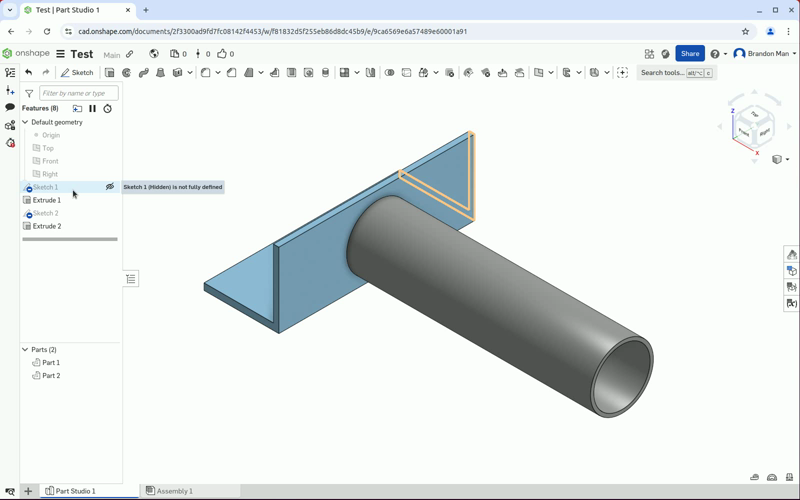
click(73, 189)